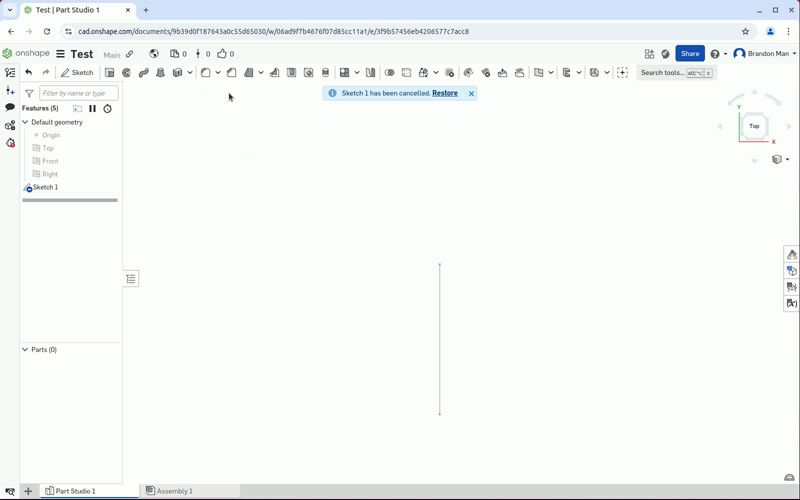
key(shift+h)
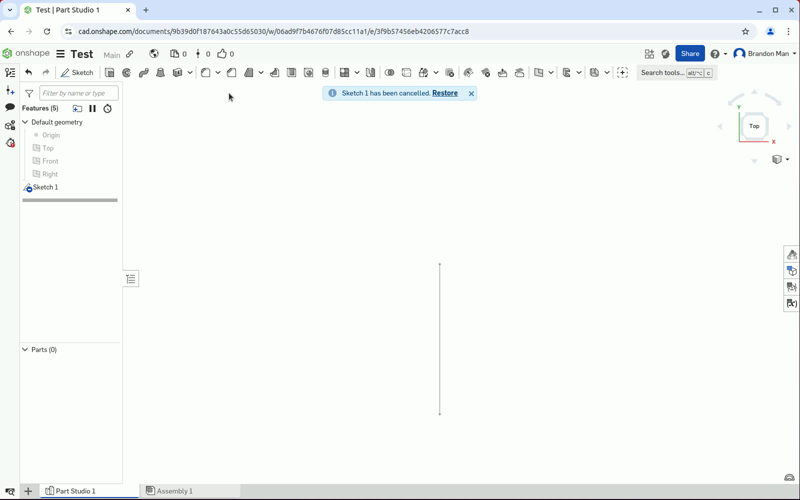
key(shift+s)
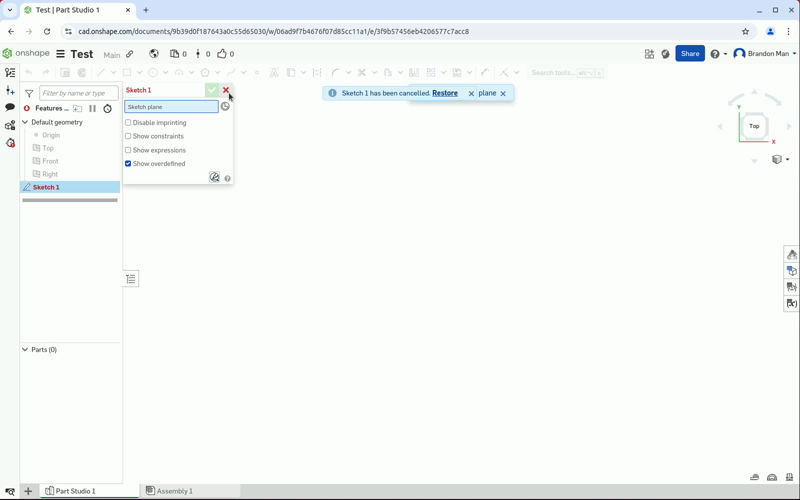
mouse_move(73, 150)
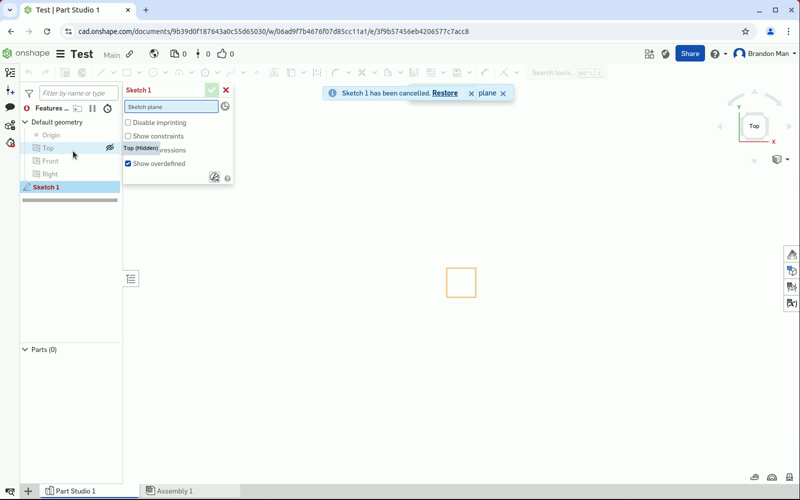
click(73, 150)
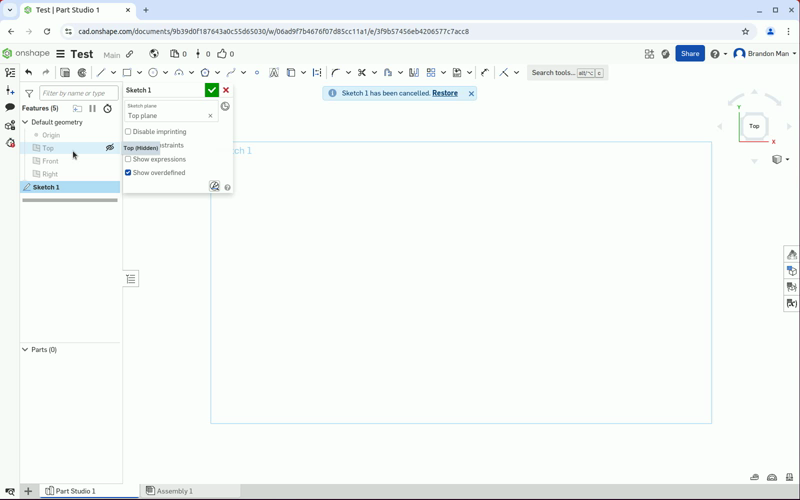
mouse_move(73, 352)
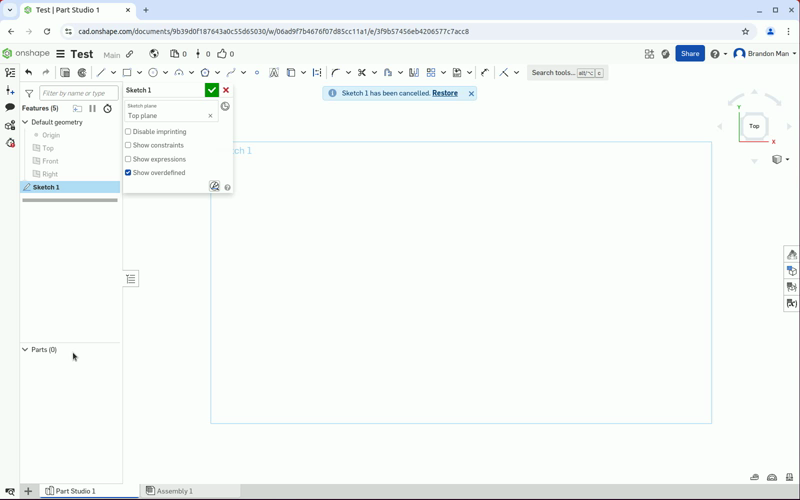
key(y)
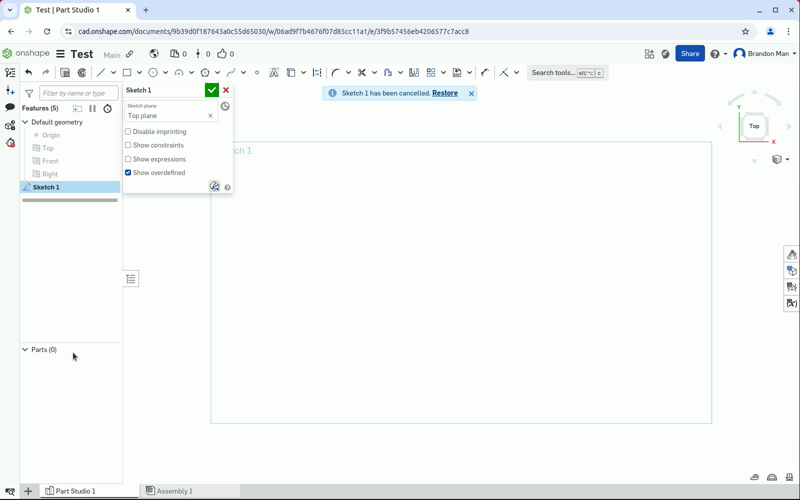
key(a)
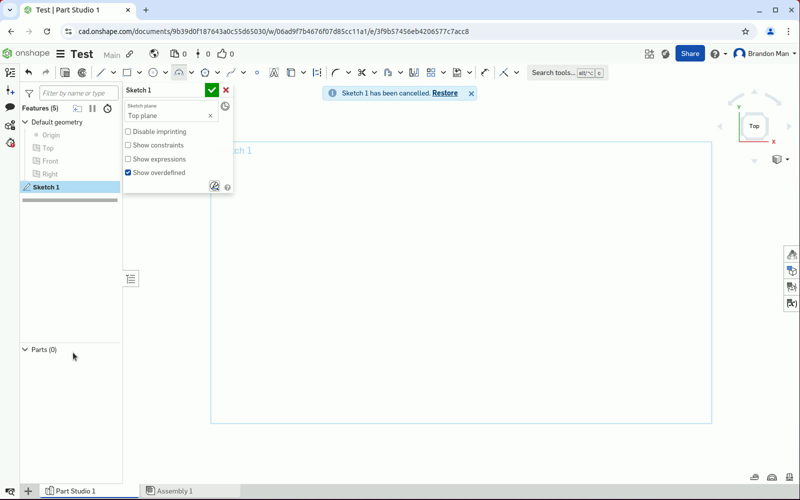
key_down(shift)
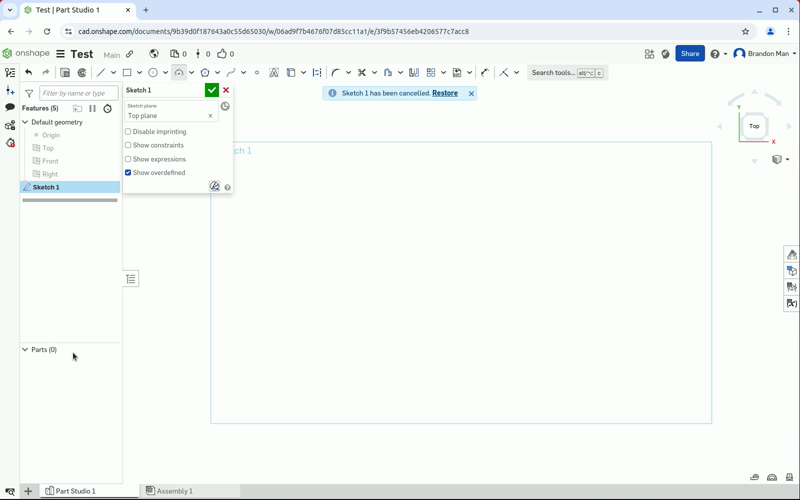
mouse_move(348, 337)
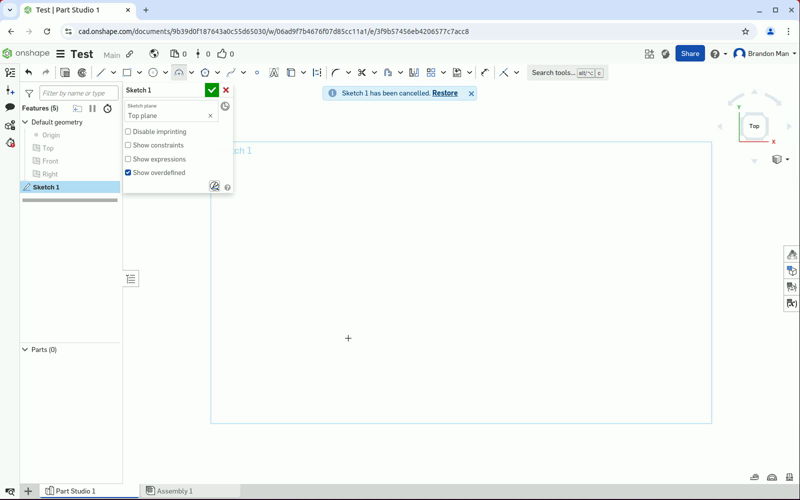
click(348, 337)
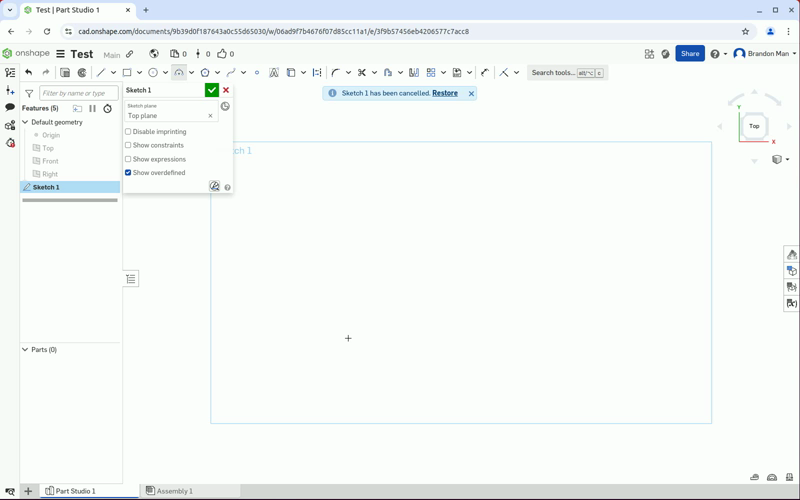
key_up(shift)
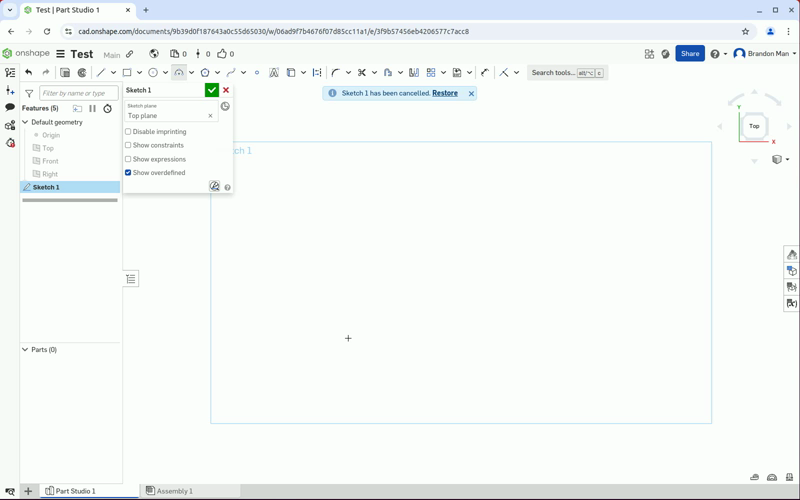
key_down(shift)
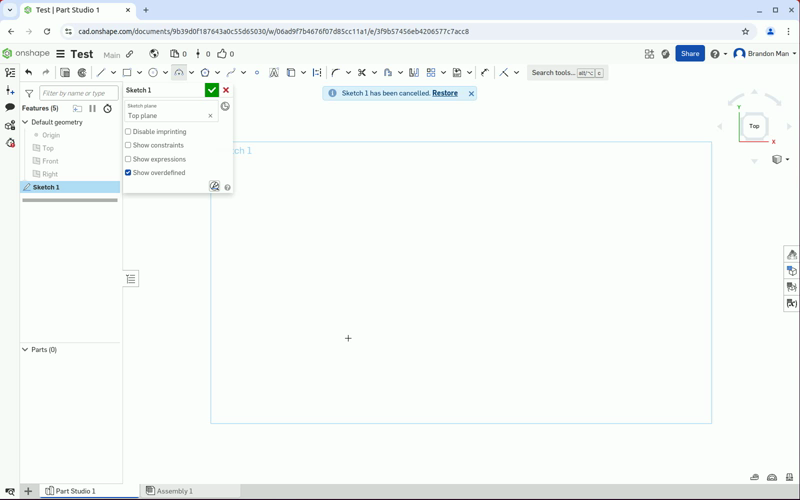
mouse_move(371, 361)
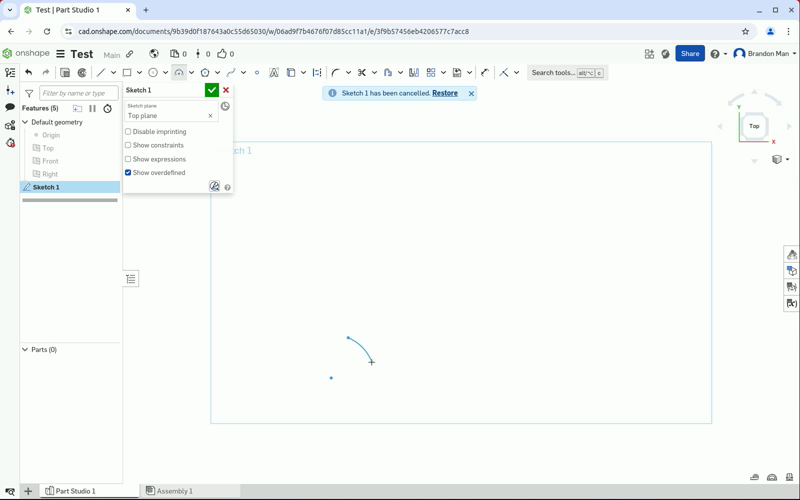
click(371, 361)
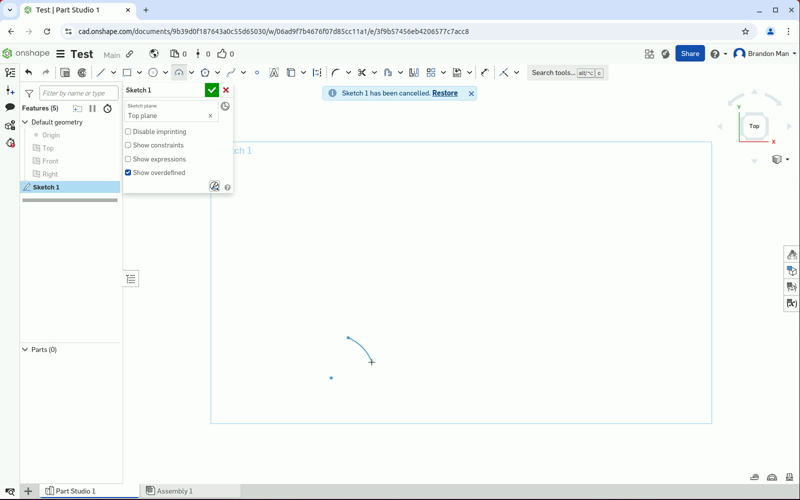
mouse_move(365, 345)
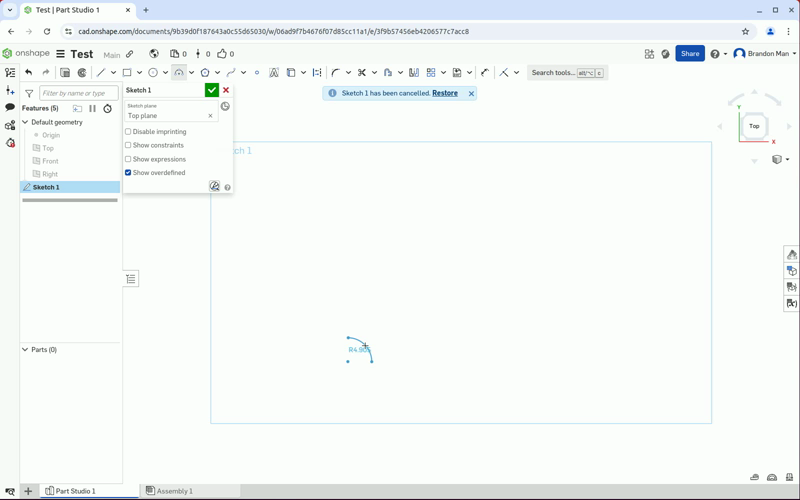
click(365, 345)
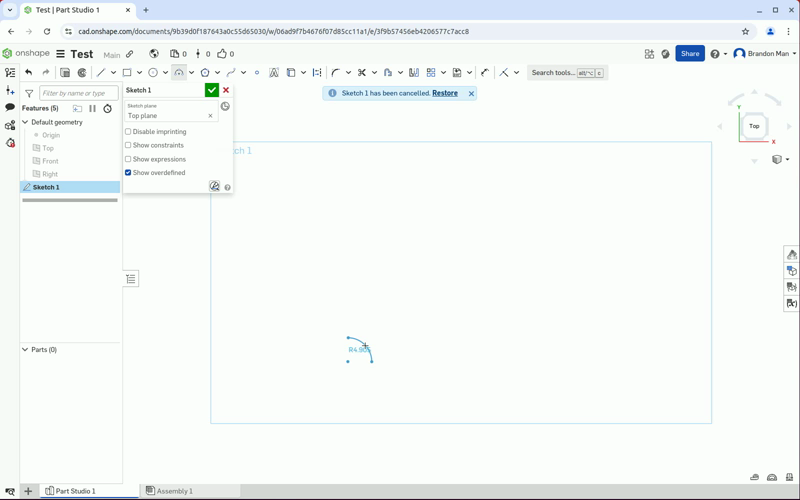
key_up(shift)
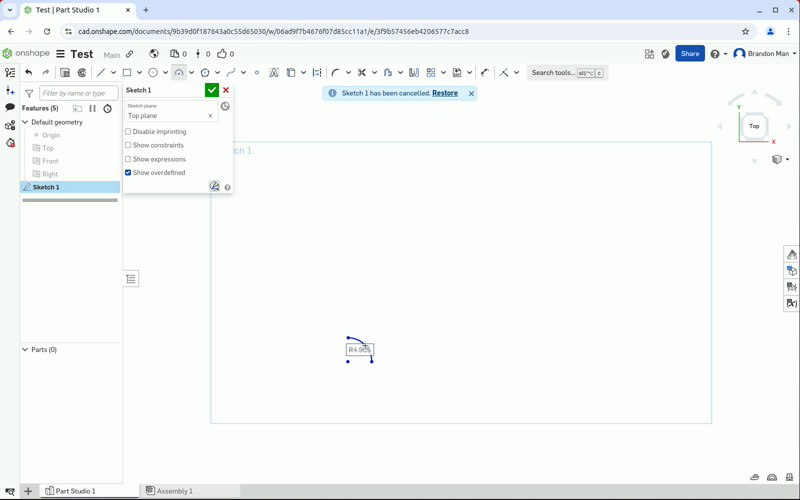
key(esc)
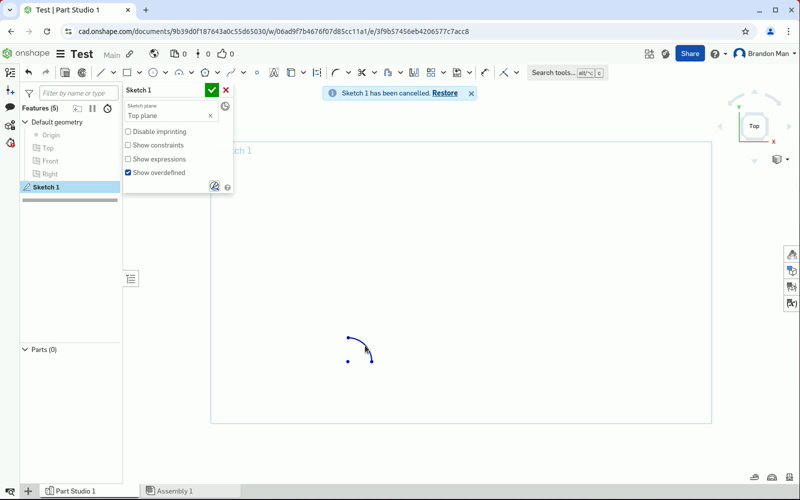
key(l)
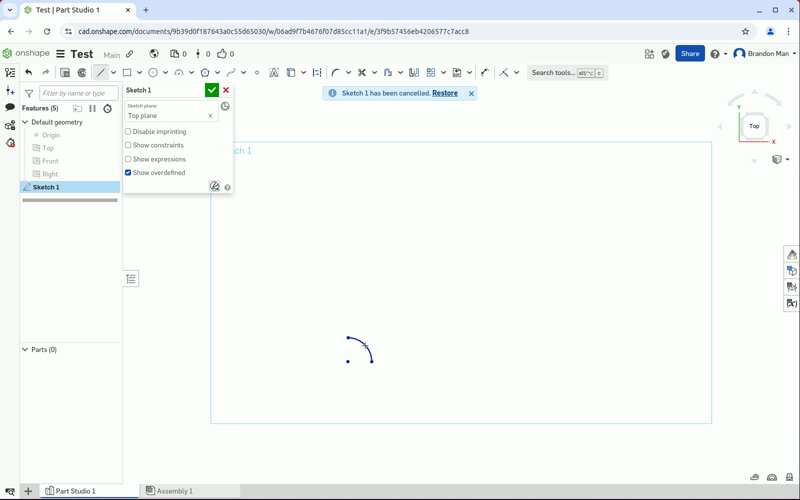
mouse_move(371, 361)
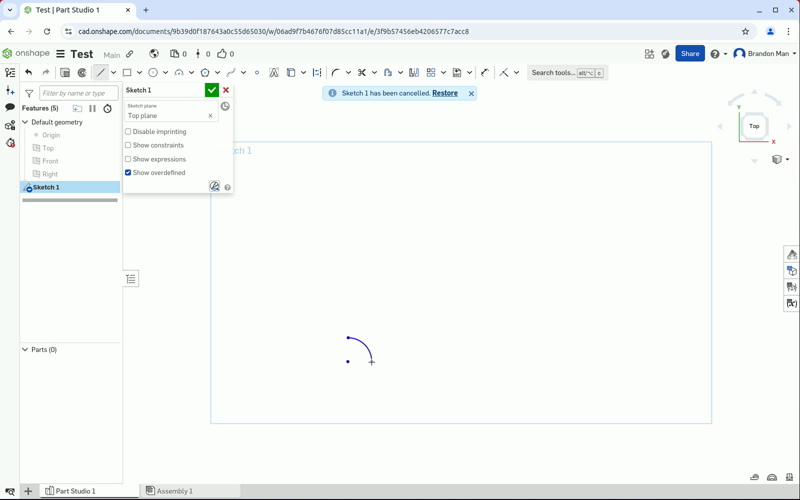
click(371, 361)
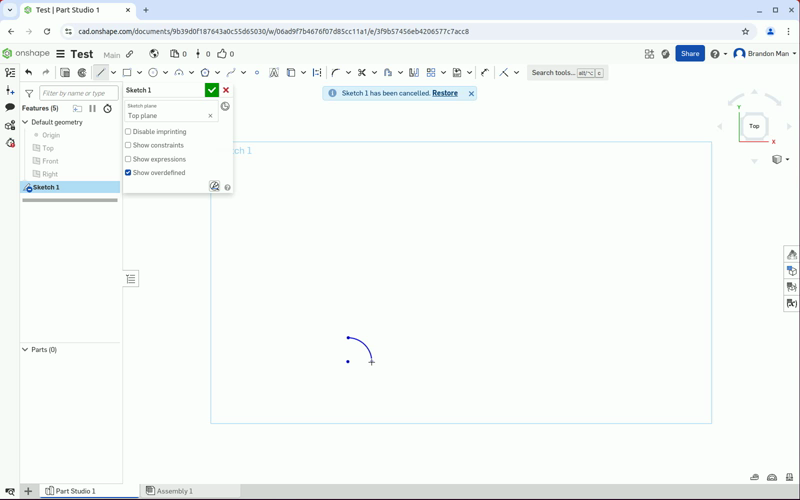
key_down(shift)
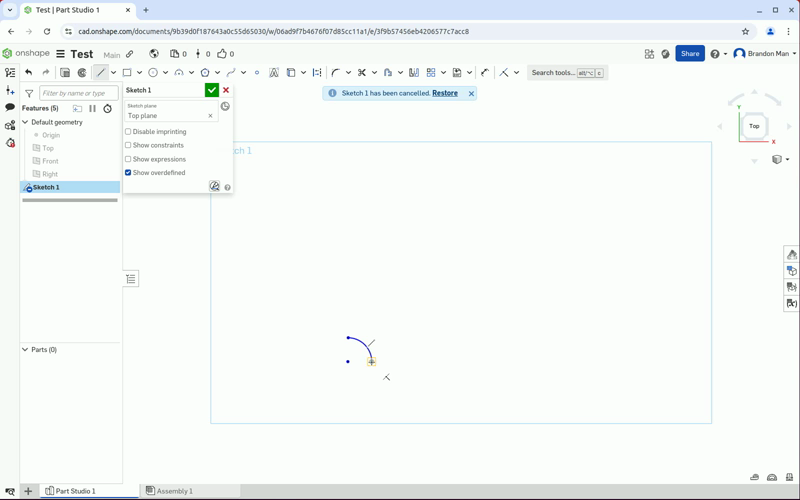
mouse_move(401, 361)
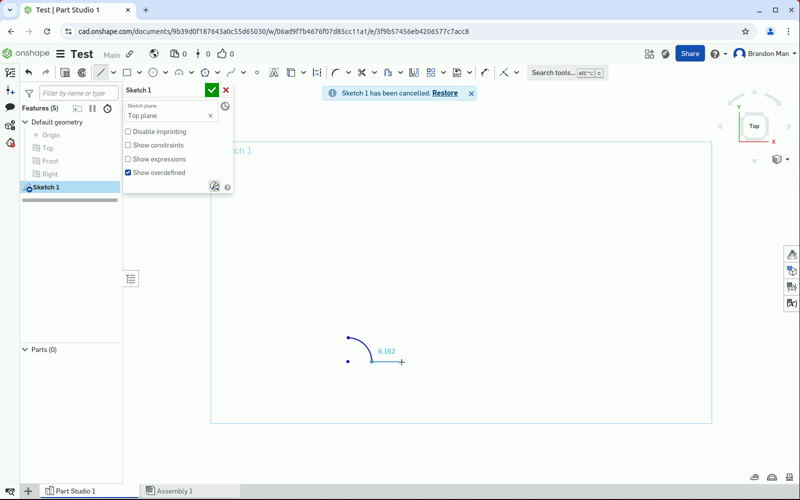
mouse_move(371, 392)
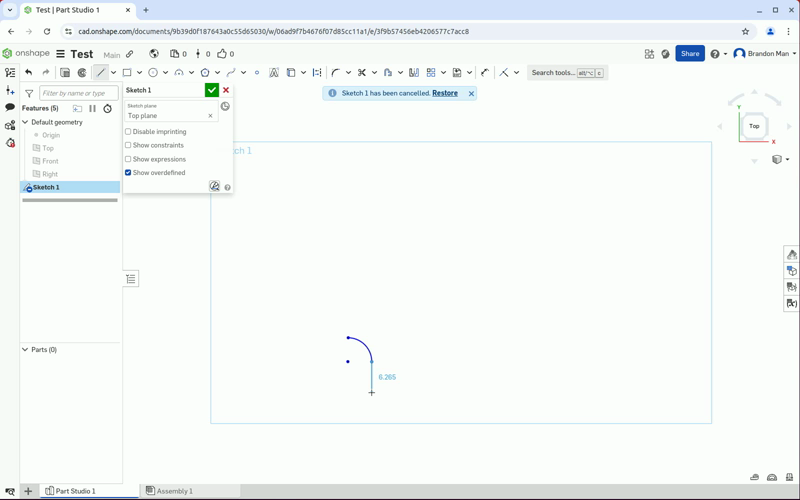
click(371, 392)
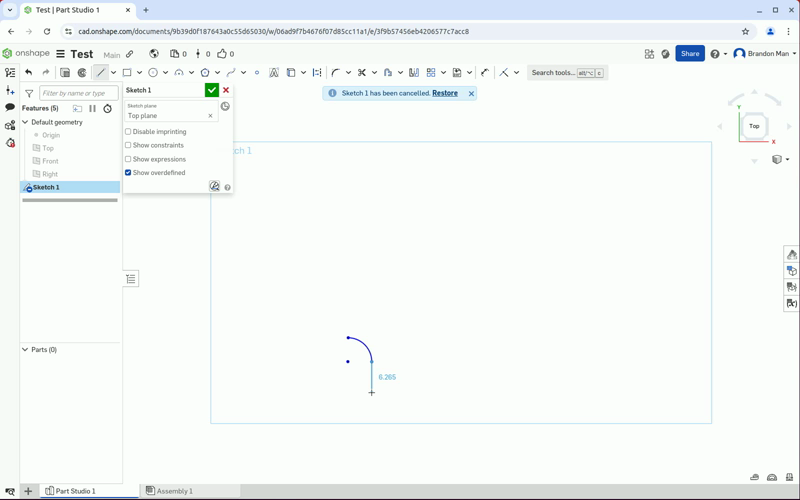
key_up(shift)
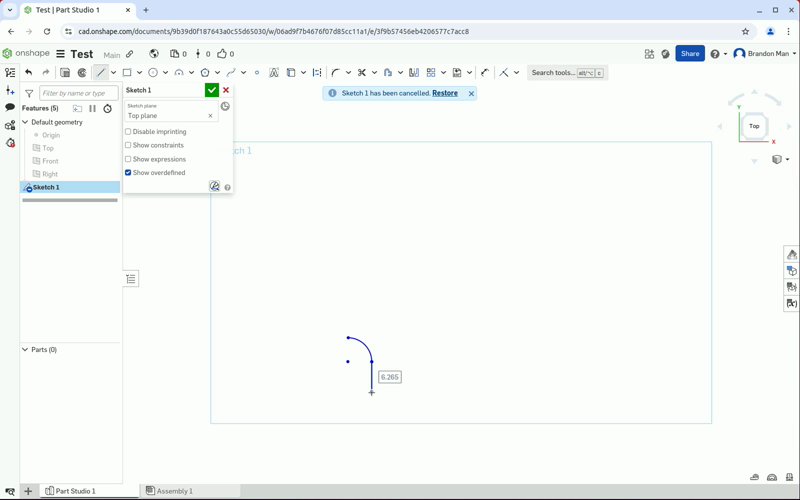
key_down(shift)
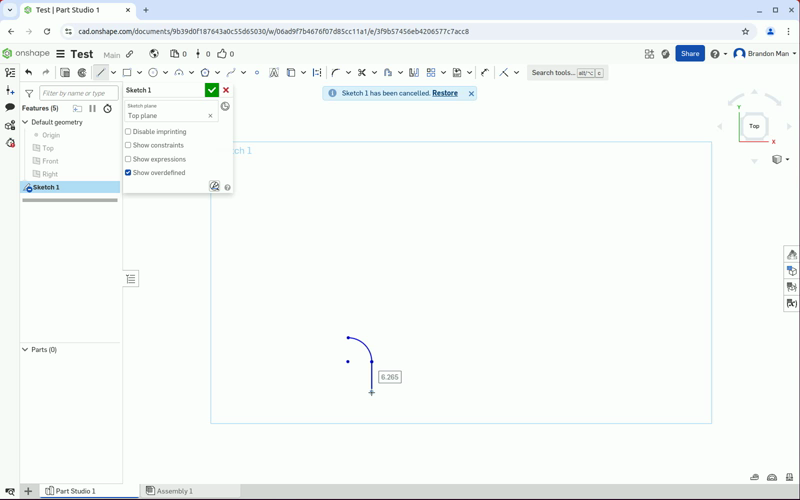
mouse_move(548, 392)
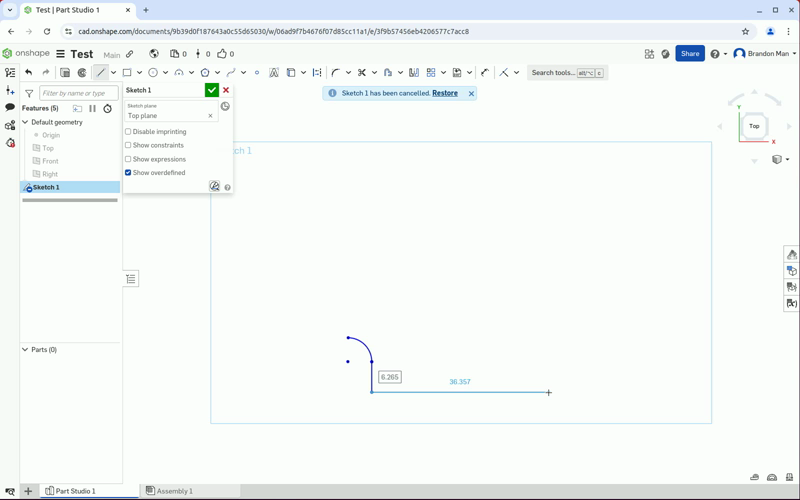
click(548, 392)
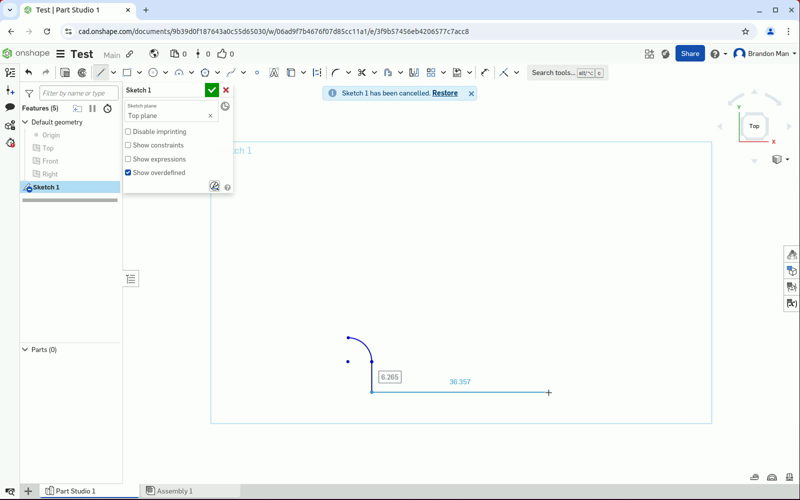
key_up(shift)
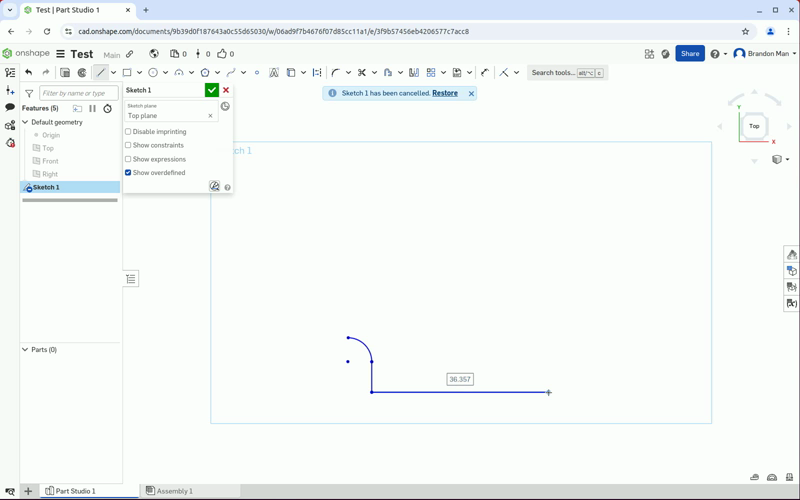
key_down(shift)
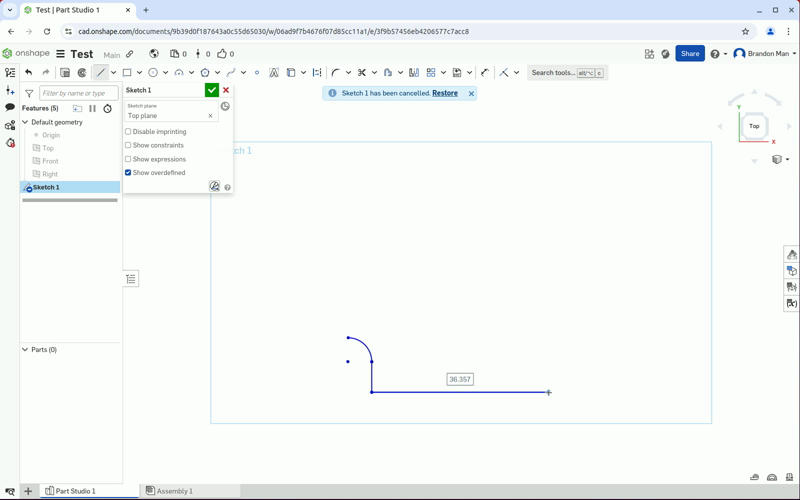
mouse_move(578, 392)
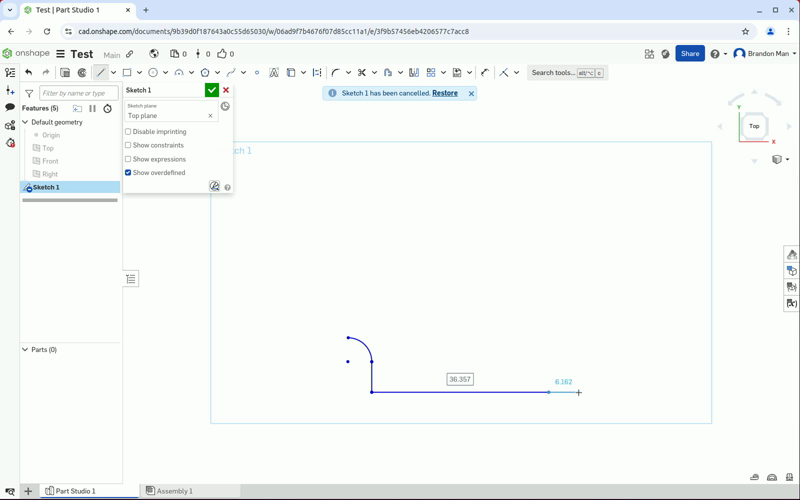
mouse_move(548, 361)
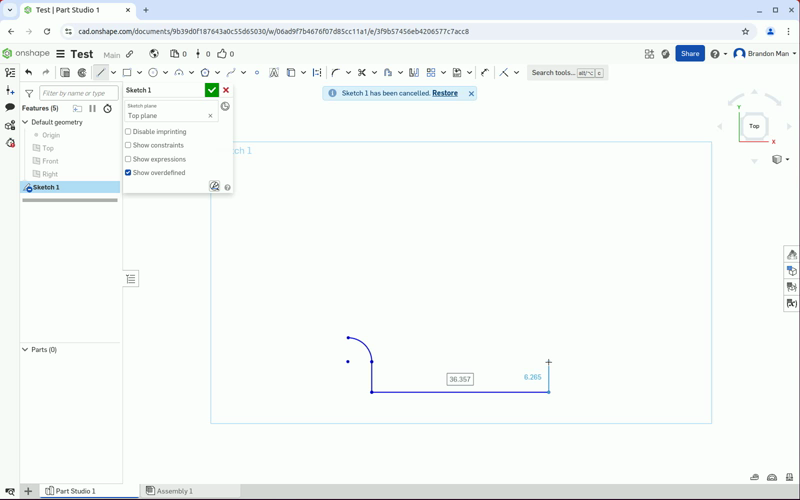
click(548, 361)
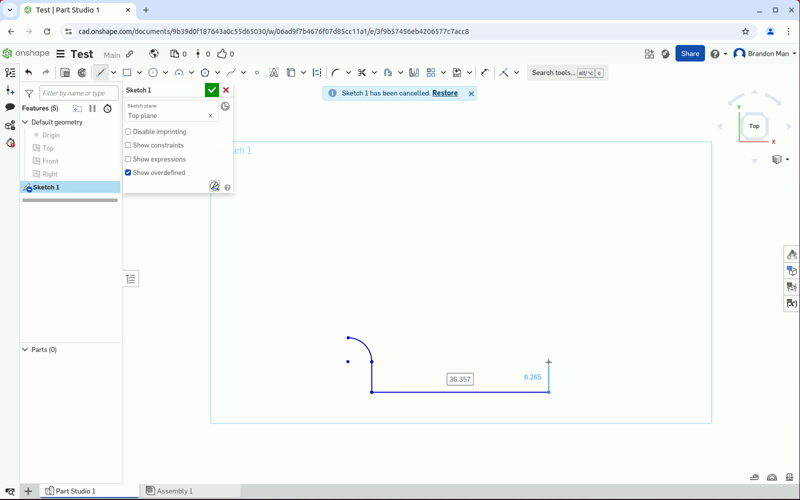
key_up(shift)
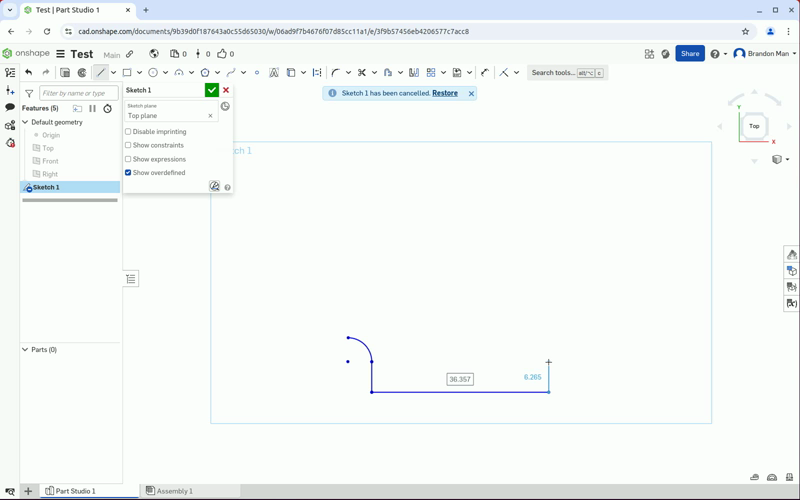
key(esc)
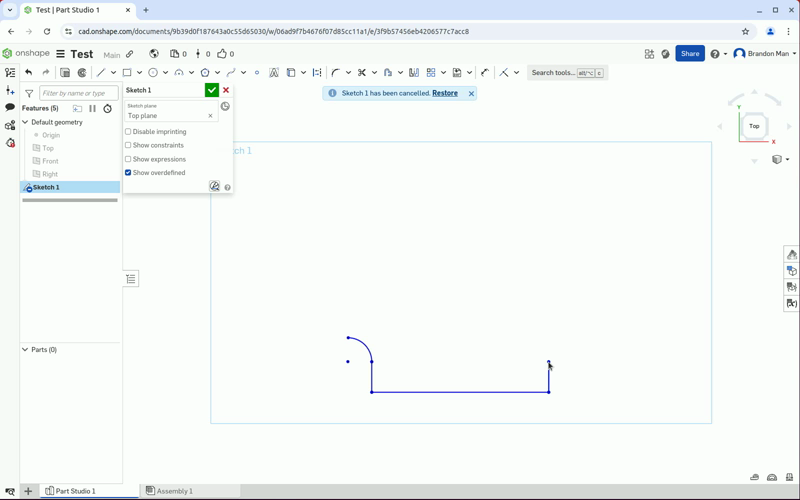
key(a)
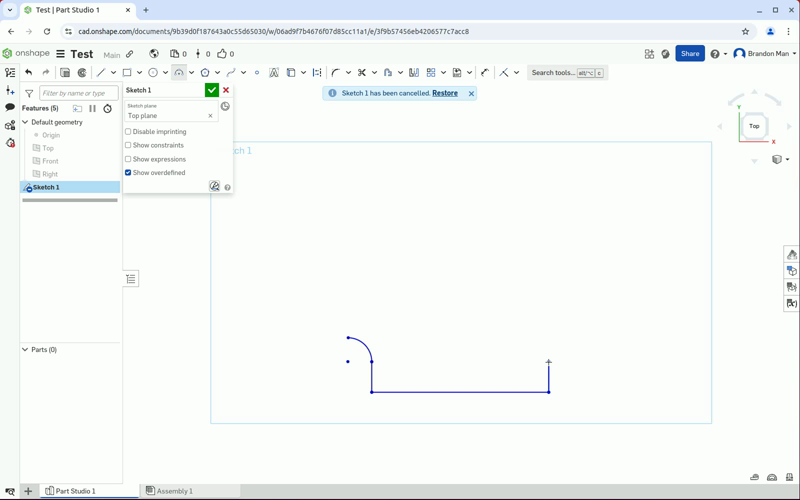
mouse_move(548, 361)
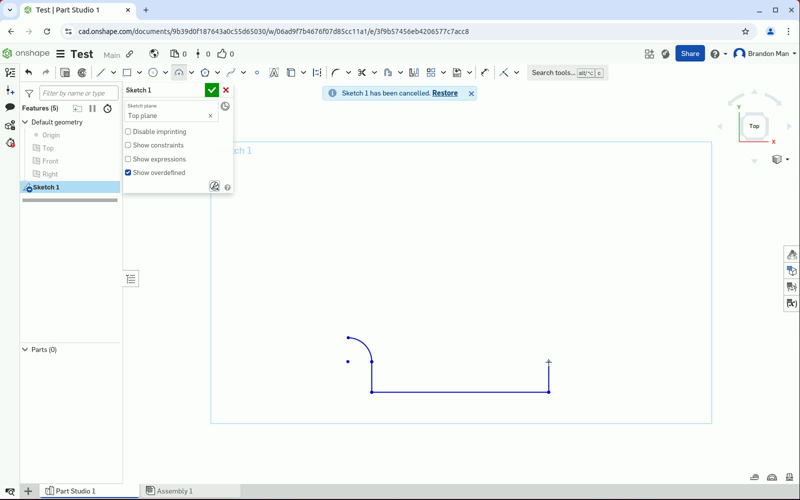
click(548, 361)
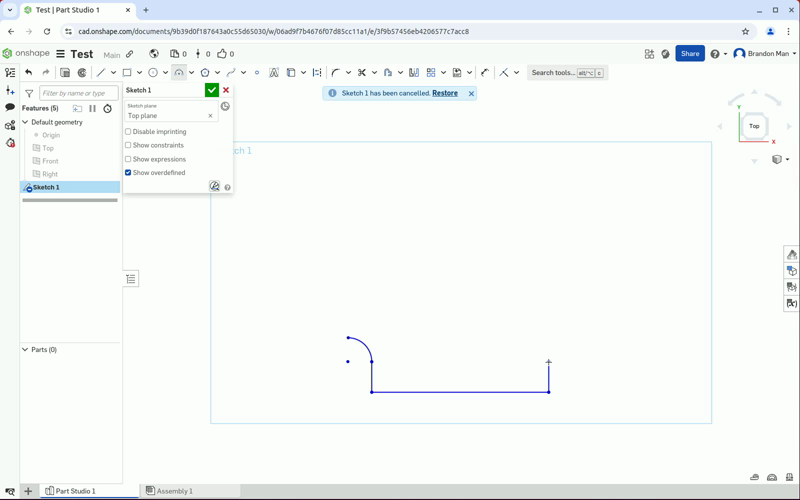
key_down(shift)
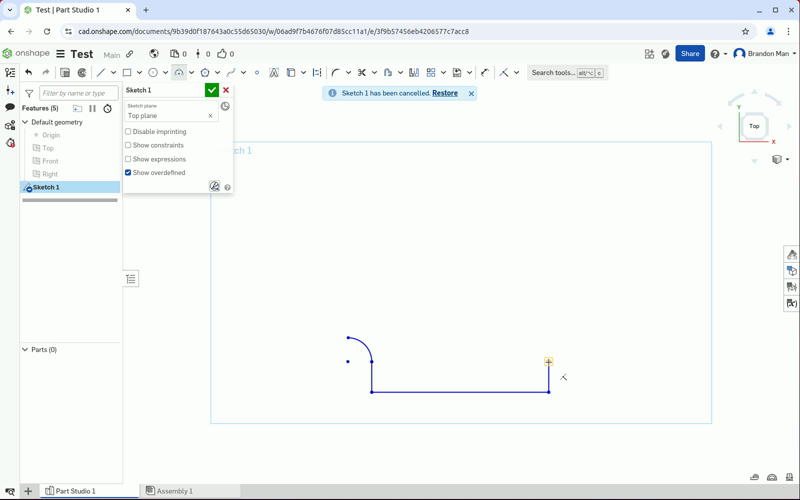
mouse_move(572, 337)
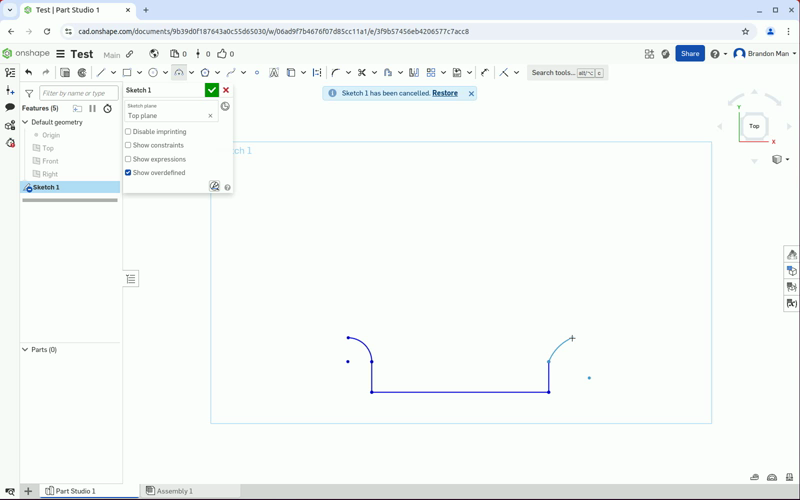
click(572, 337)
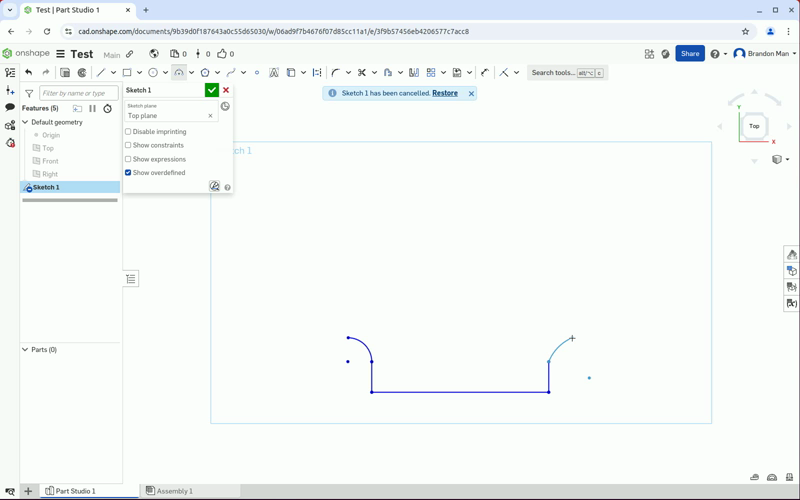
mouse_move(555, 345)
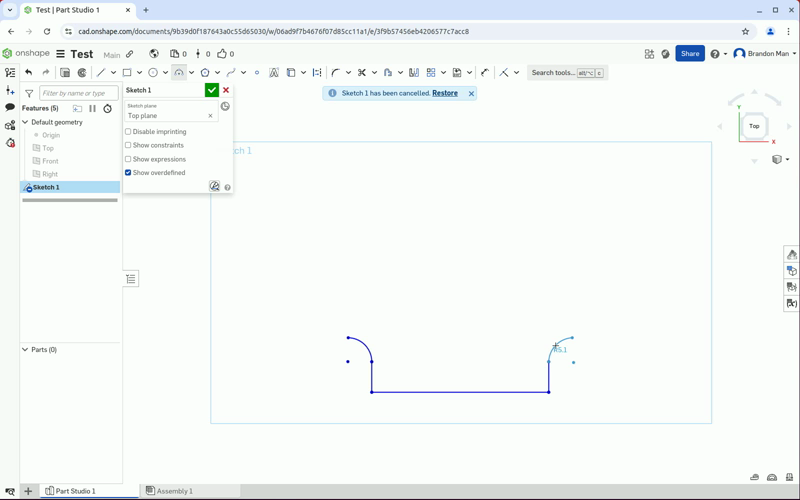
click(555, 345)
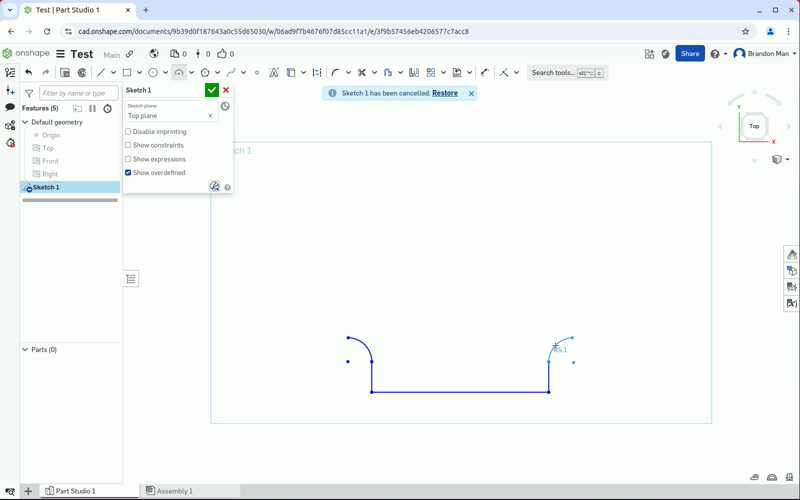
key_up(shift)
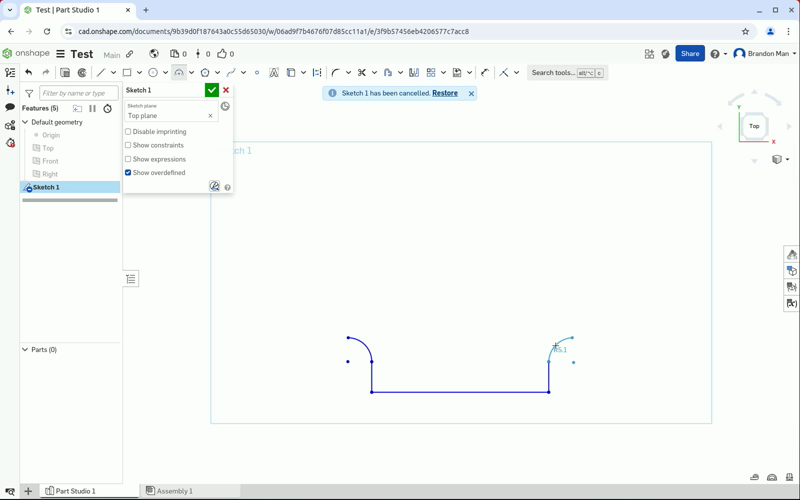
key(esc)
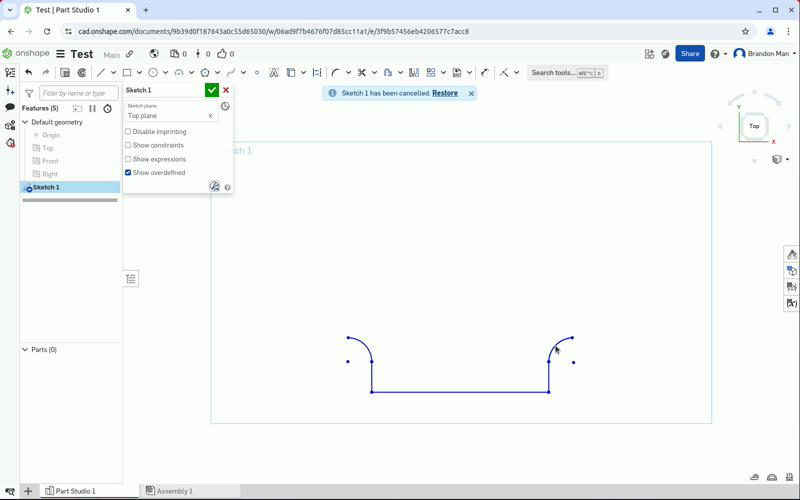
key(l)
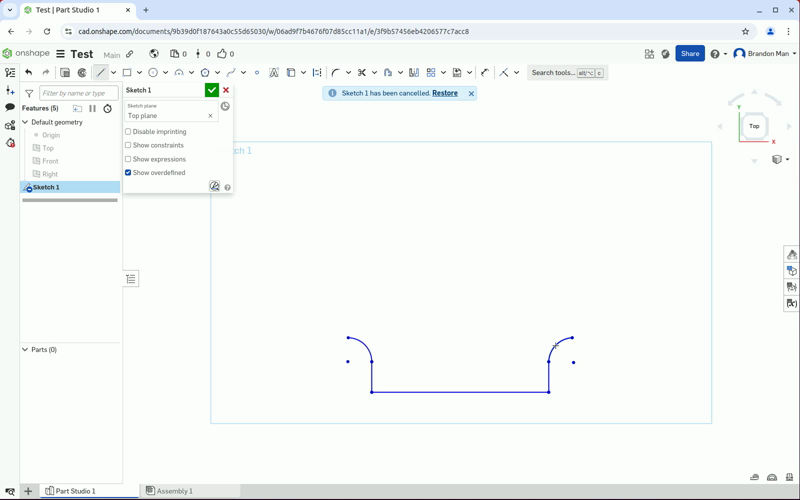
mouse_move(572, 337)
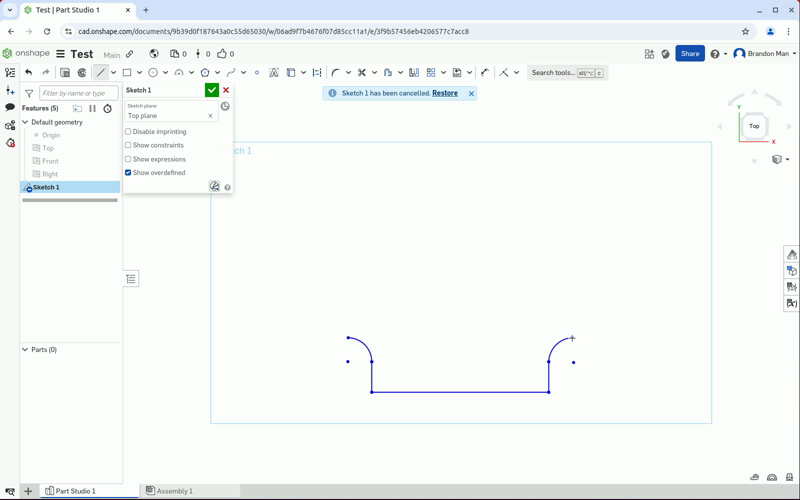
click(572, 337)
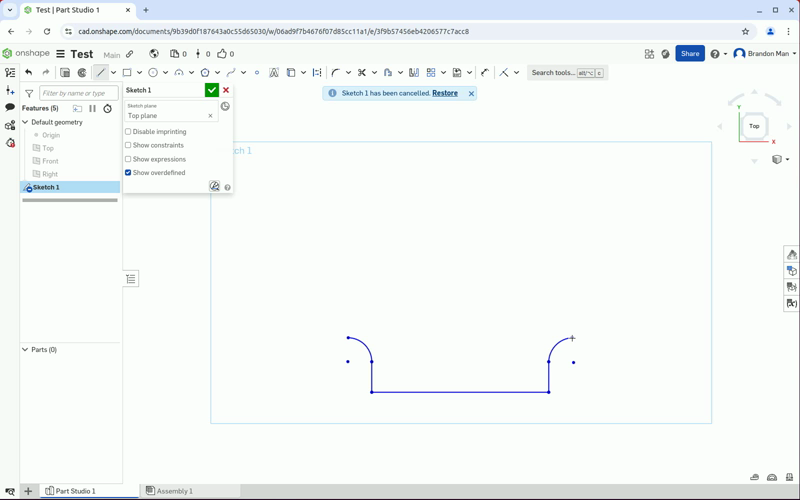
key_down(shift)
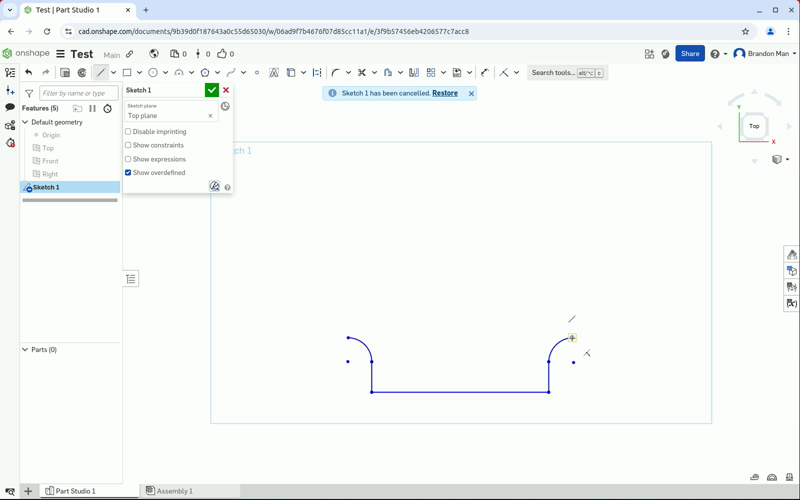
mouse_move(572, 227)
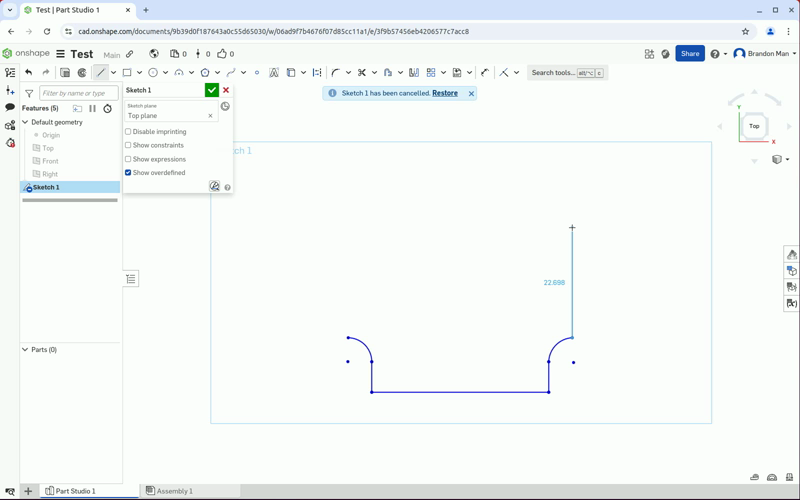
click(572, 227)
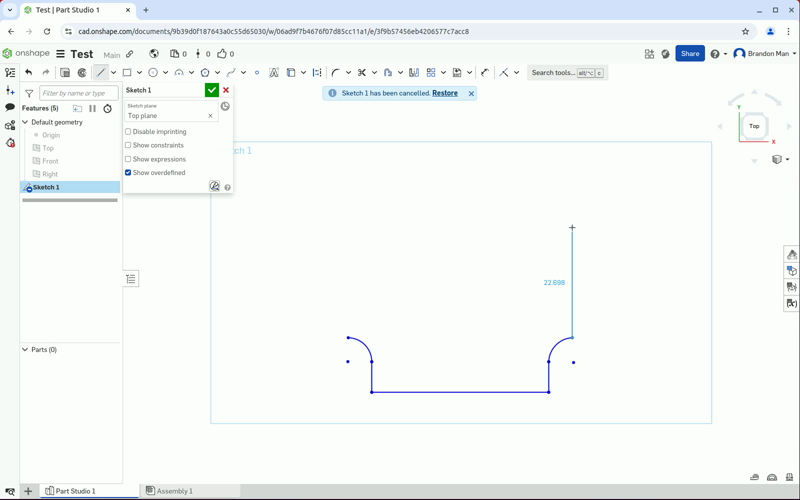
key_up(shift)
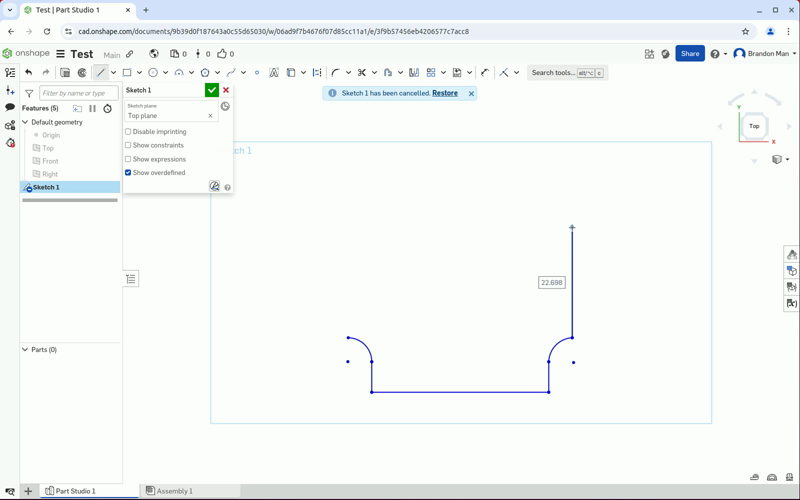
key(esc)
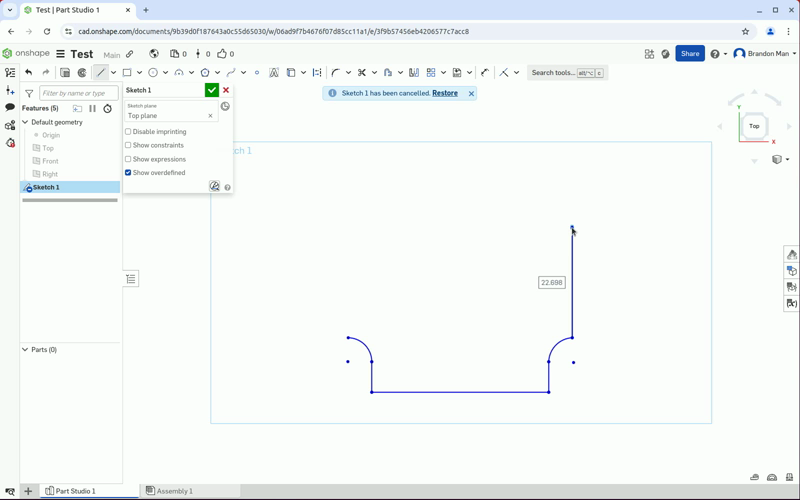
key(a)
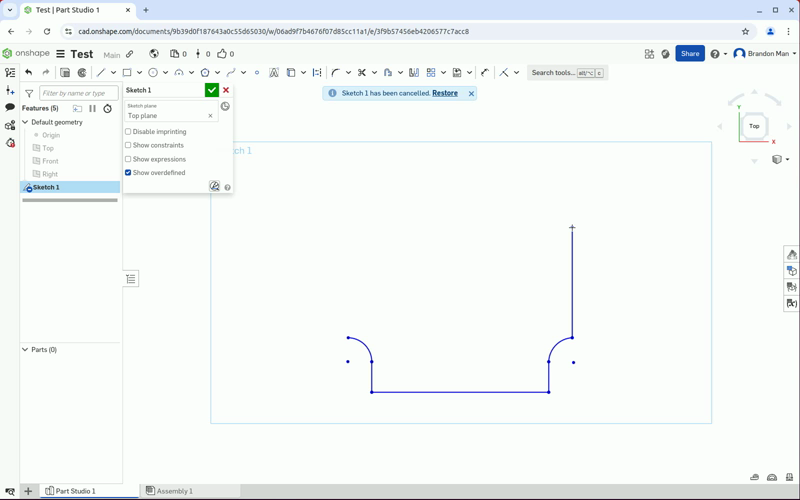
mouse_move(572, 227)
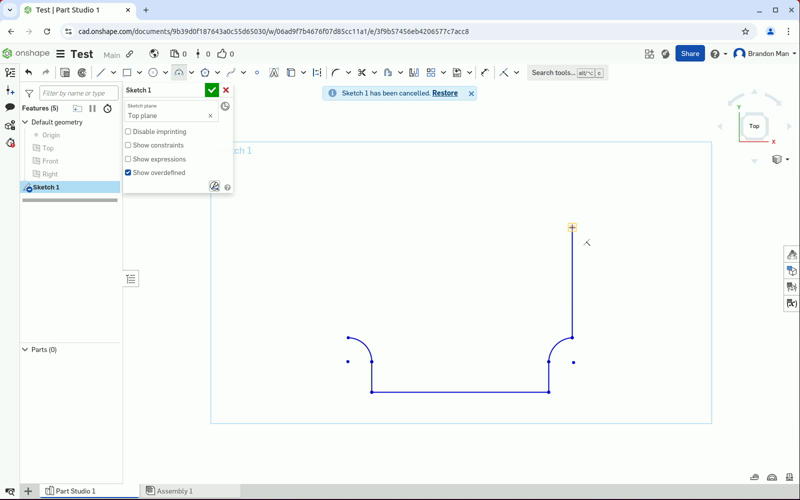
click(572, 227)
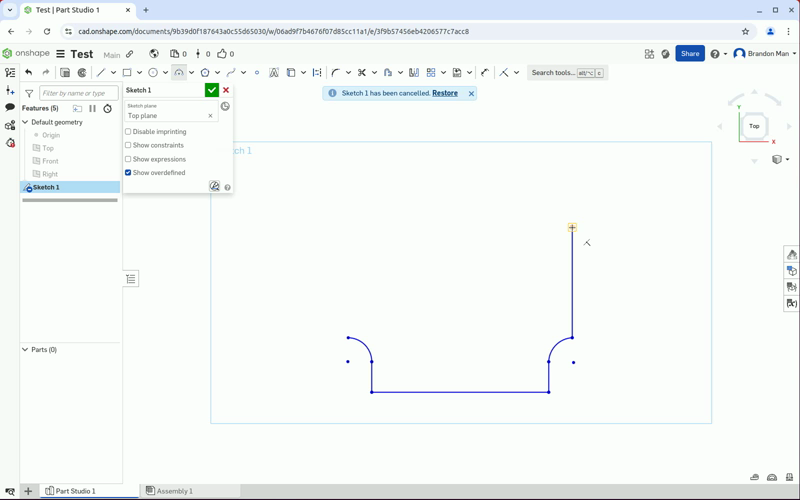
key_down(shift)
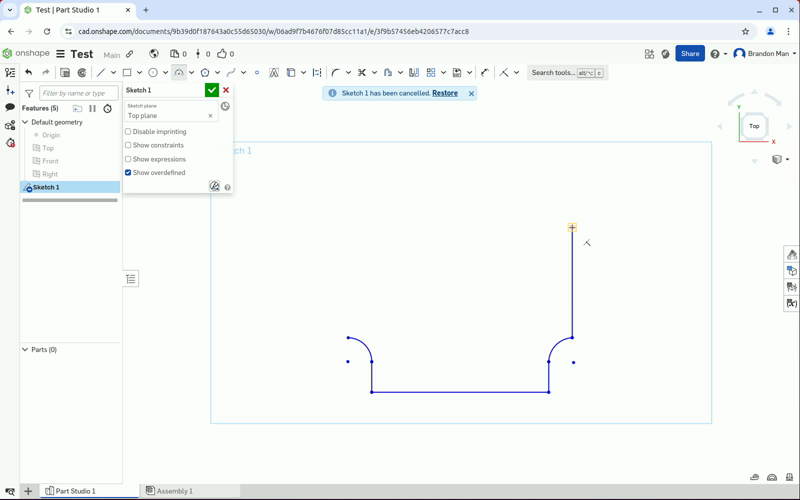
mouse_move(548, 203)
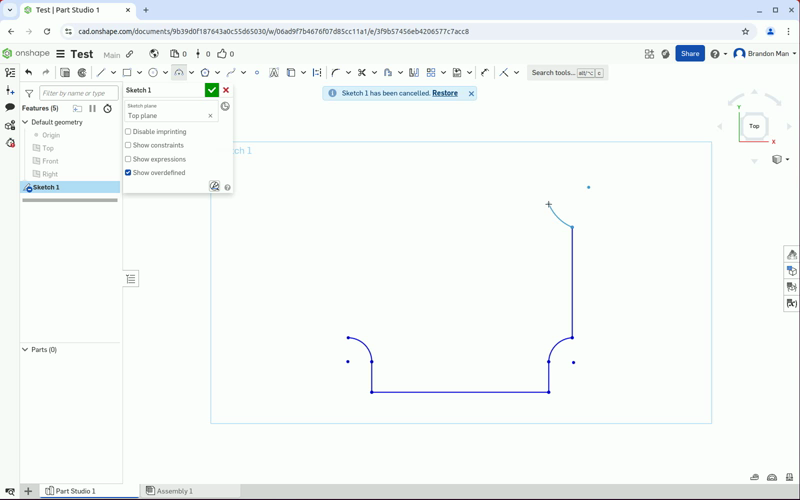
click(548, 203)
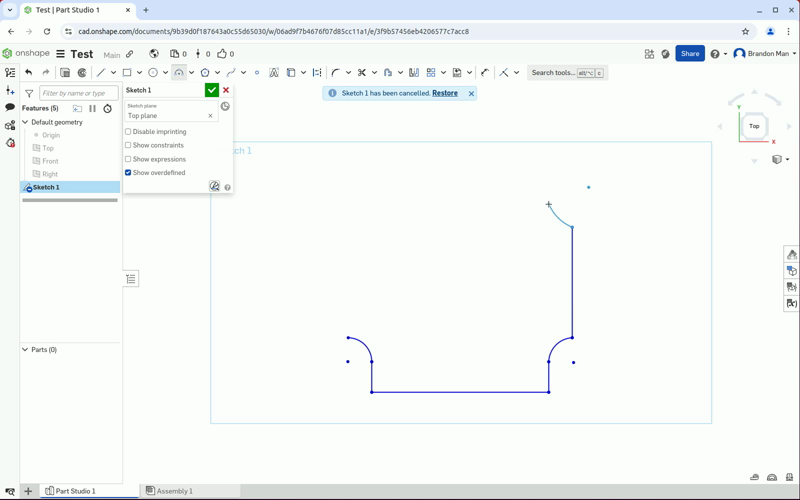
mouse_move(555, 220)
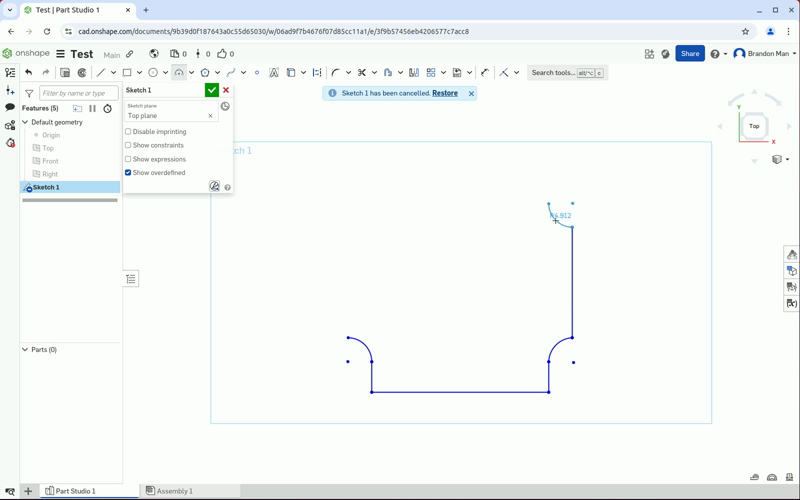
click(555, 220)
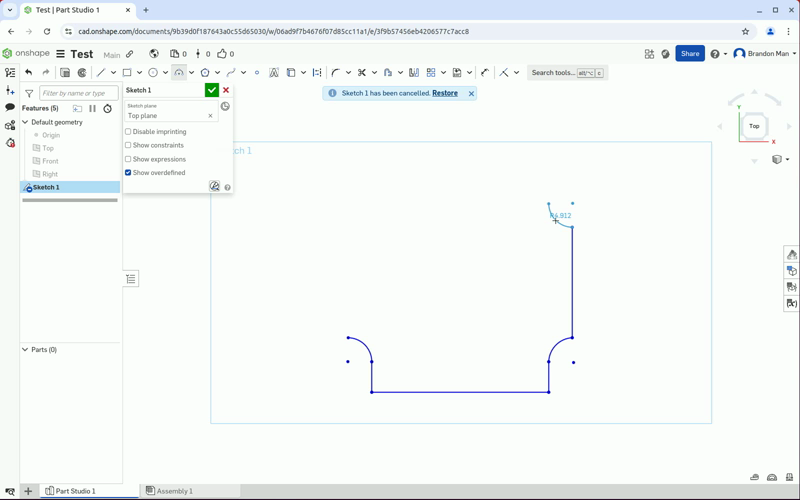
key_up(shift)
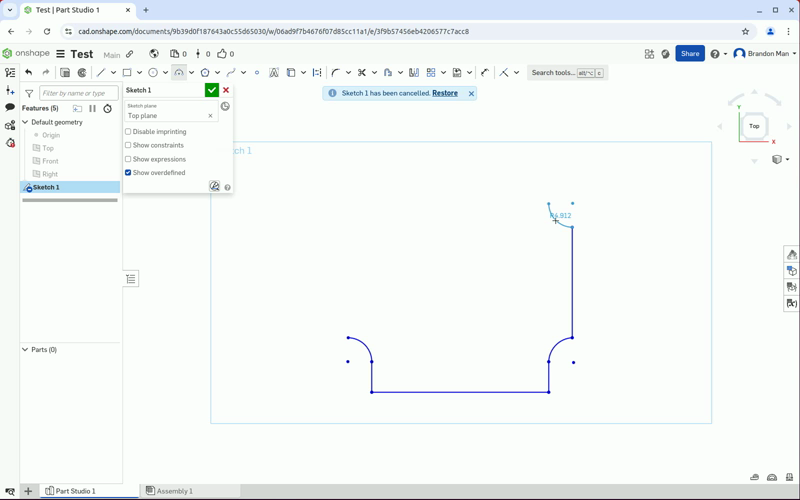
key(esc)
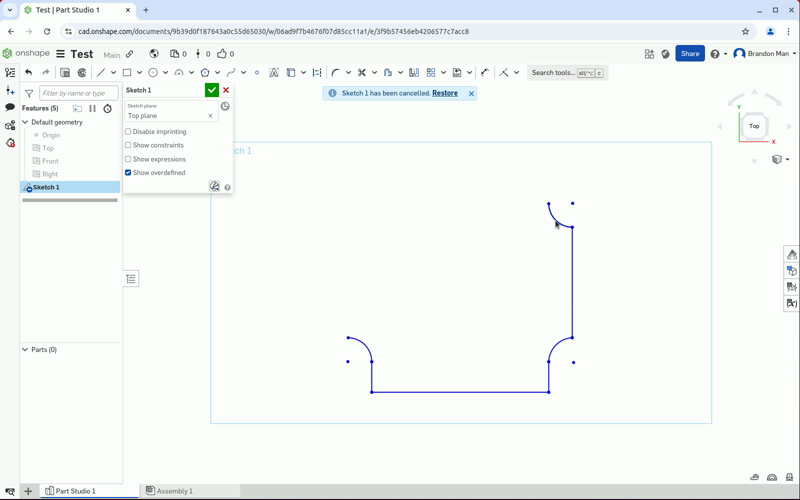
key(l)
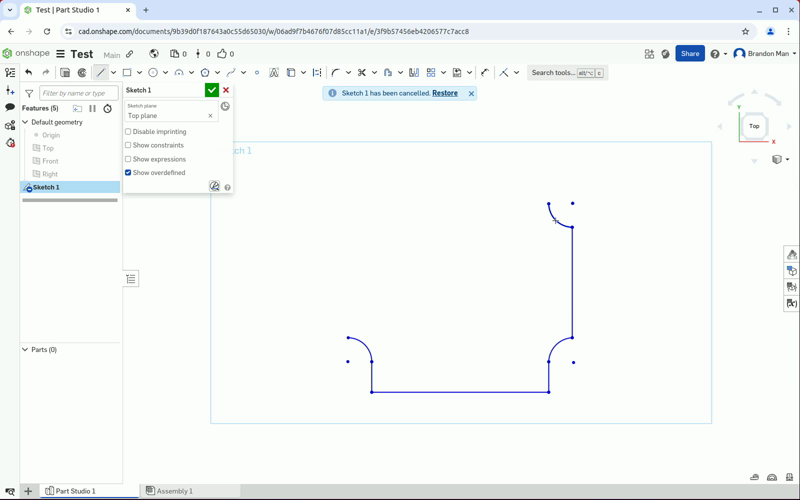
mouse_move(548, 203)
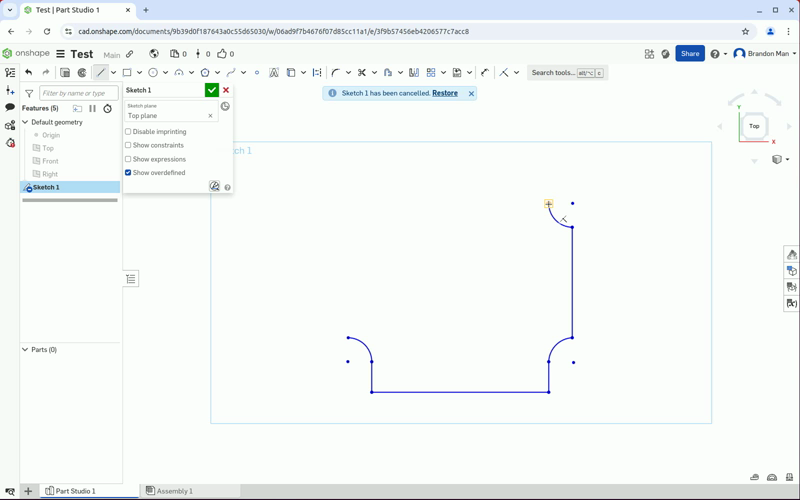
click(548, 203)
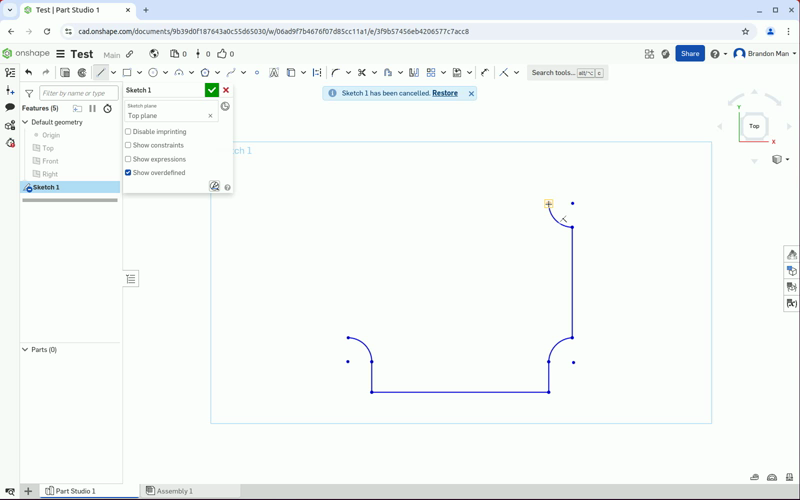
key_down(shift)
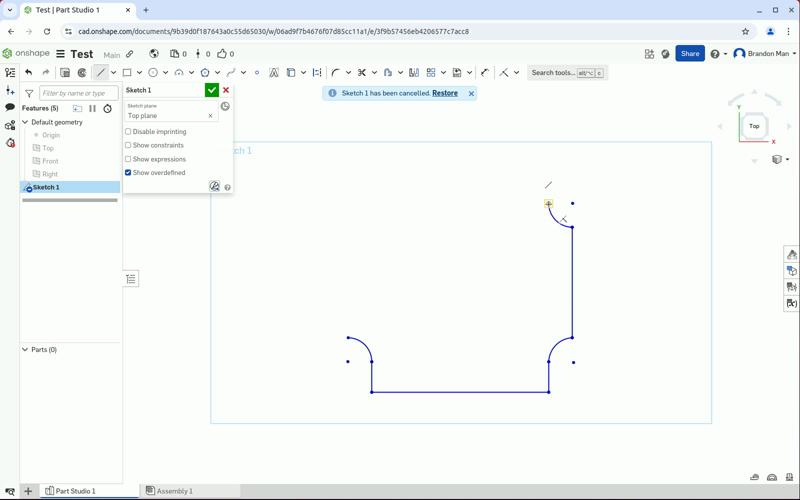
mouse_move(578, 203)
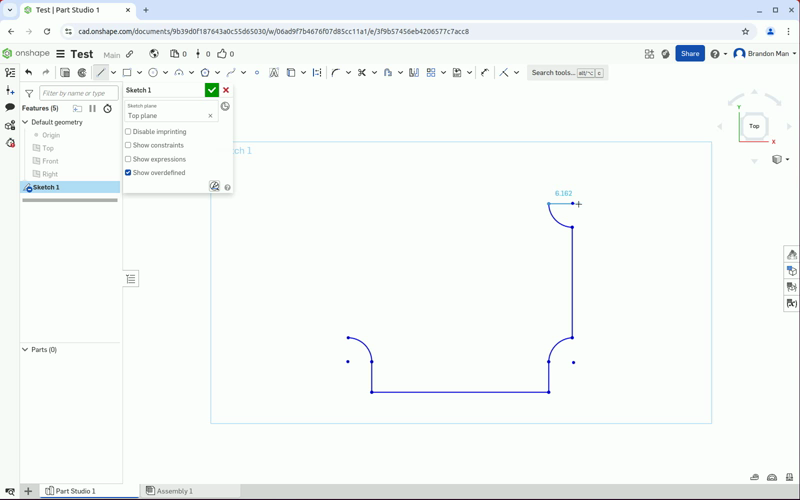
mouse_move(548, 173)
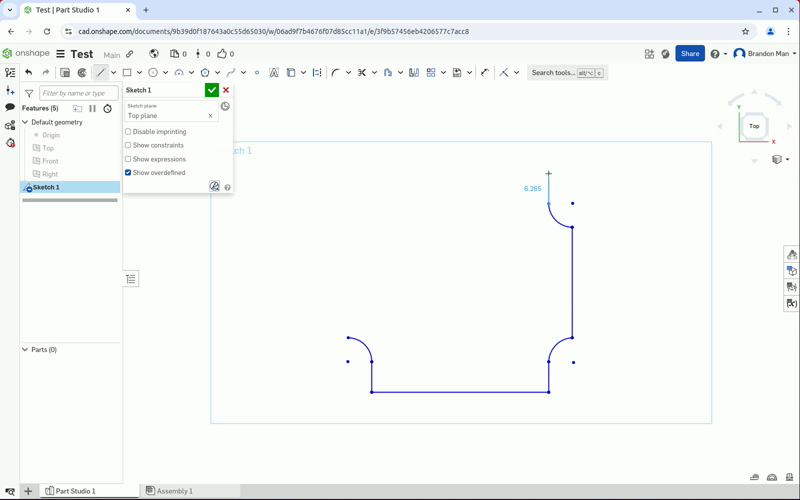
click(548, 173)
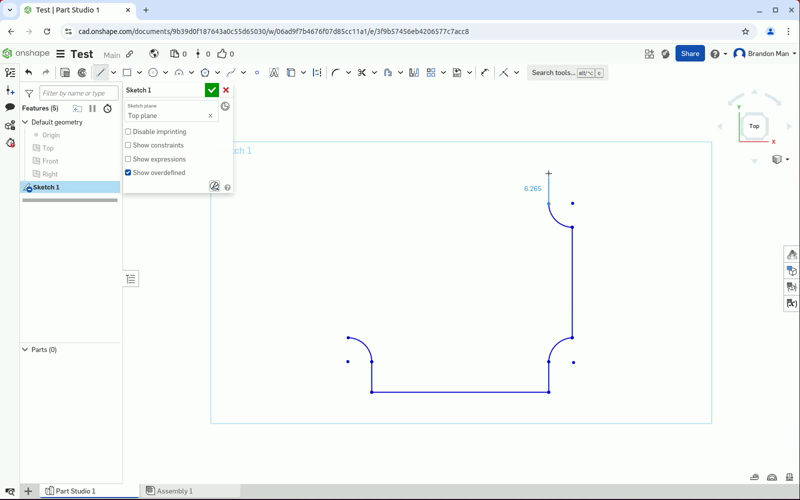
key_up(shift)
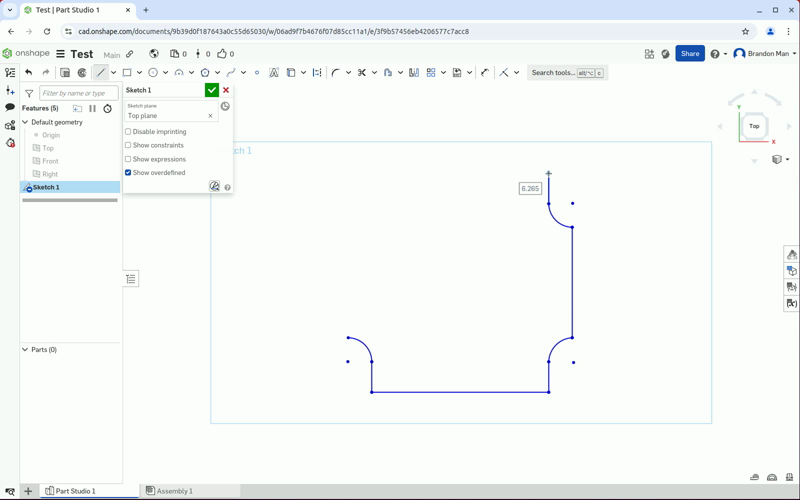
key_down(shift)
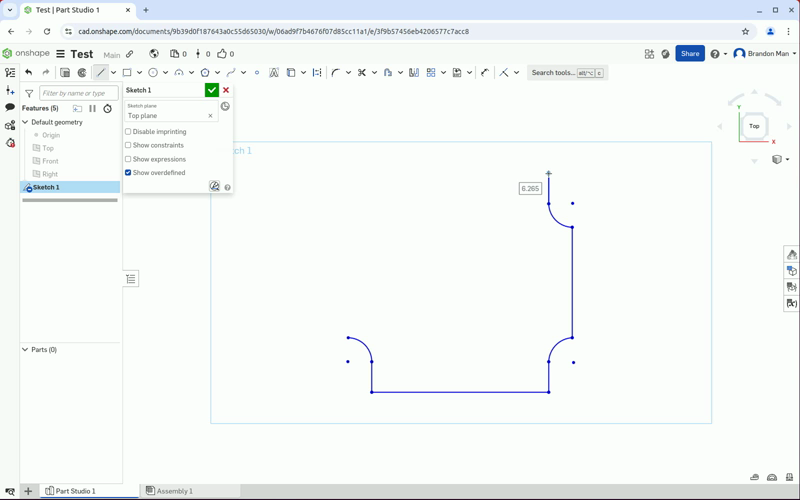
mouse_move(371, 173)
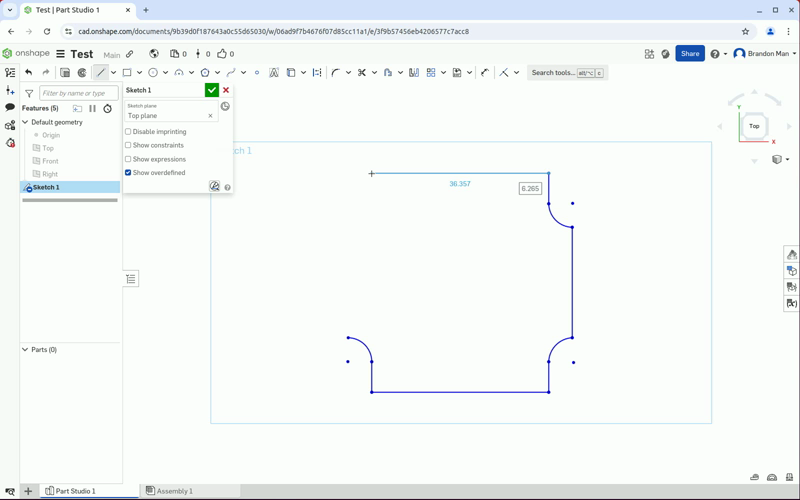
click(371, 173)
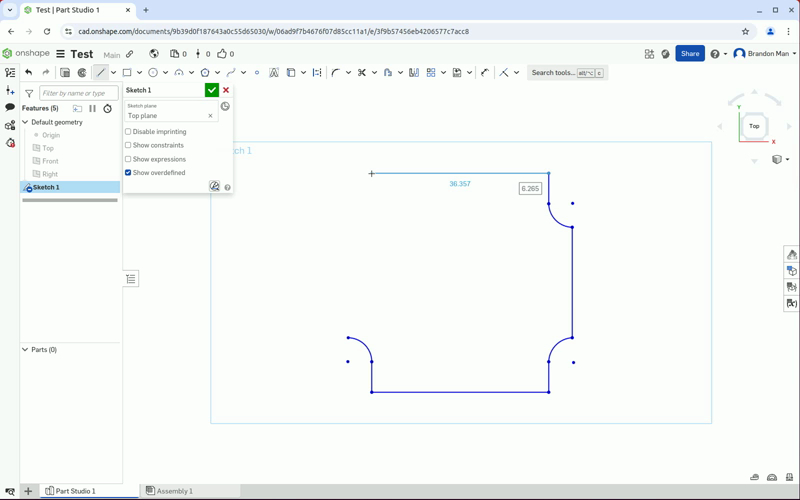
key_up(shift)
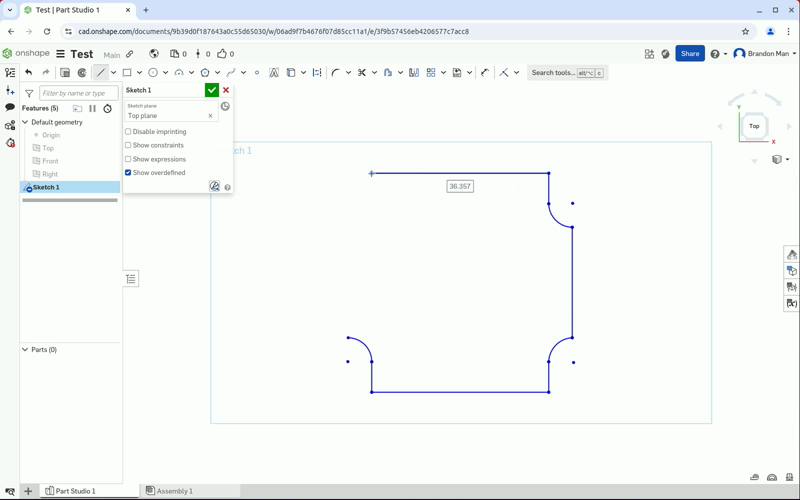
key_down(shift)
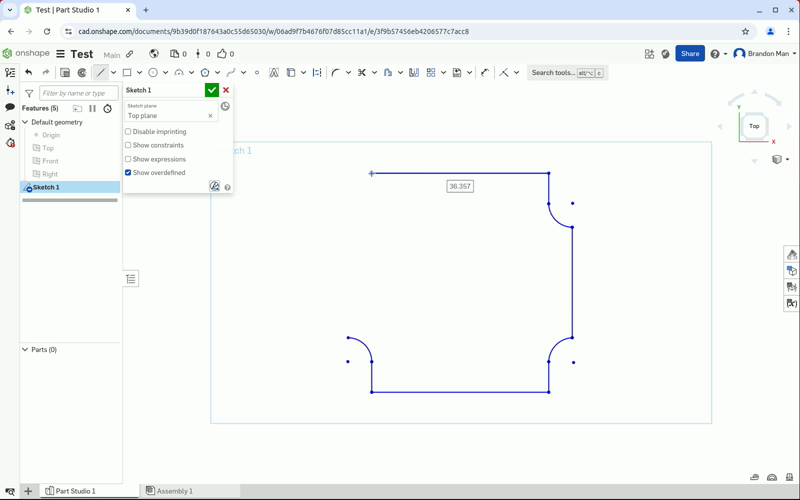
mouse_move(401, 173)
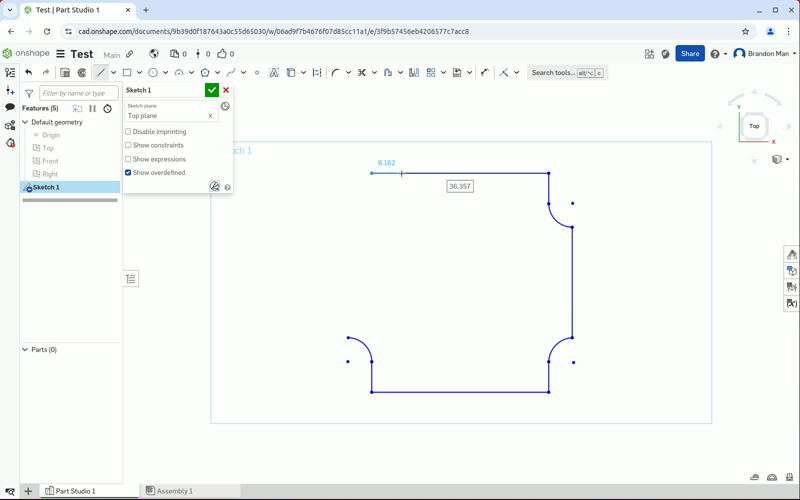
mouse_move(371, 203)
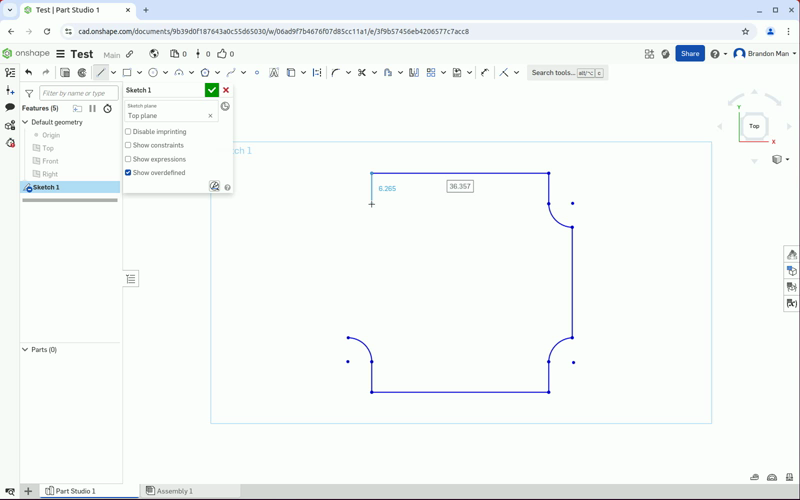
click(371, 203)
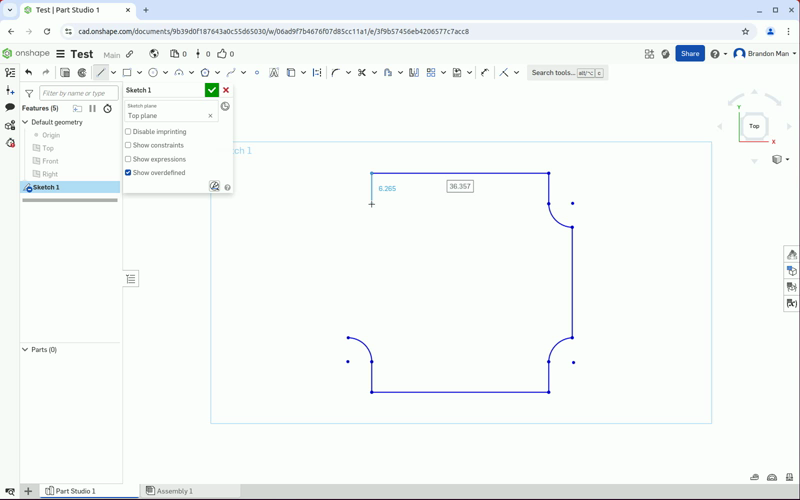
key_up(shift)
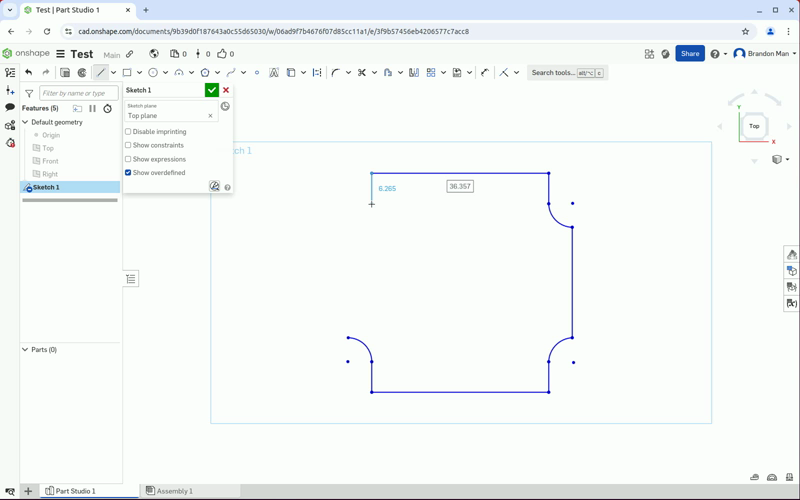
key(esc)
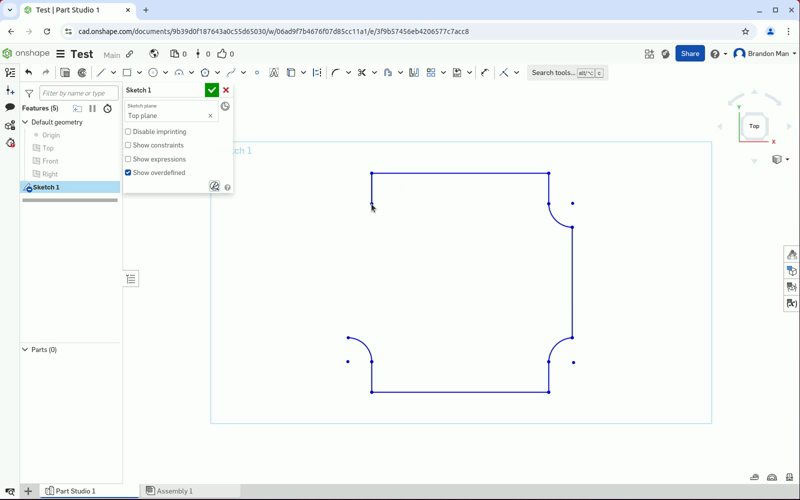
key(a)
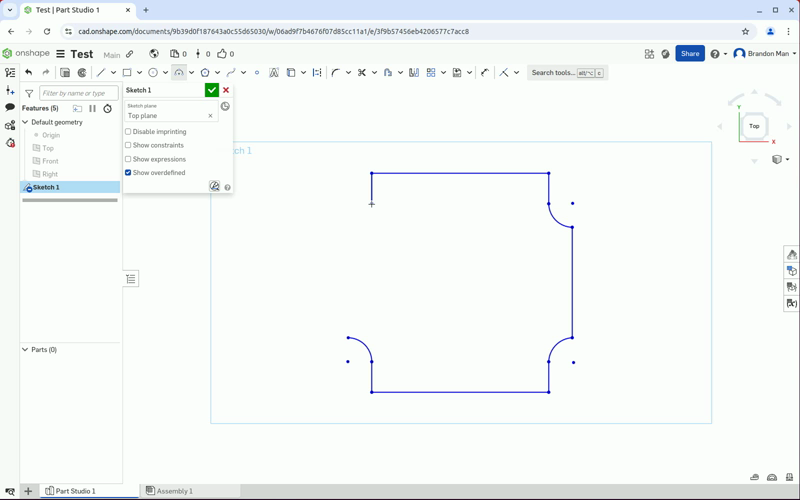
mouse_move(371, 203)
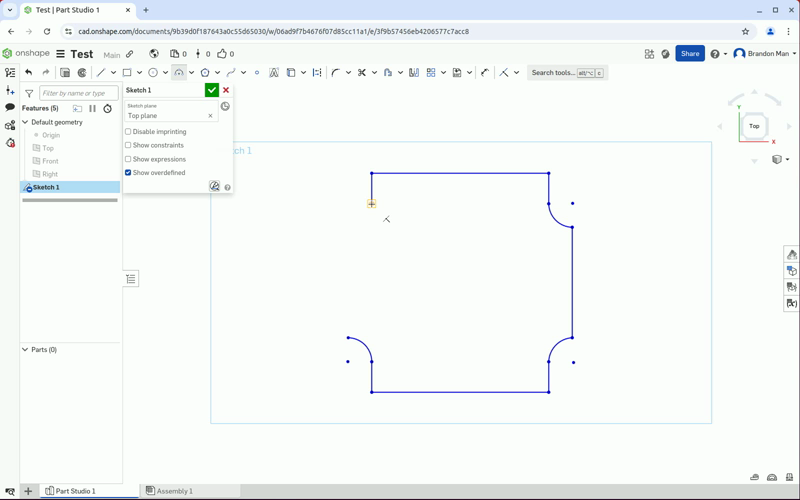
click(371, 203)
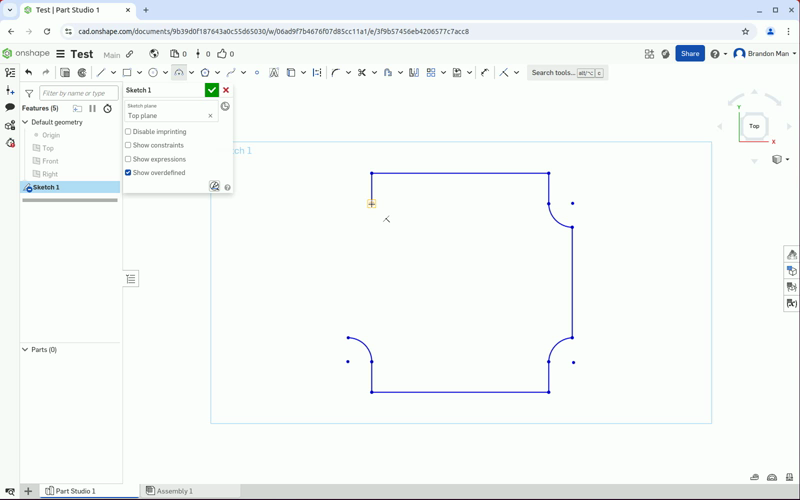
key_down(shift)
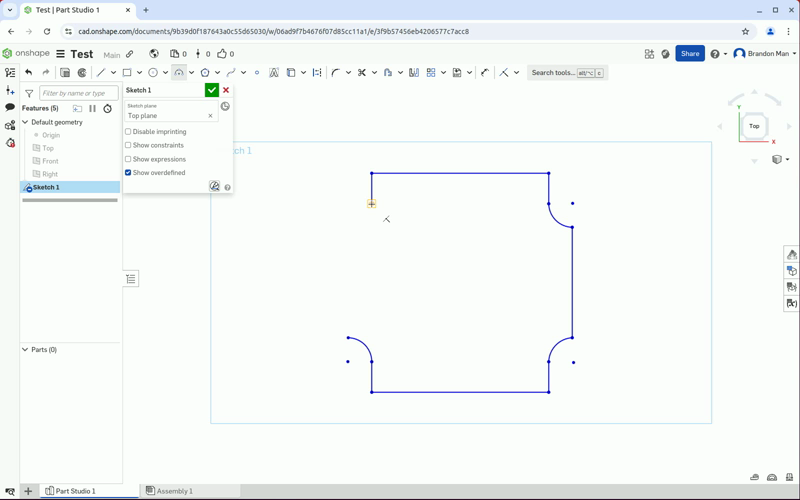
mouse_move(348, 227)
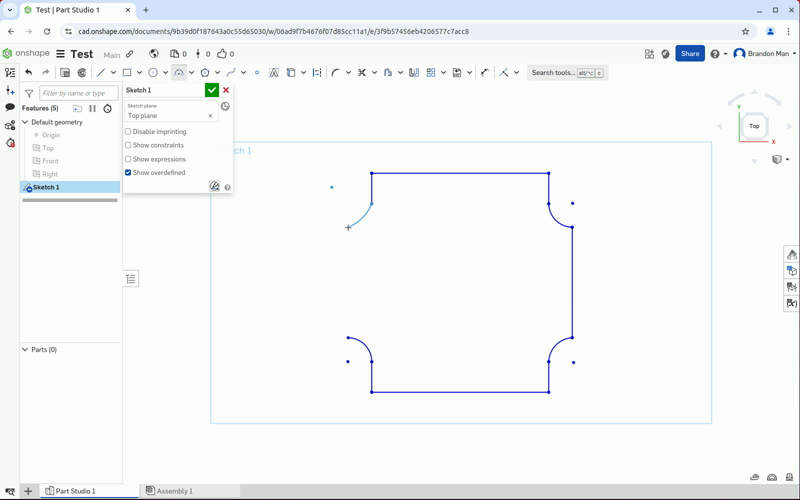
click(348, 227)
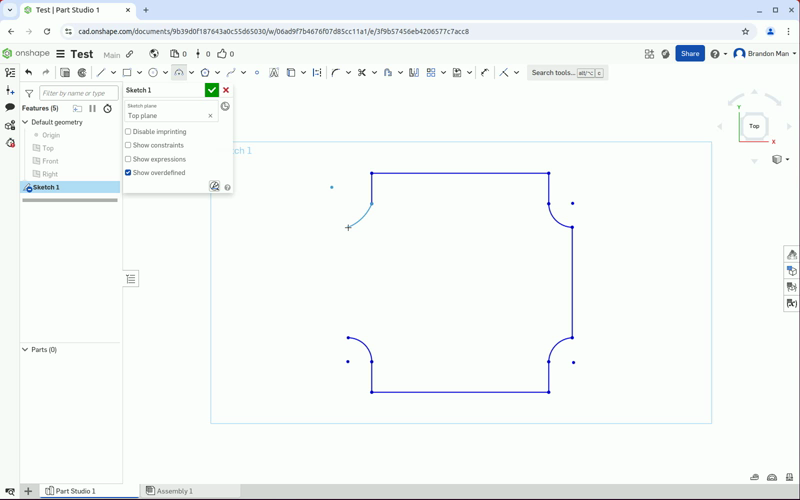
mouse_move(365, 220)
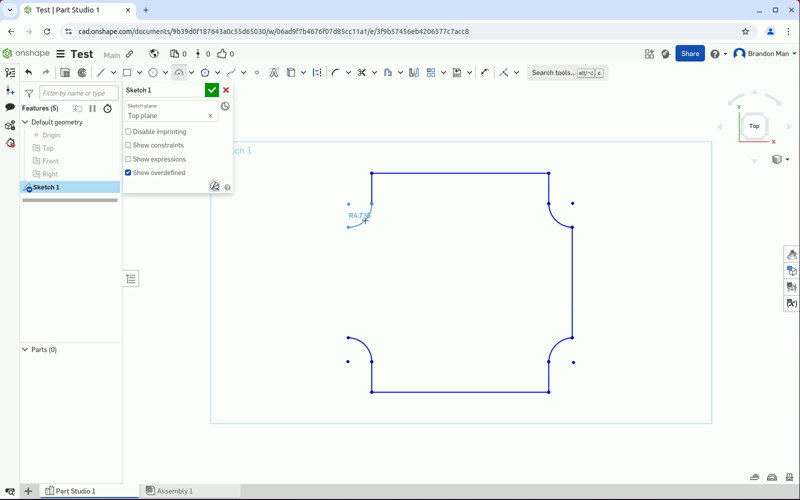
click(365, 220)
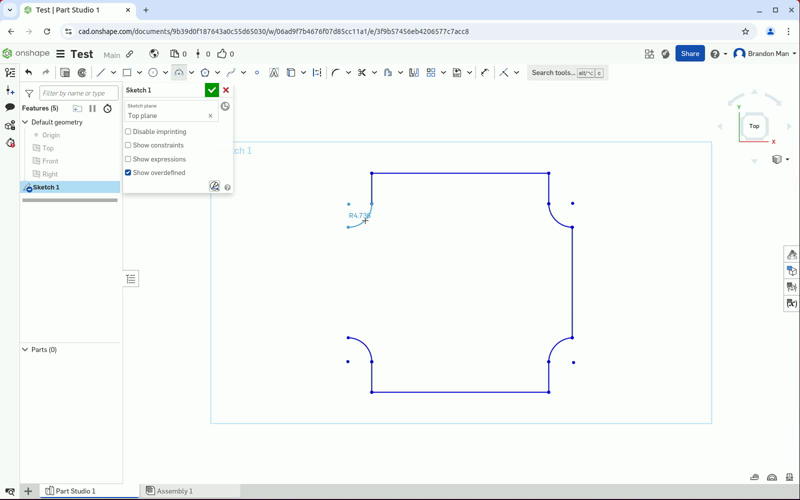
key_up(shift)
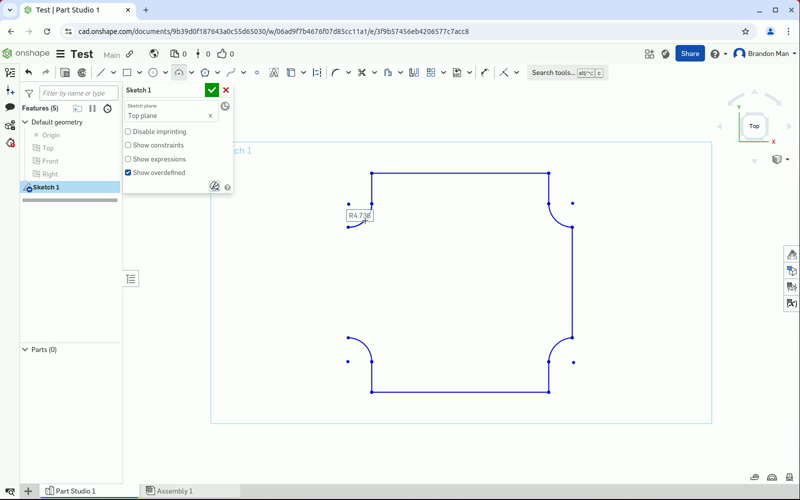
key(esc)
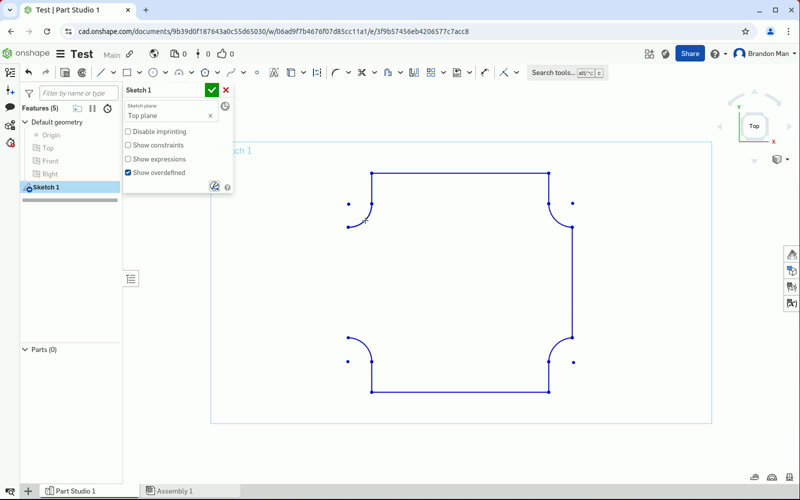
key(l)
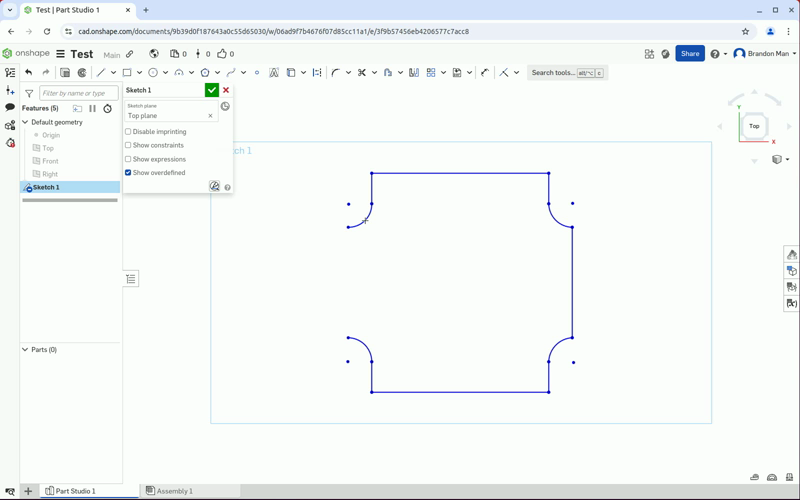
mouse_move(348, 227)
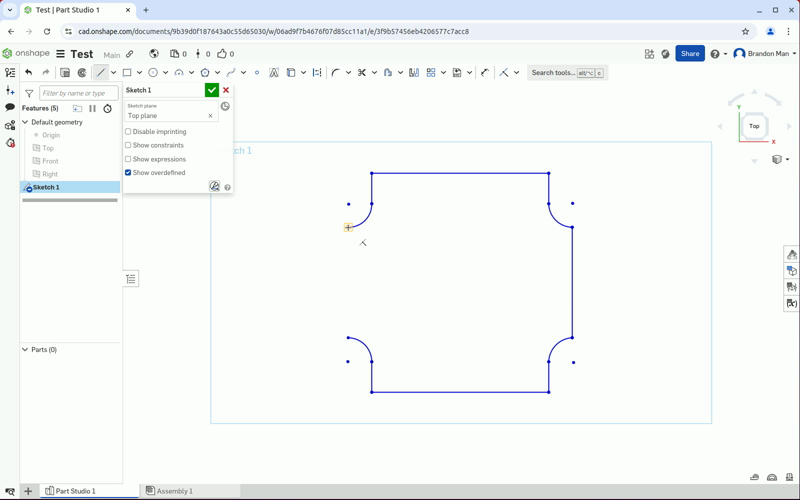
click(348, 227)
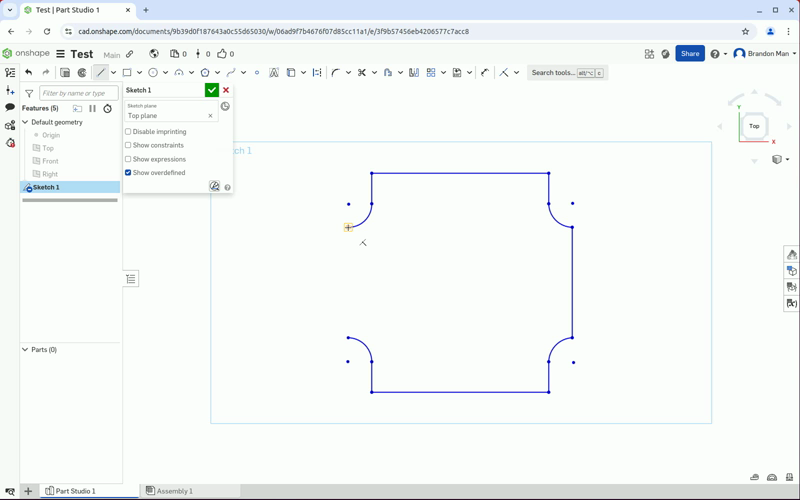
key_down(shift)
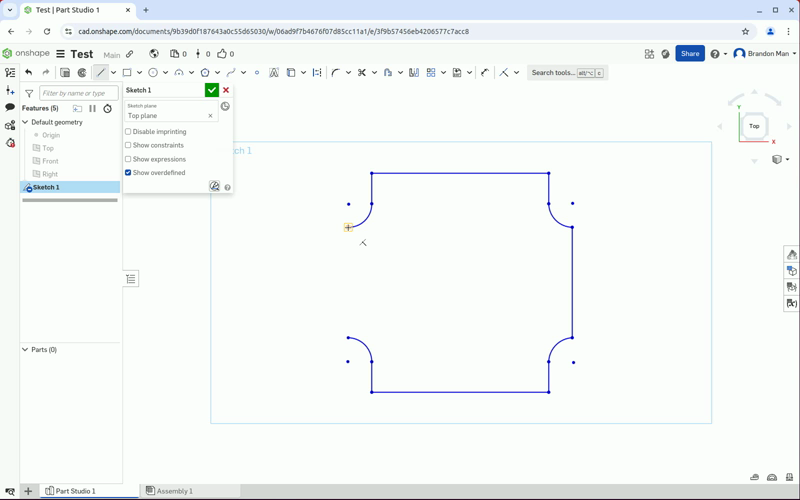
mouse_move(348, 337)
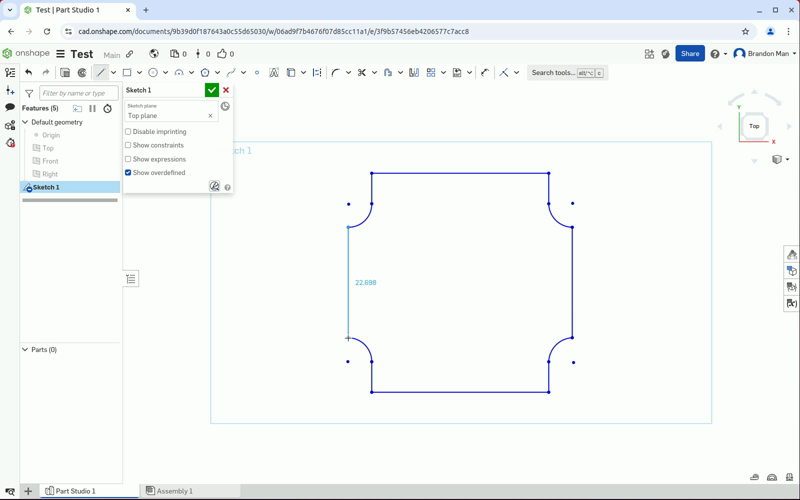
key_up(shift)
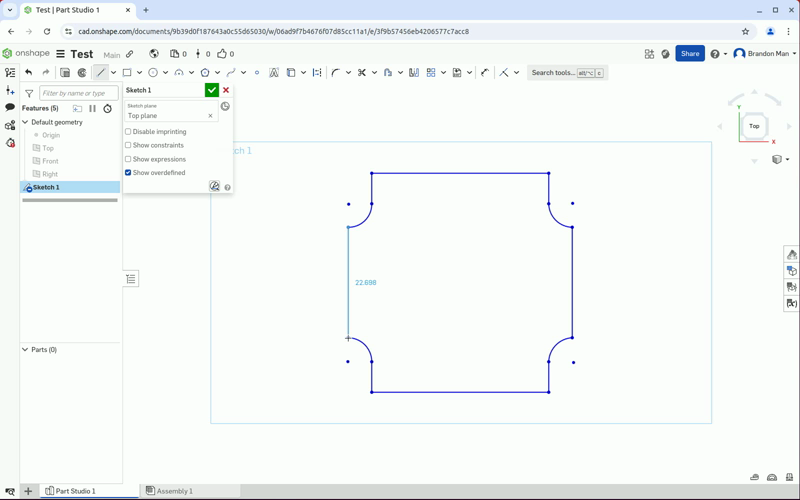
click(348, 337)
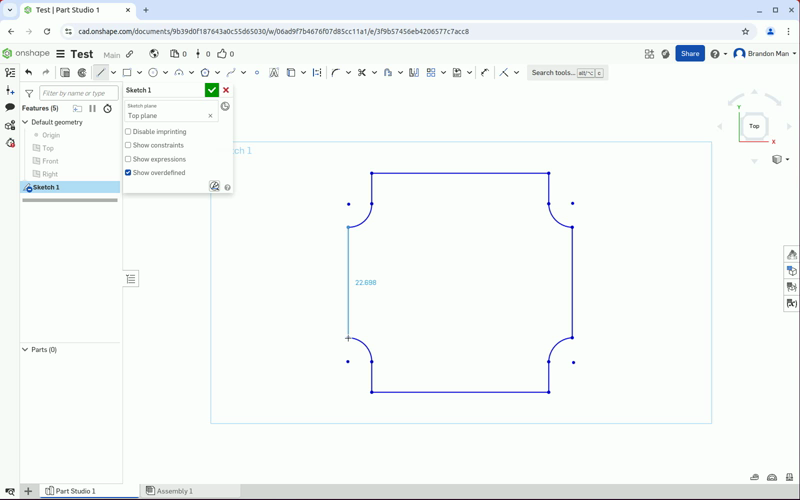
key(esc)
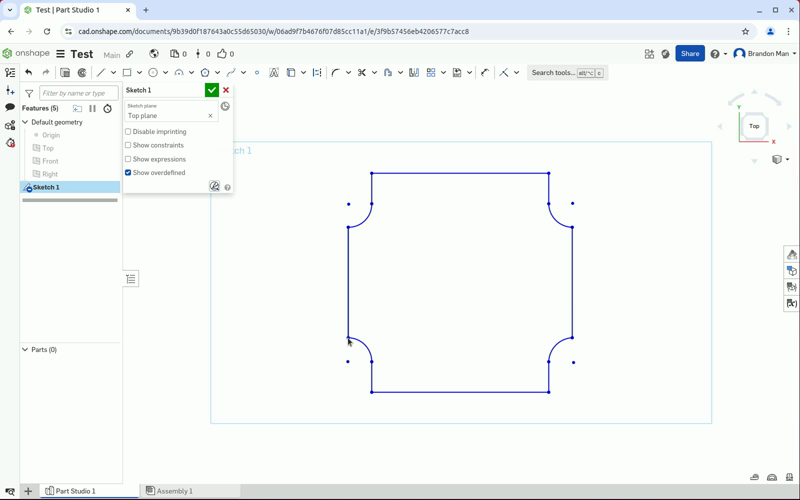
mouse_move(398, 300)
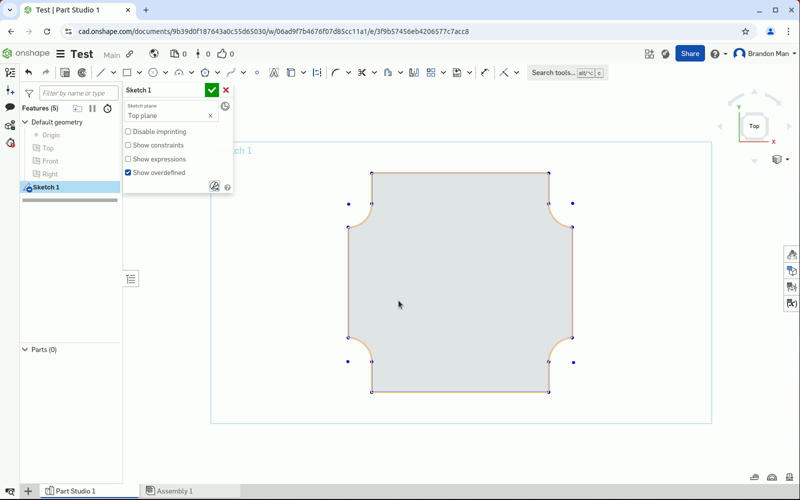
click(398, 300)
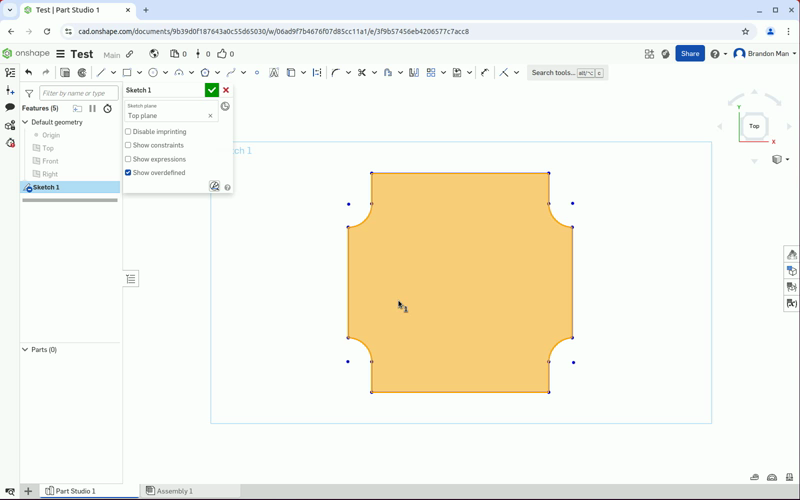
mouse_move(73, 352)
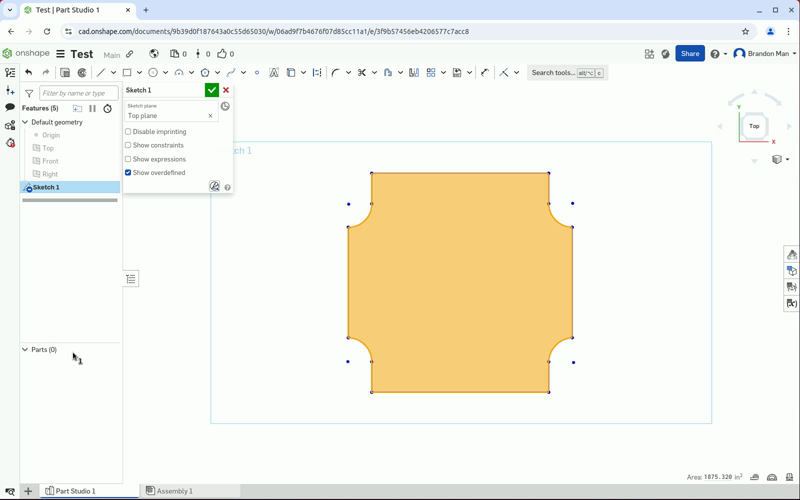
key(shift+y)
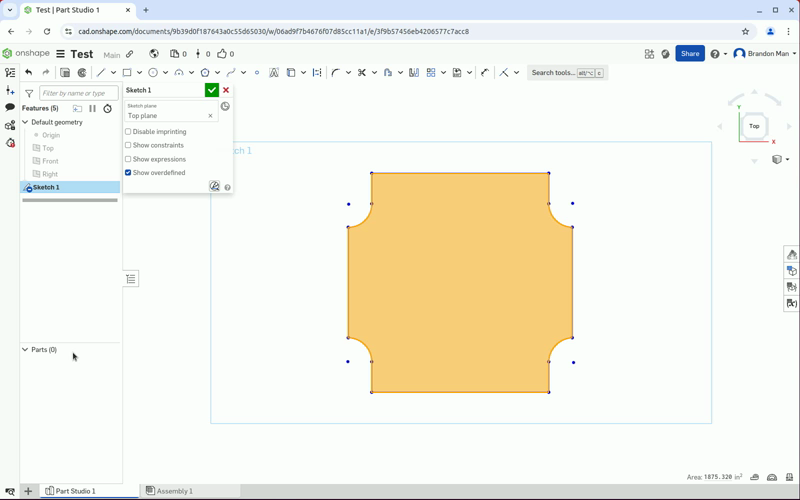
key(shift+e)
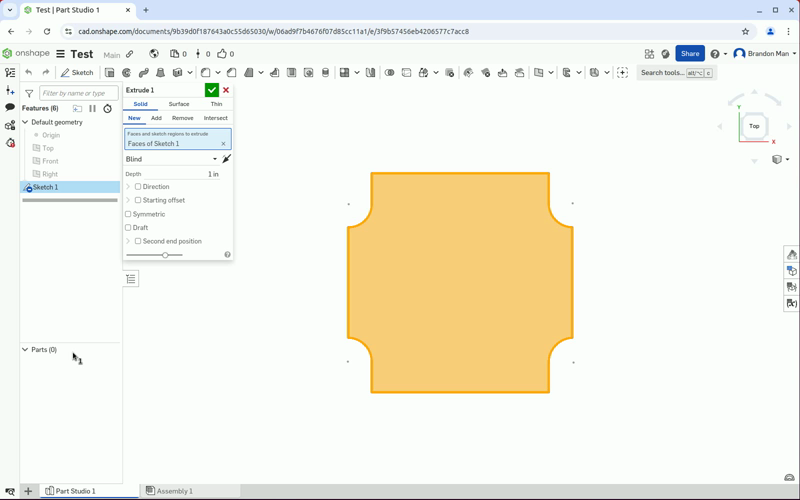
mouse_move(143, 106)
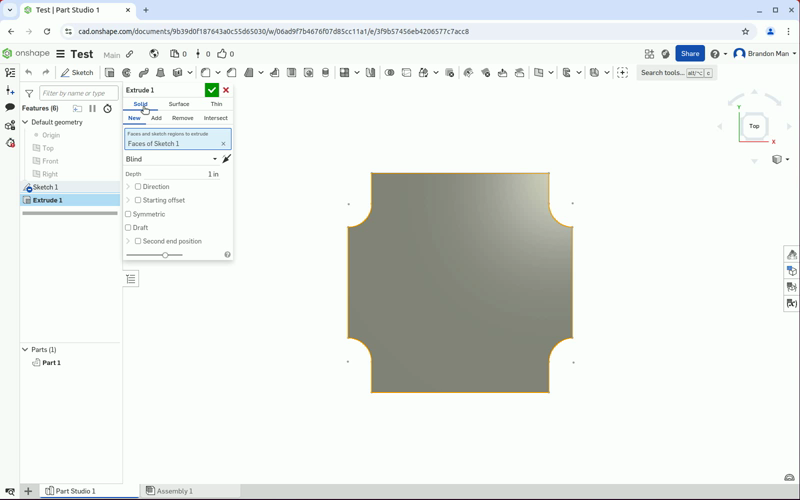
click(143, 106)
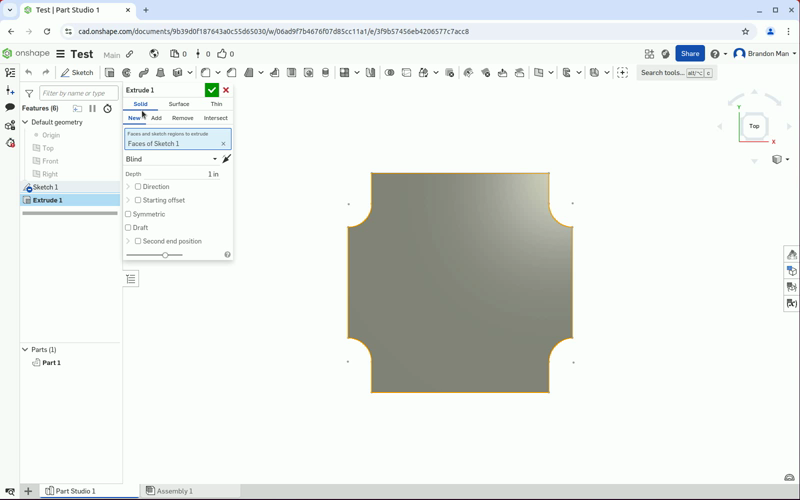
mouse_move(137, 120)
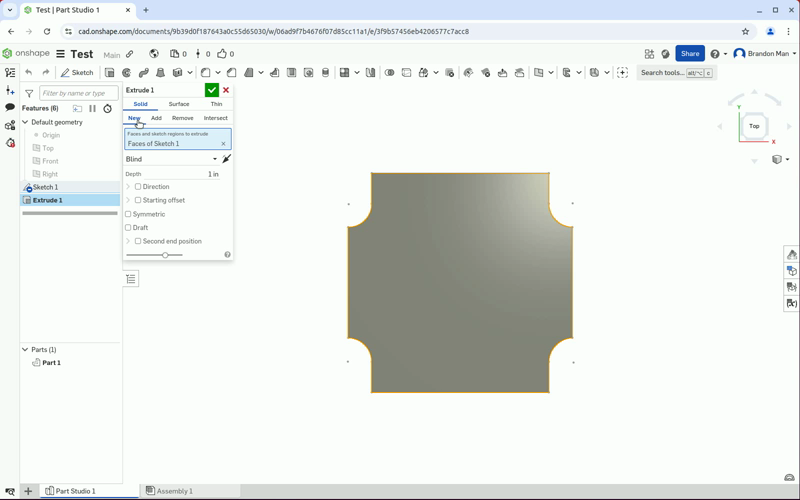
click(137, 120)
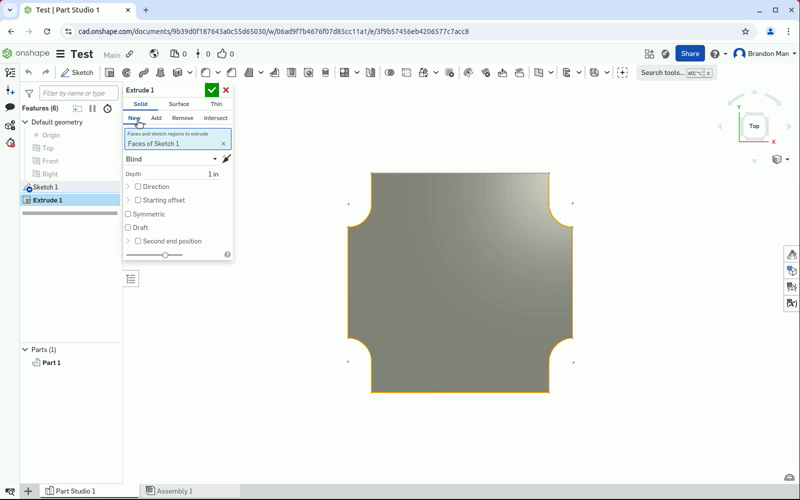
key(tab, 4)
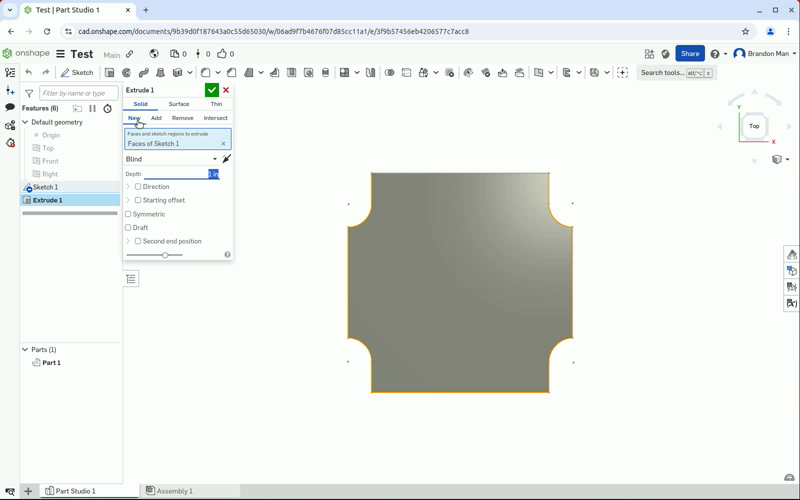
text(0.963)
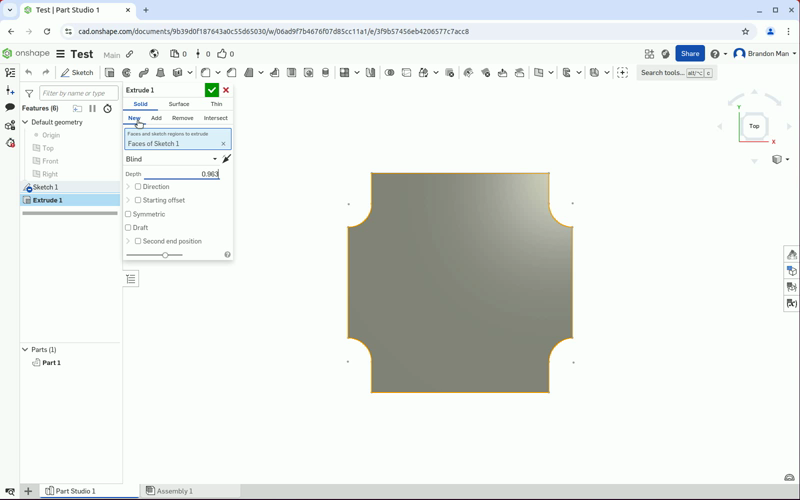
key(enter)
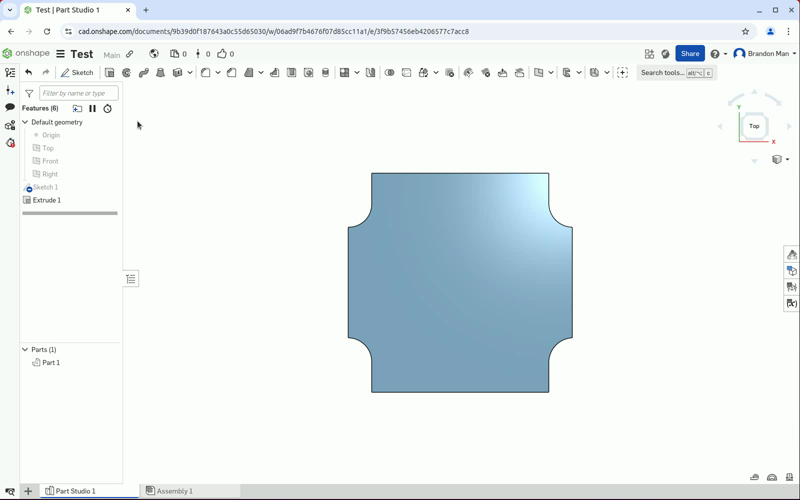
key(shift+h)
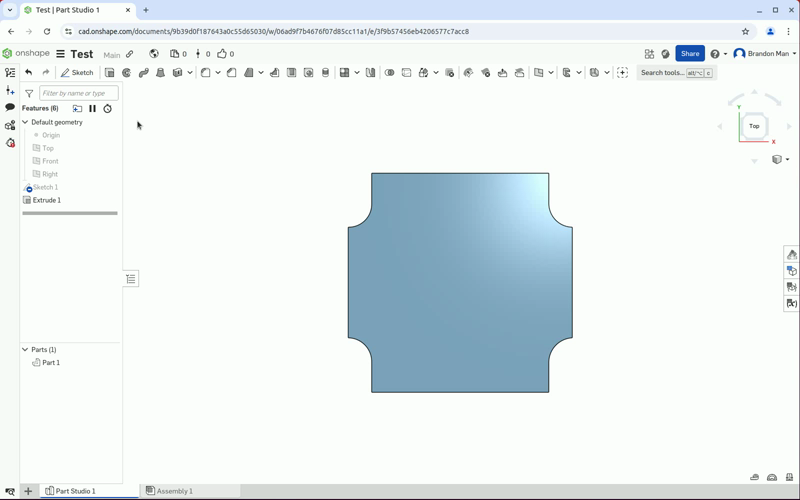
key(shift+h)
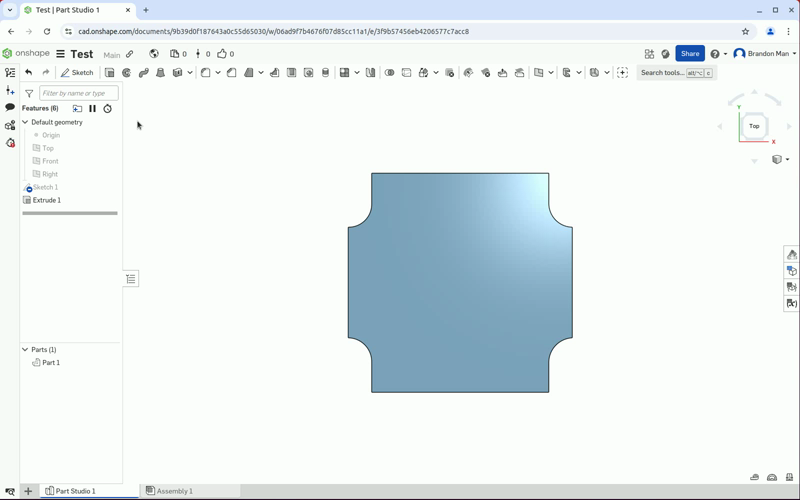
mouse_move(73, 189)
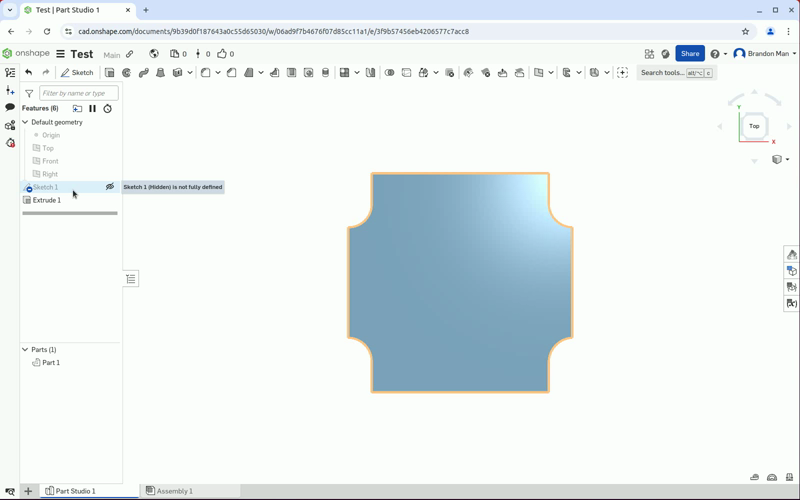
click(73, 189)
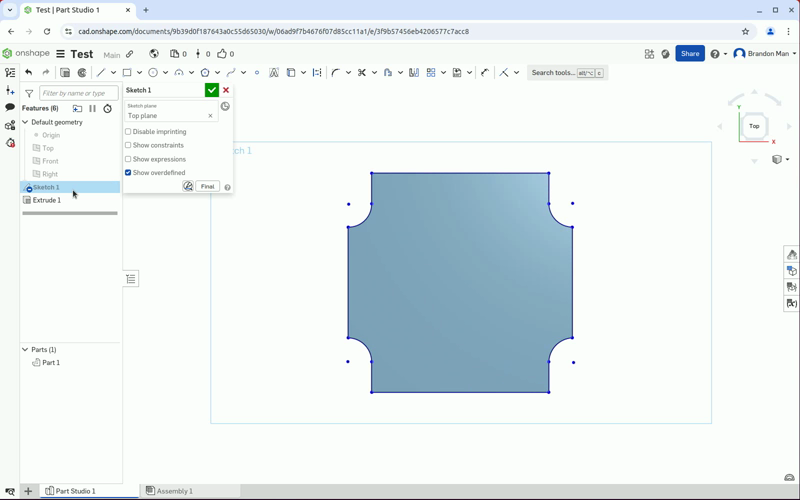
mouse_move(229, 92)
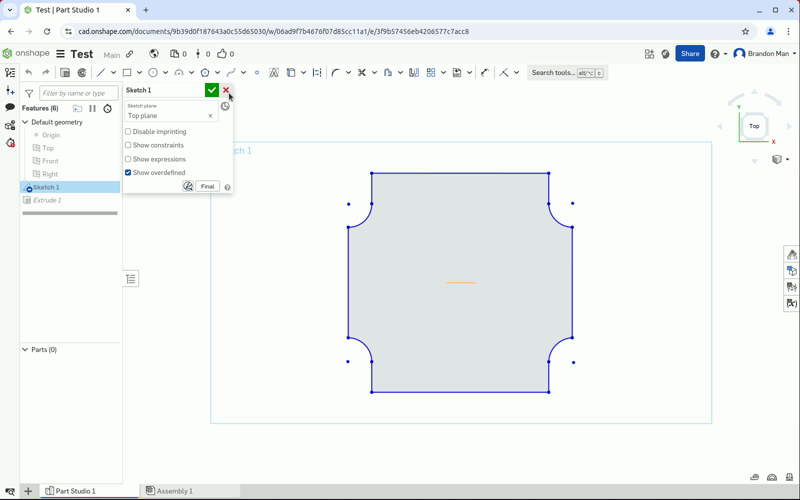
click(229, 92)
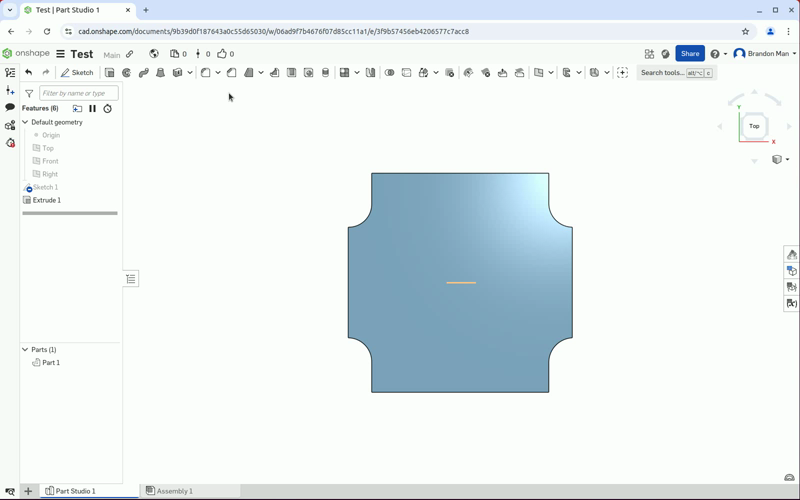
mouse_move(541, 75)
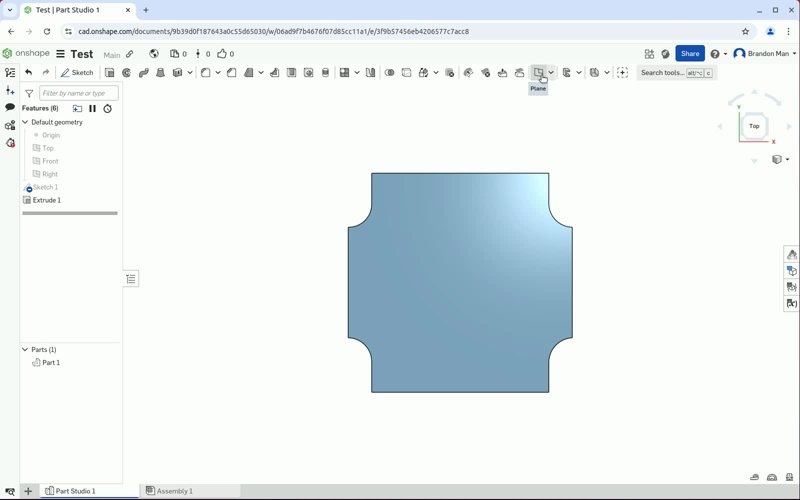
click(541, 75)
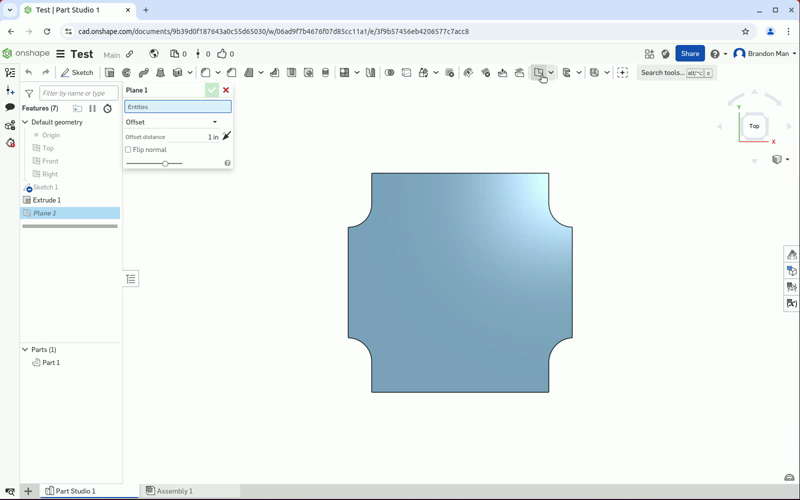
mouse_move(73, 150)
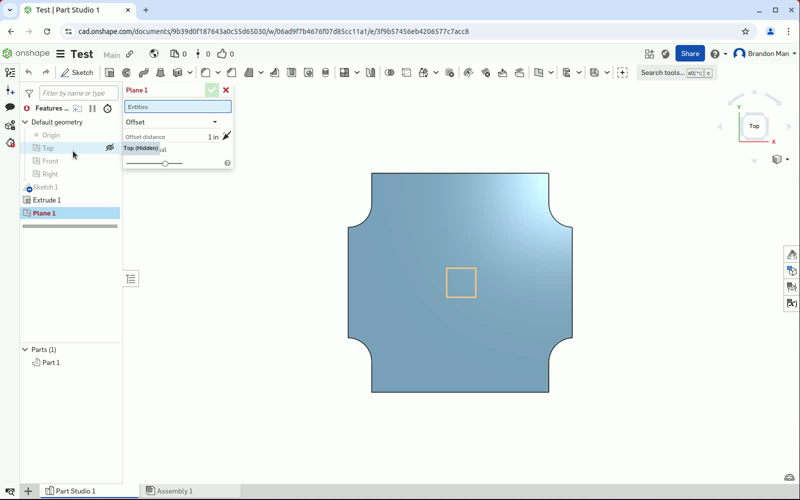
click(73, 150)
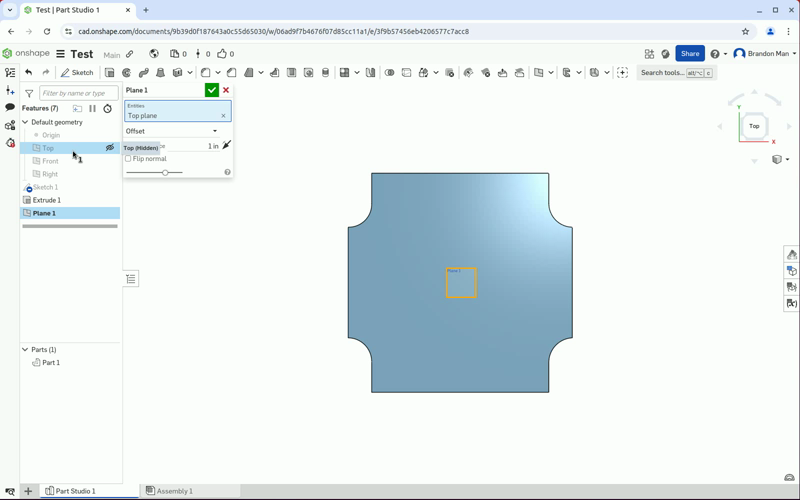
key(tab, 2)
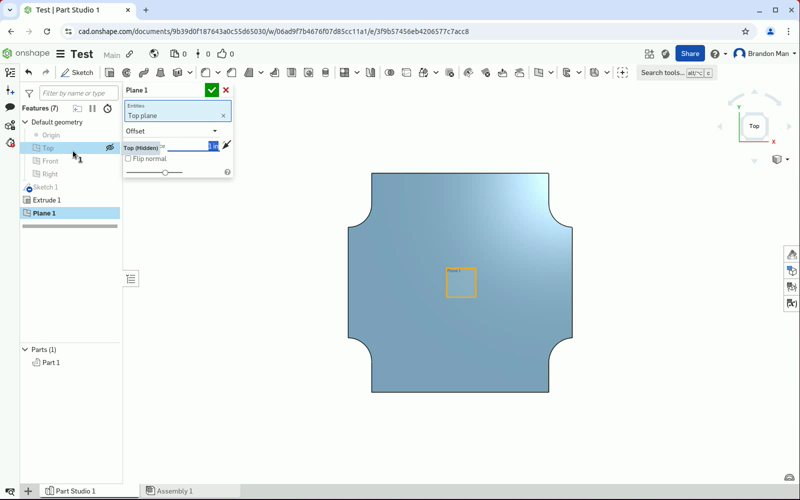
text(0.955)
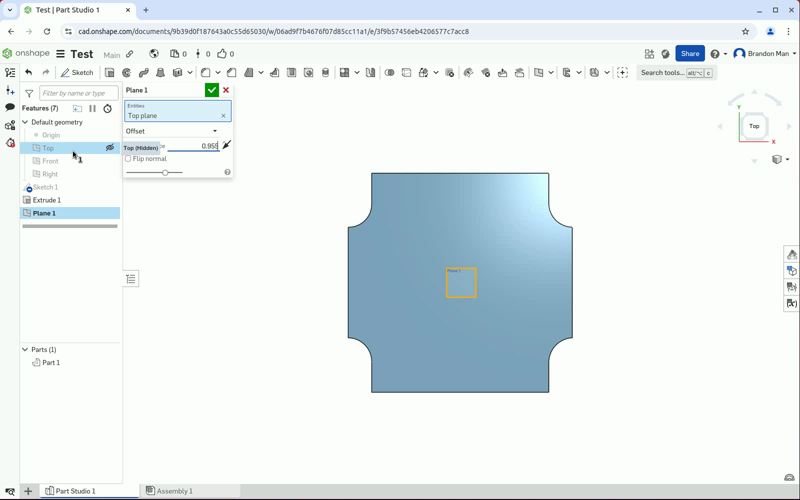
key(enter, 2)
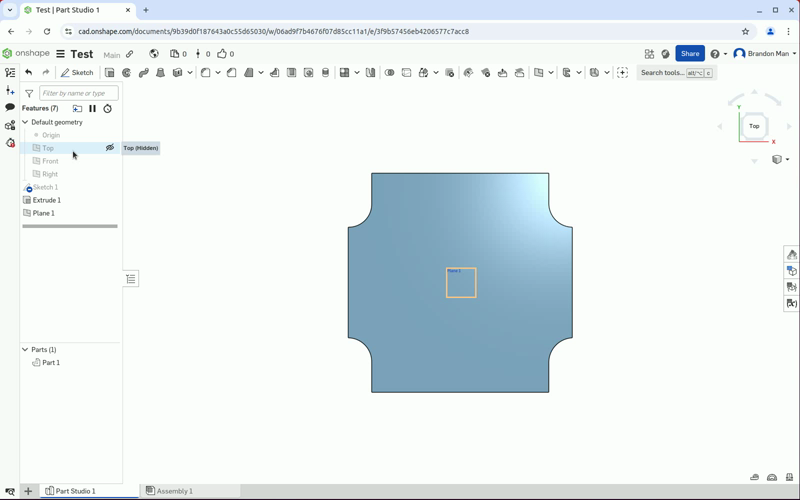
key(shift+s)
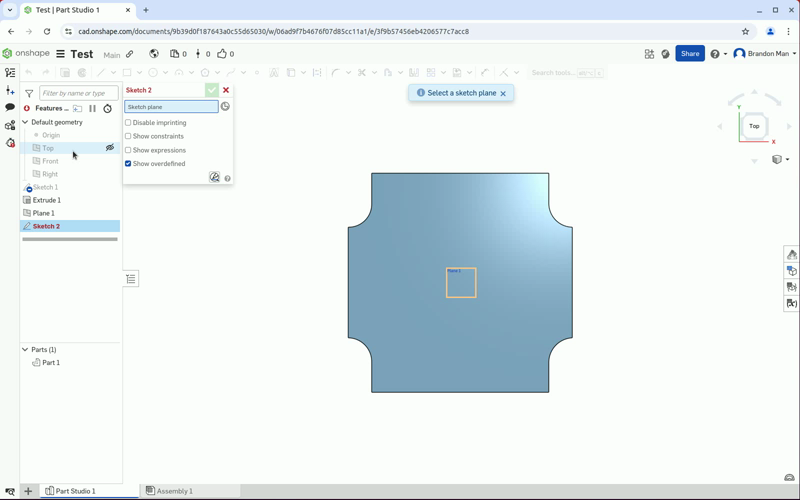
mouse_move(73, 215)
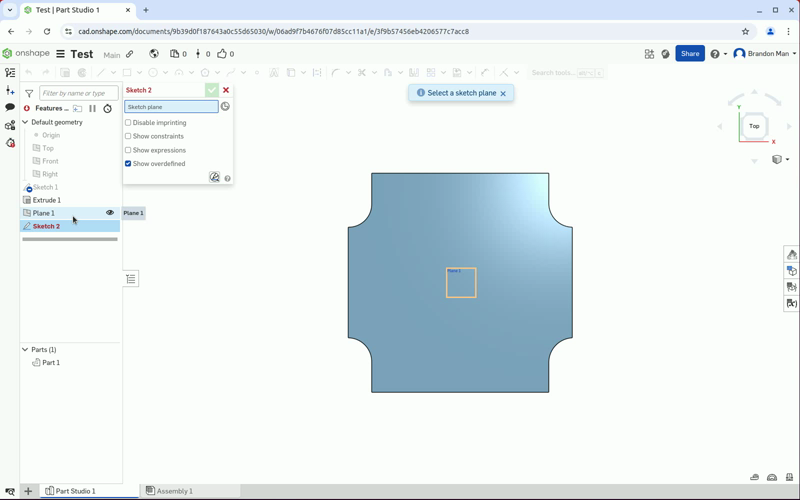
click(73, 215)
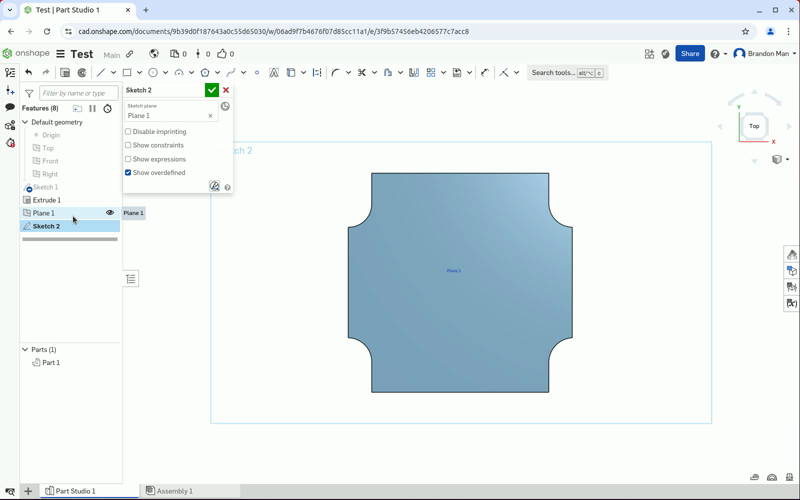
mouse_move(73, 352)
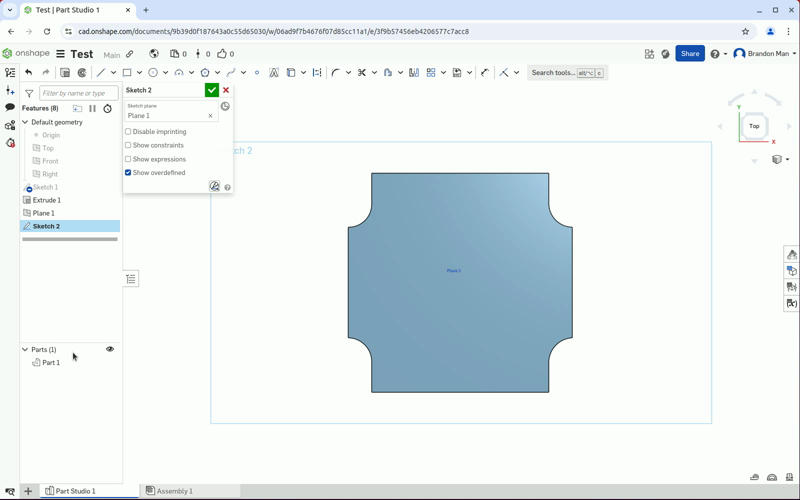
key(y)
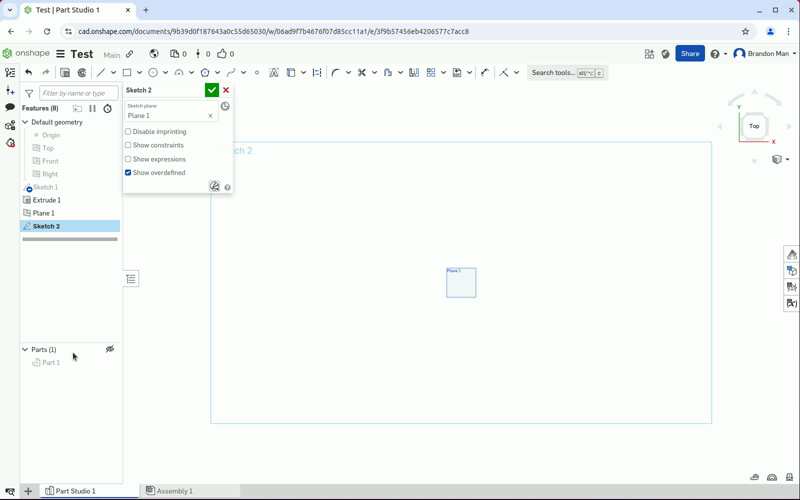
key(c)
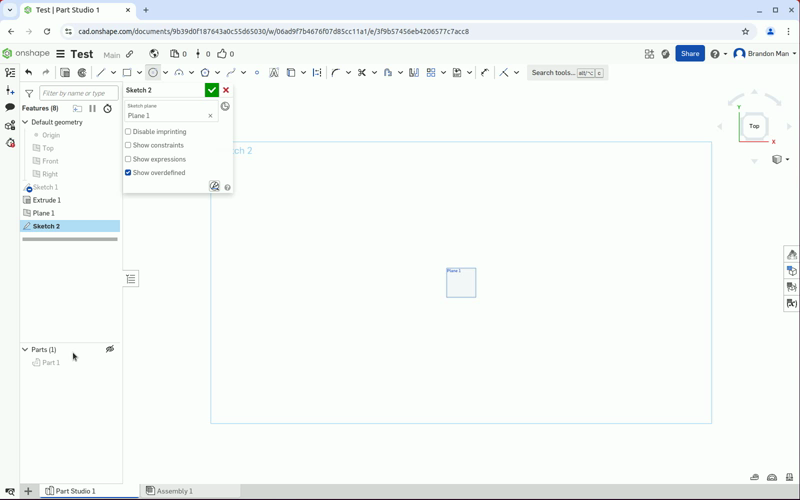
key_down(shift)
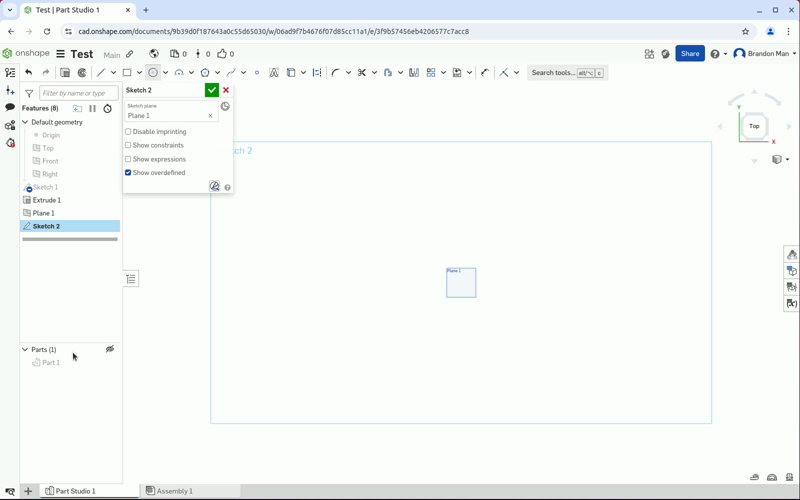
mouse_move(399, 199)
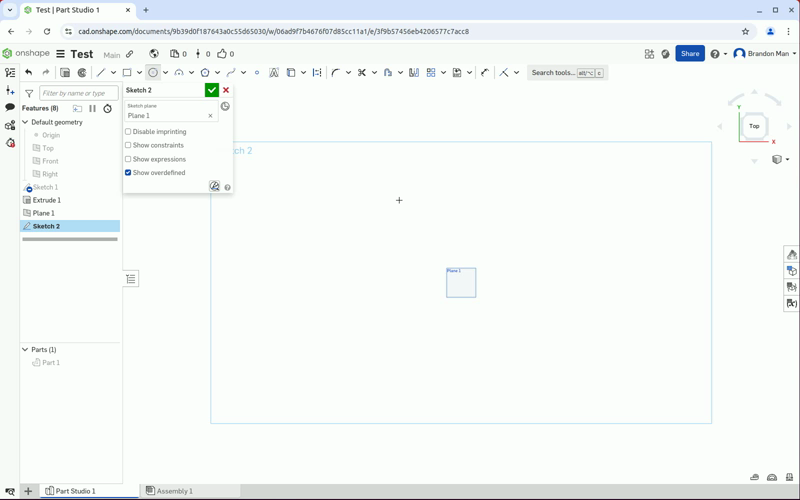
click(399, 199)
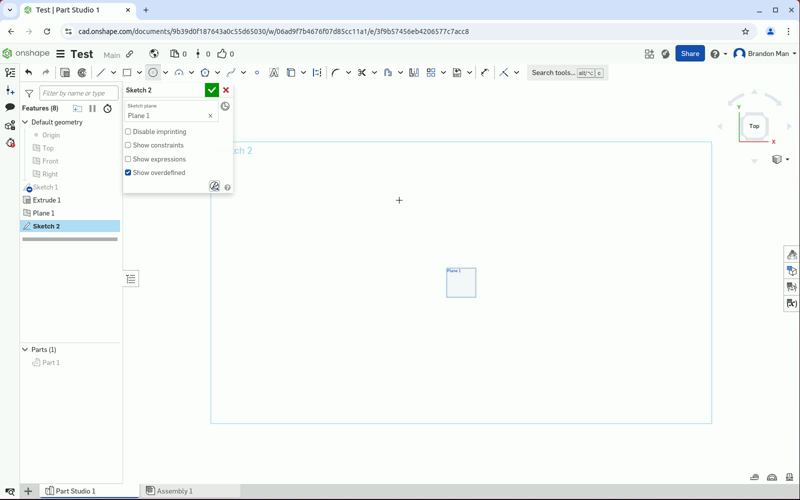
key_up(shift)
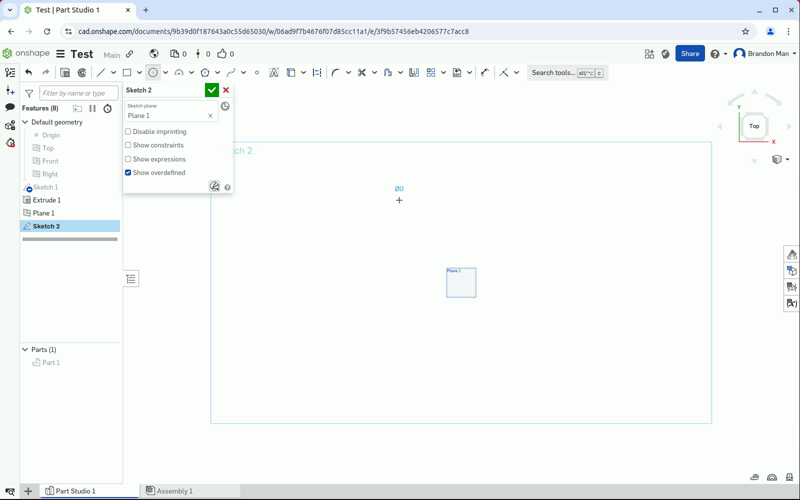
mouse_move(405, 199)
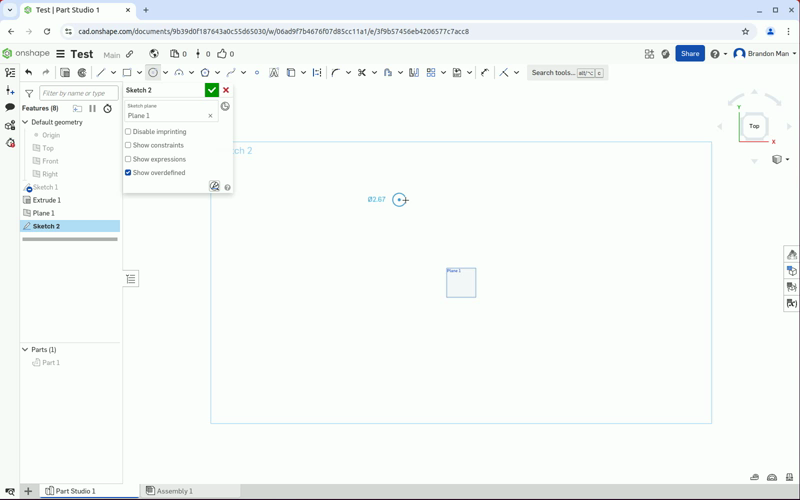
click(405, 199)
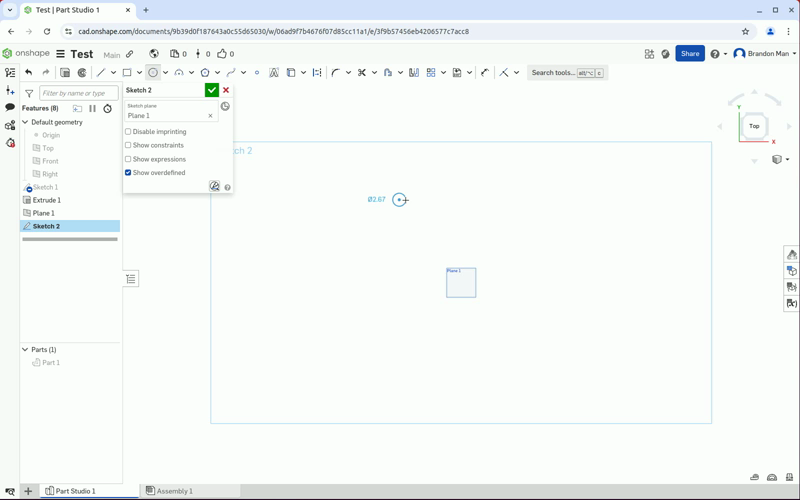
key(esc)
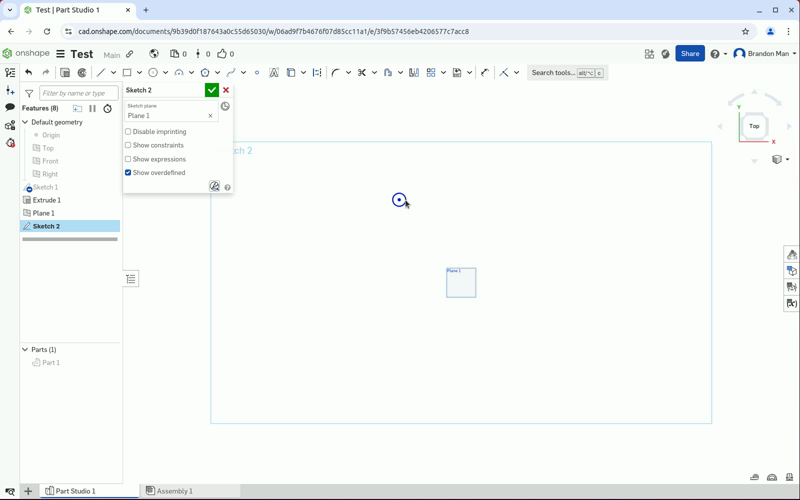
mouse_move(403, 203)
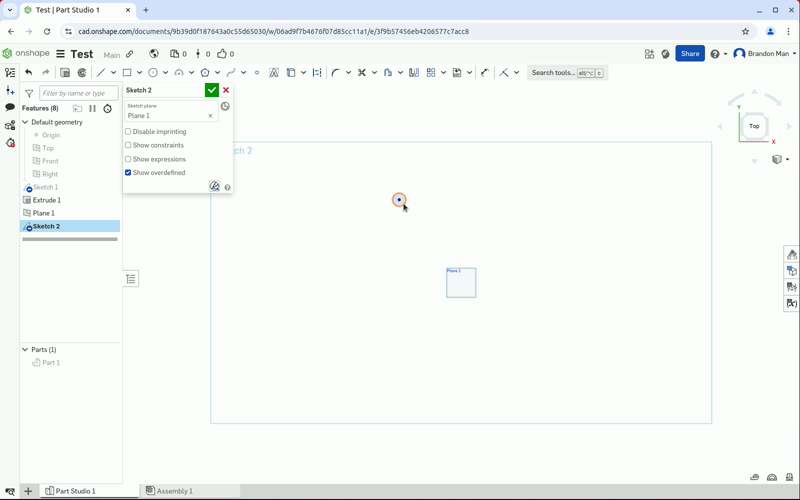
scroll(6)
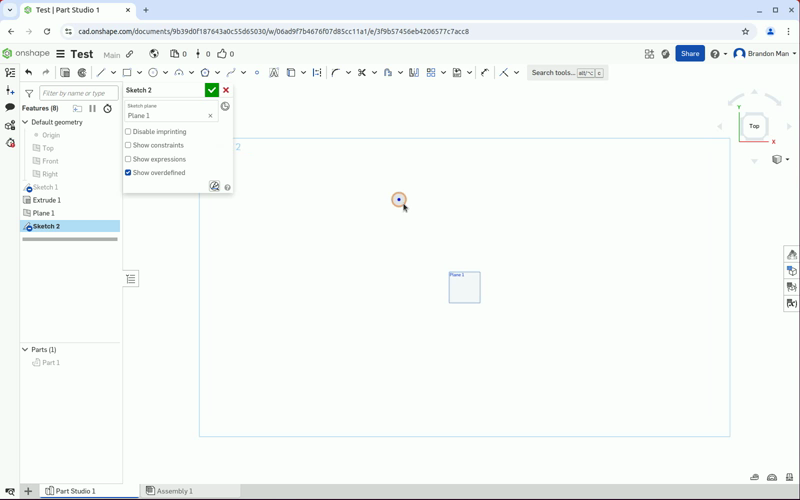
scroll(6)
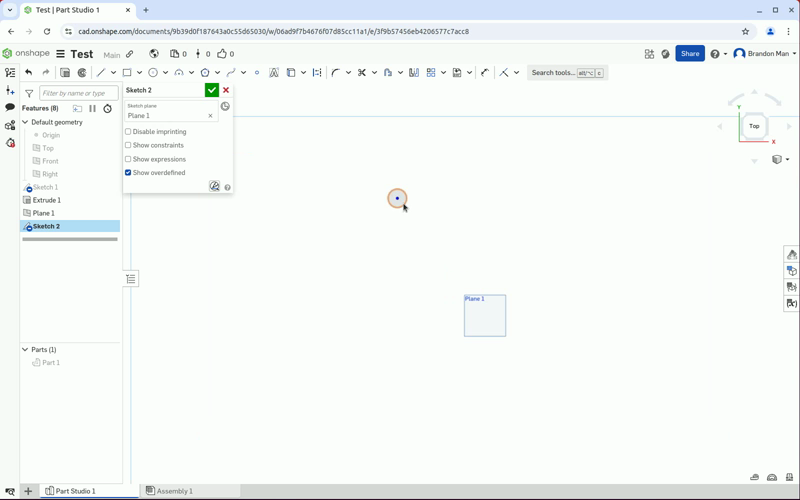
scroll(6)
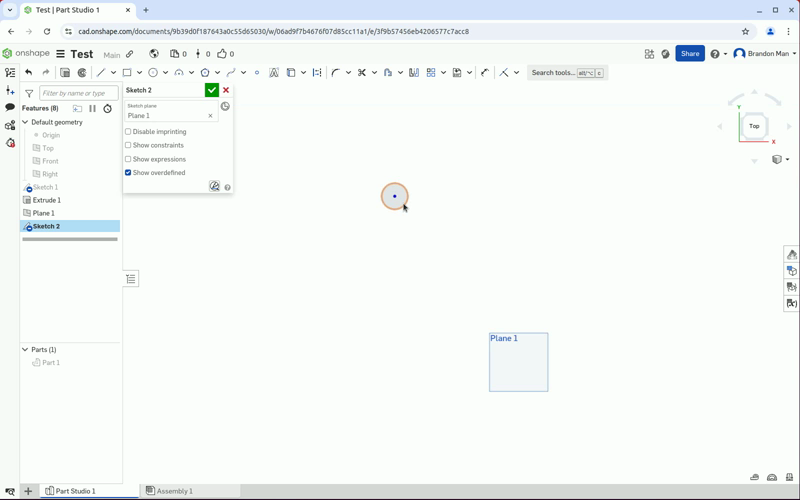
scroll(6)
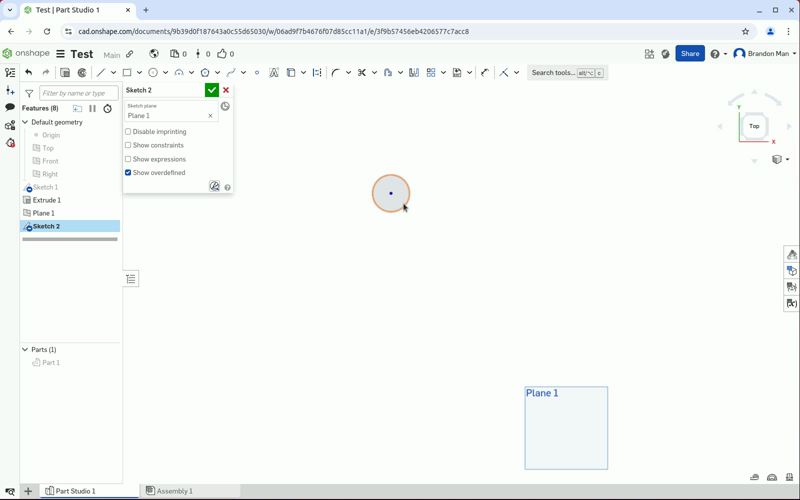
scroll(6)
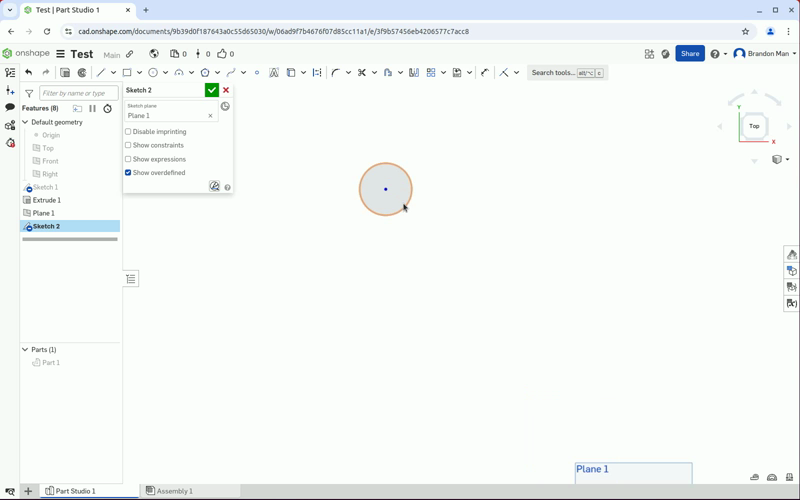
scroll(6)
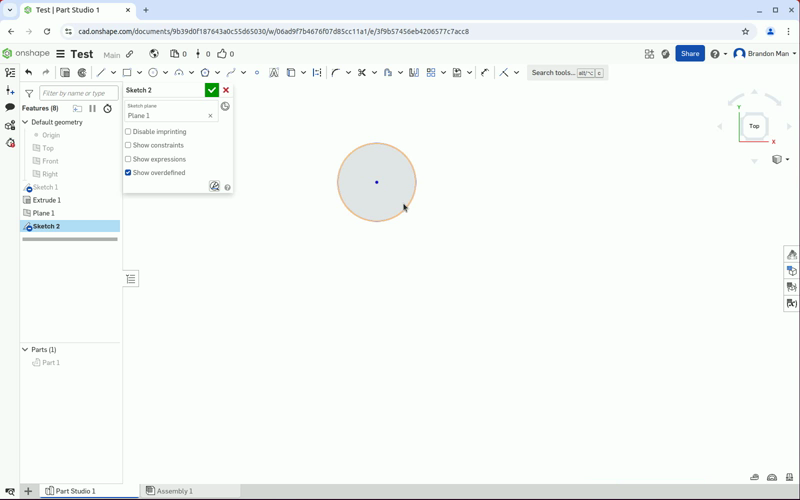
scroll(6)
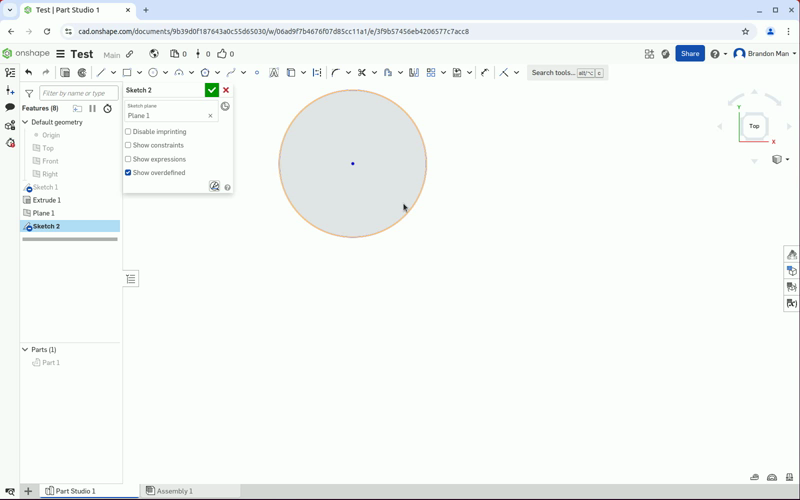
click(403, 203)
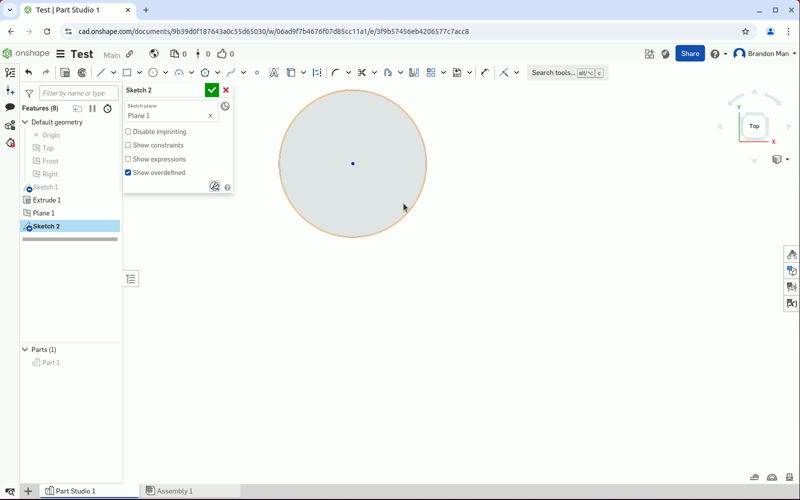
scroll(-6)
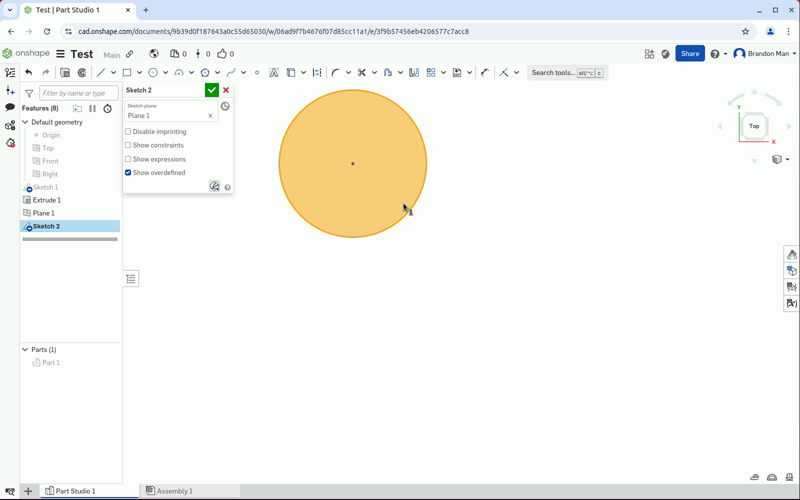
scroll(-6)
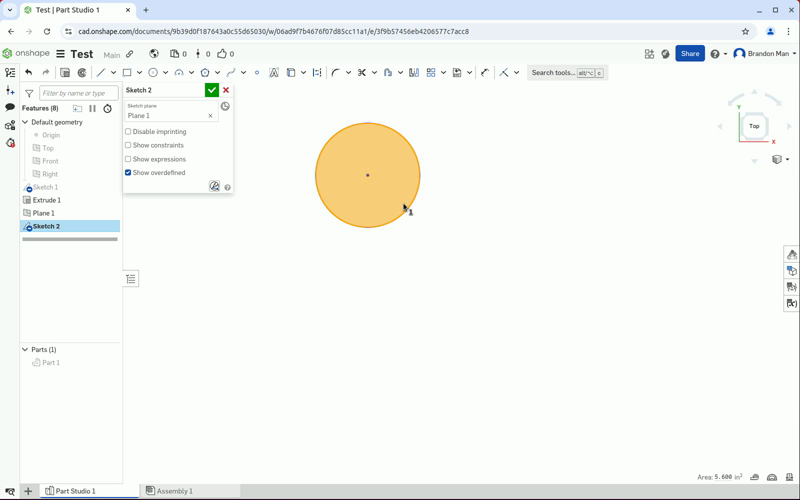
scroll(-6)
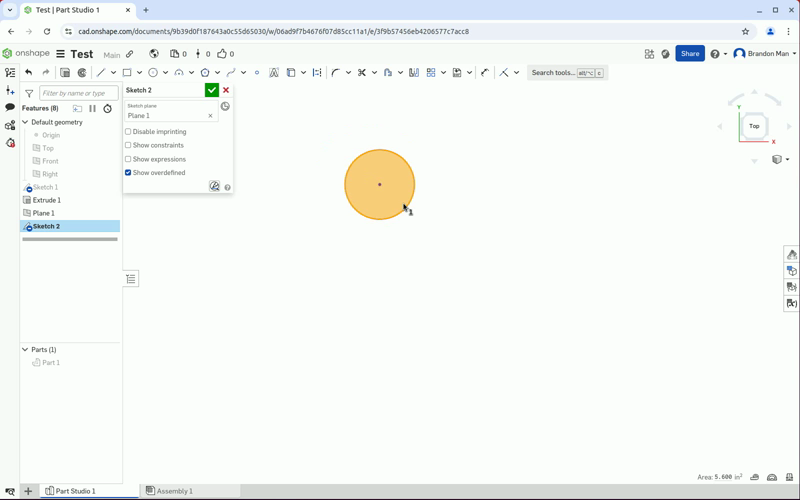
scroll(-6)
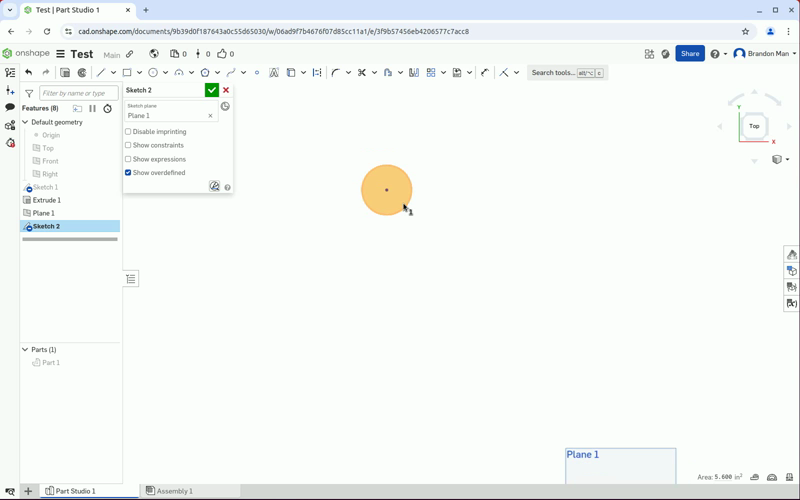
scroll(-6)
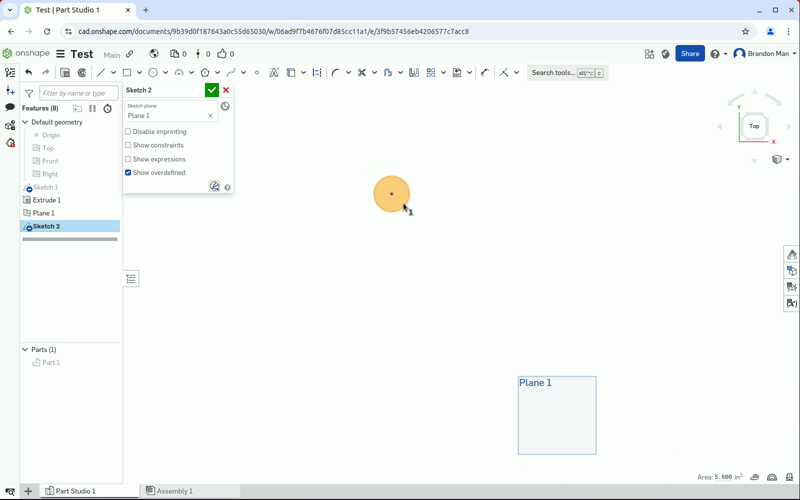
scroll(-6)
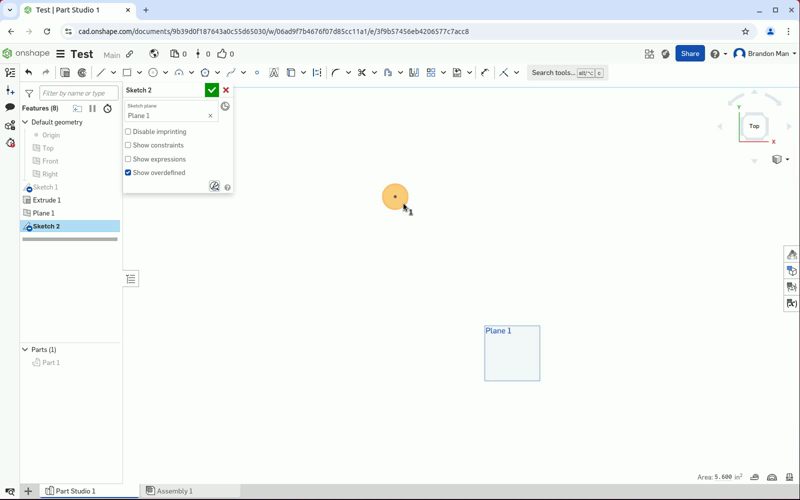
scroll(-6)
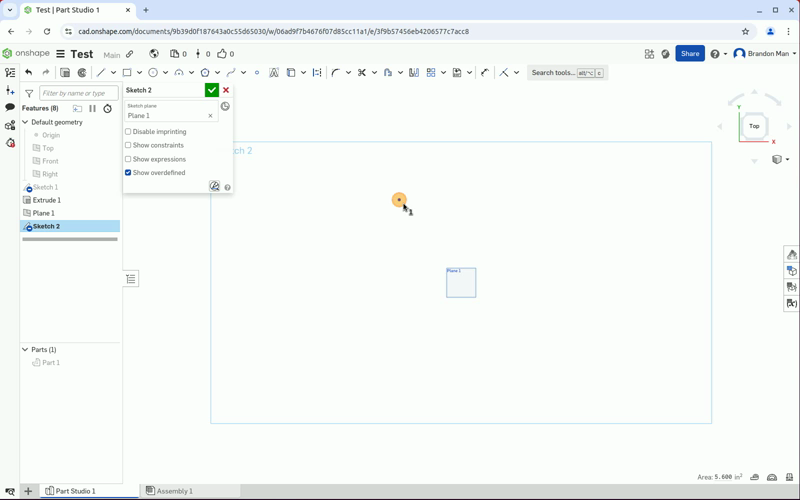
mouse_move(73, 352)
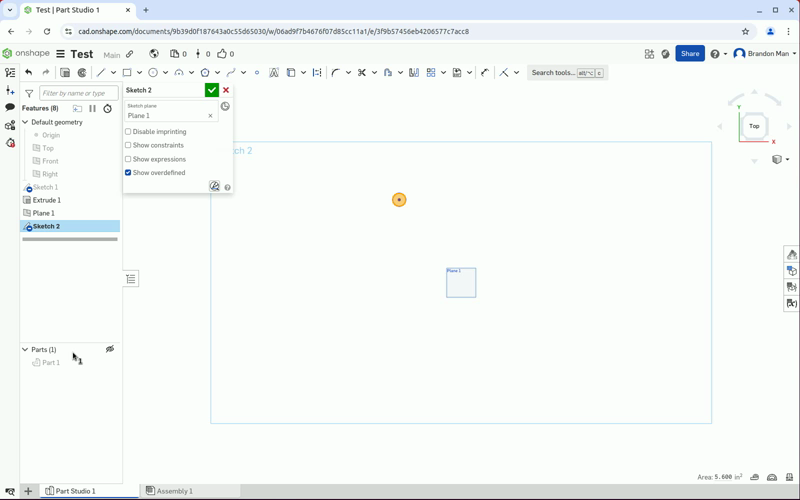
key(shift+y)
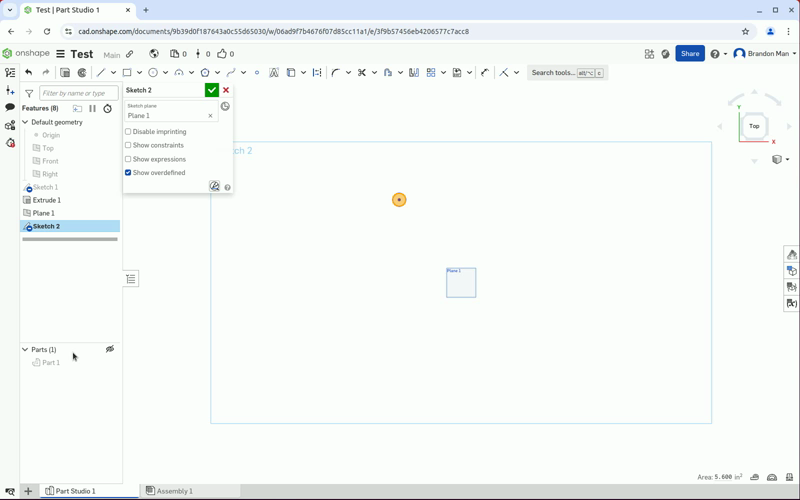
key(shift+e)
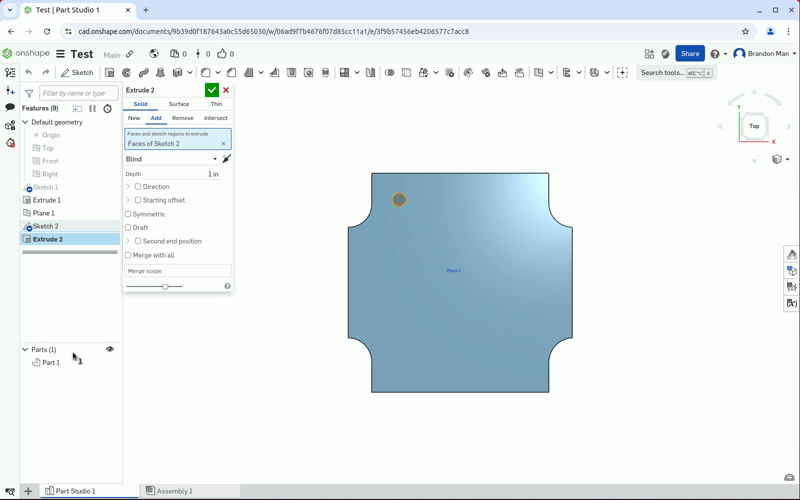
mouse_move(143, 106)
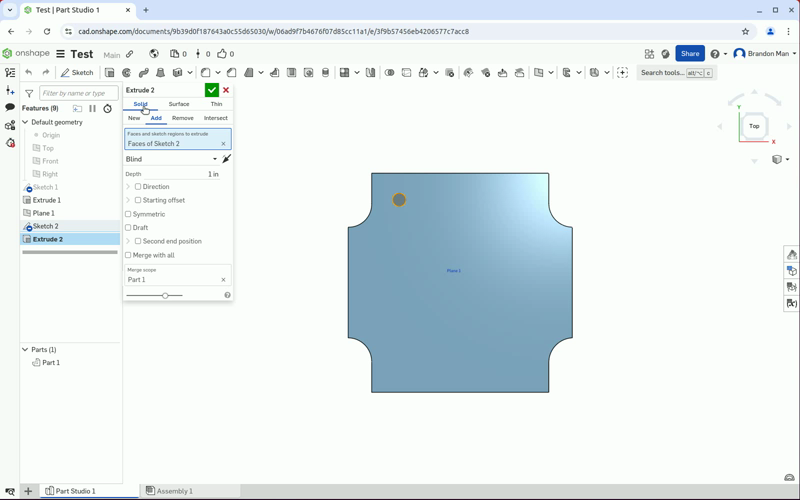
click(143, 106)
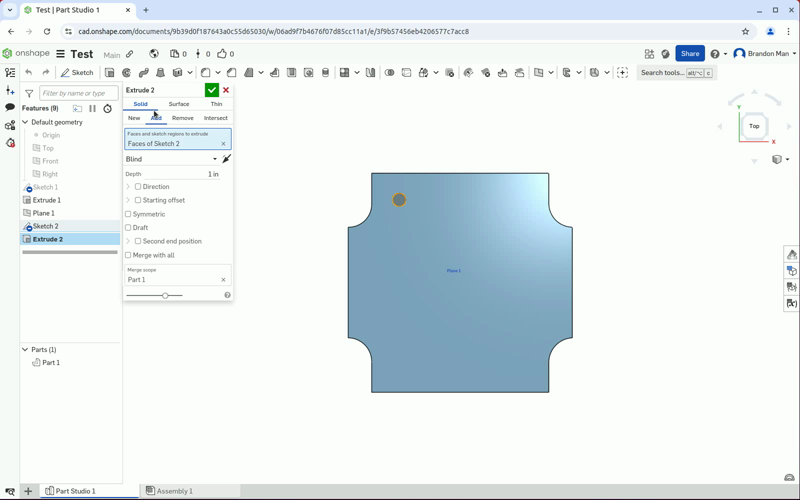
mouse_move(186, 120)
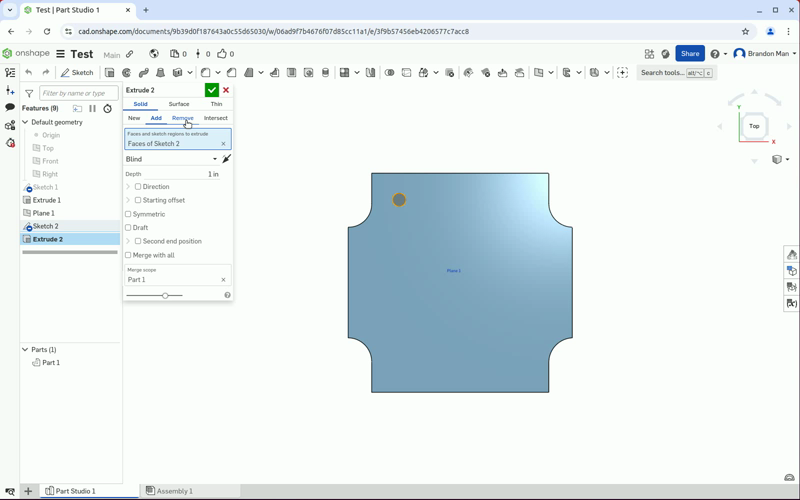
click(186, 120)
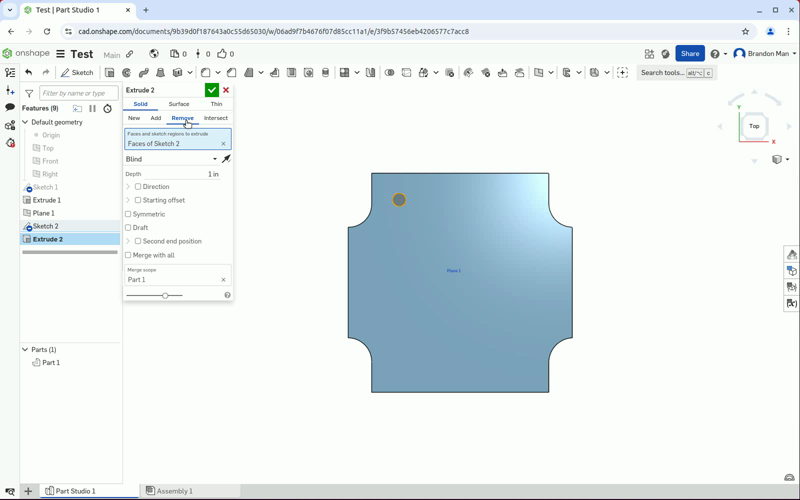
key(tab, 4)
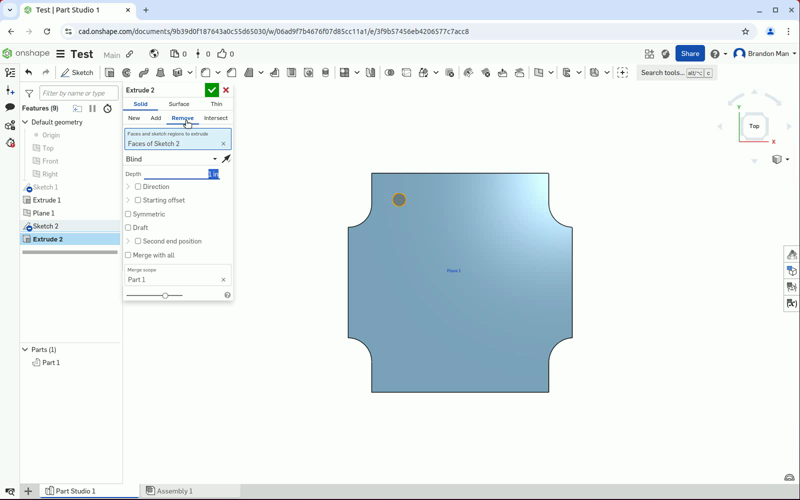
text(14.683)
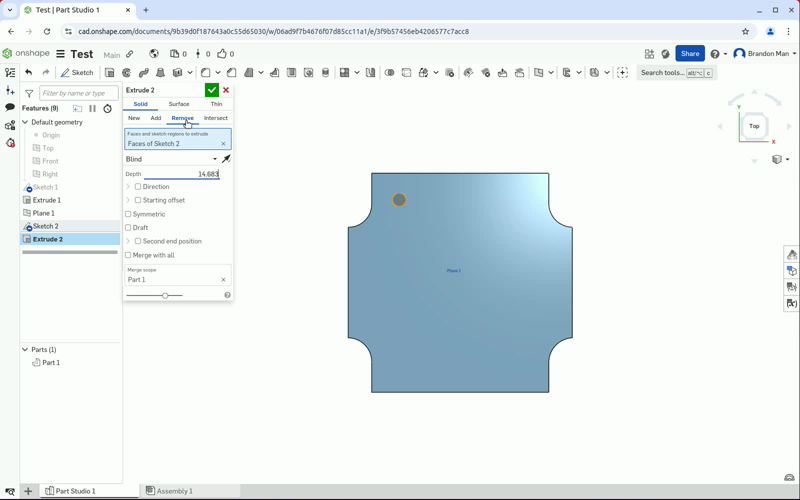
key(tab, 6)
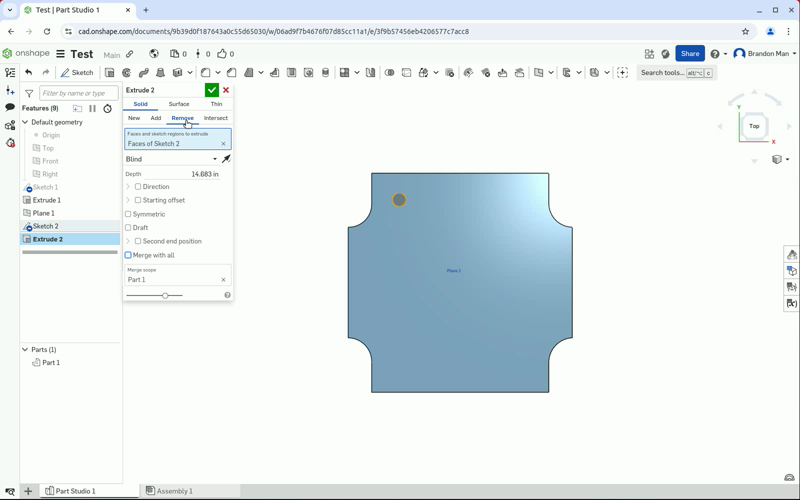
key(space)
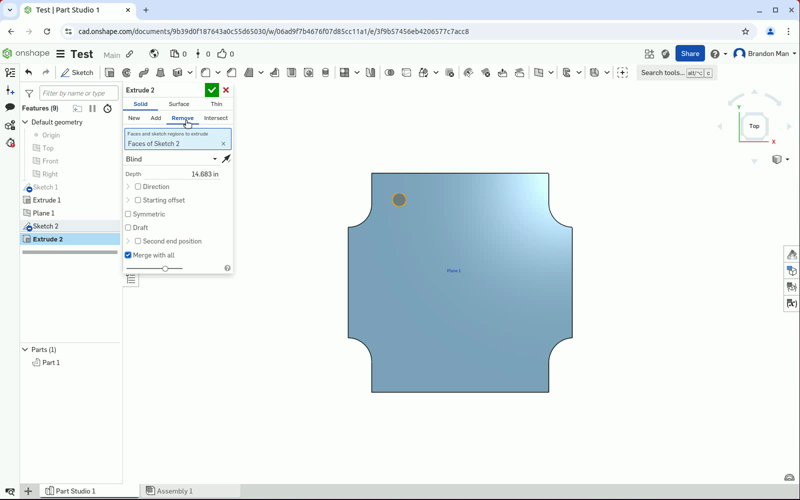
key(enter)
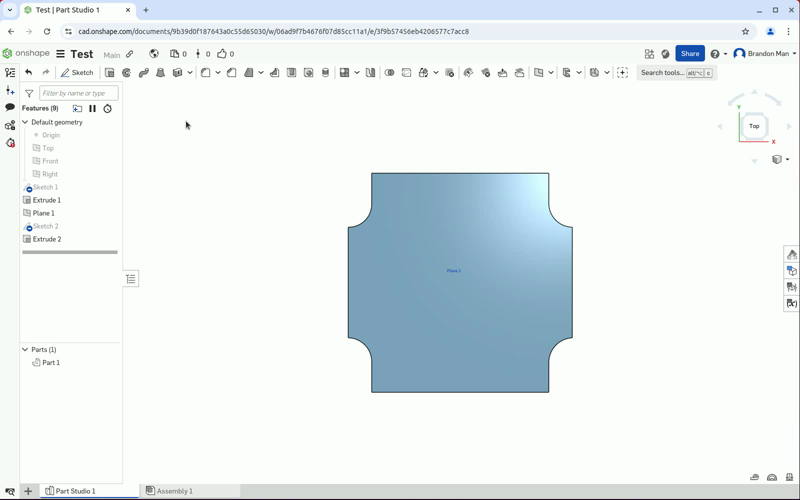
key(shift+h)
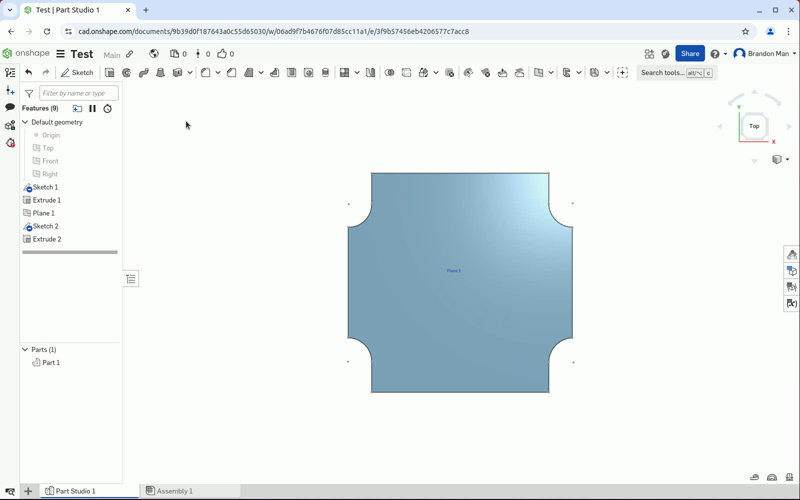
key(shift+h)
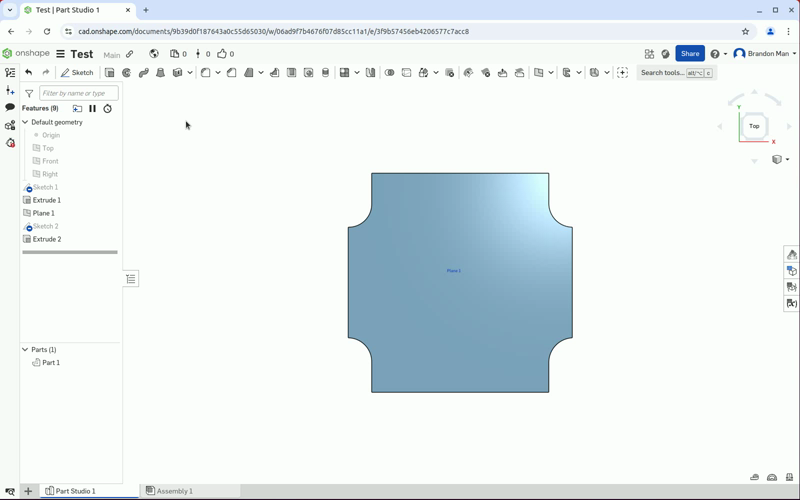
mouse_move(73, 189)
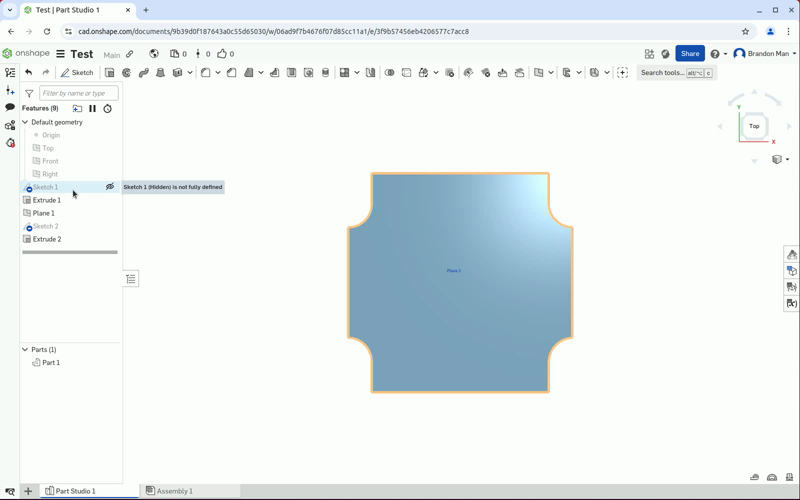
click(73, 189)
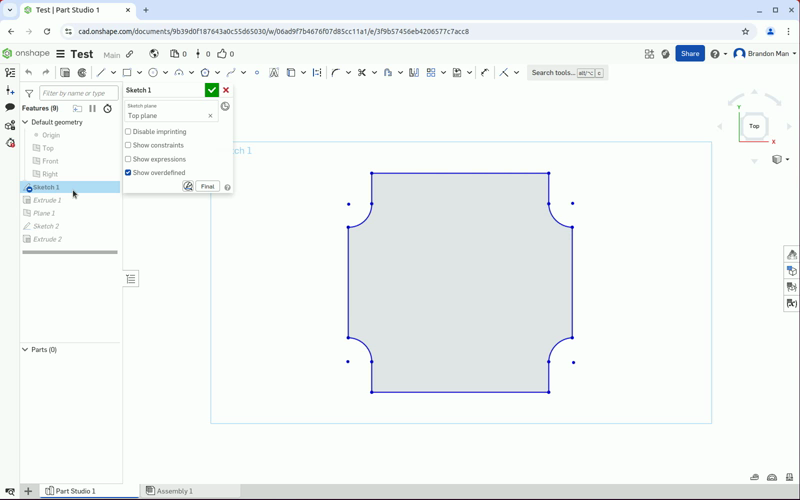
mouse_move(229, 92)
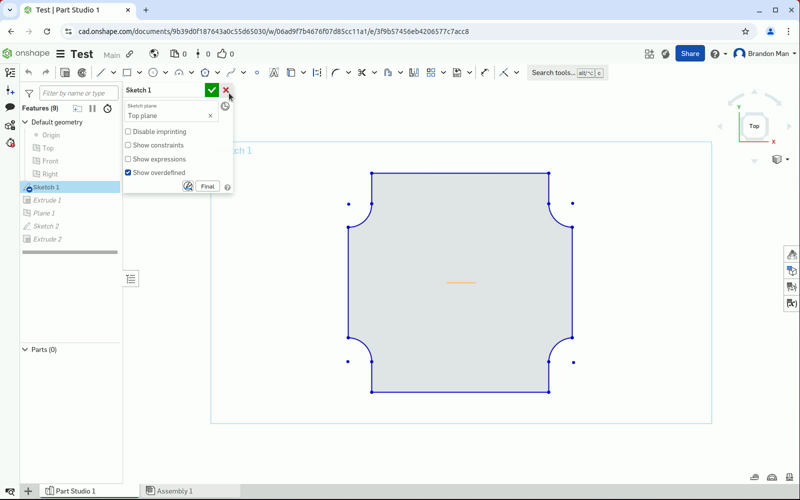
click(229, 92)
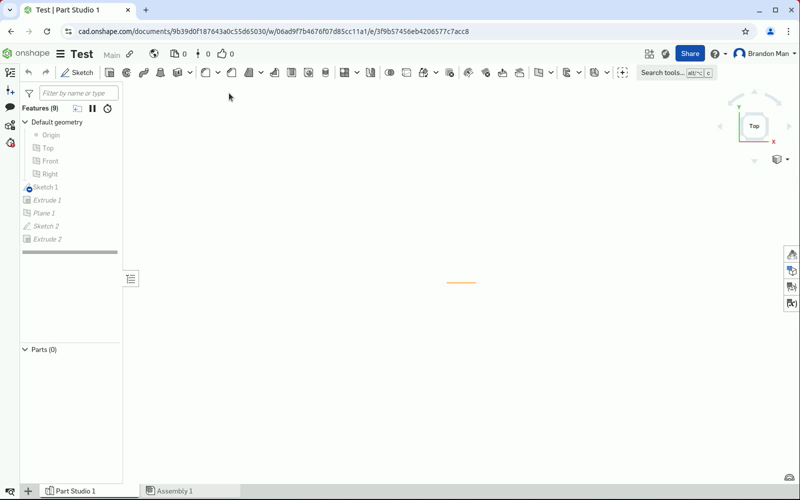
key(shift+s)
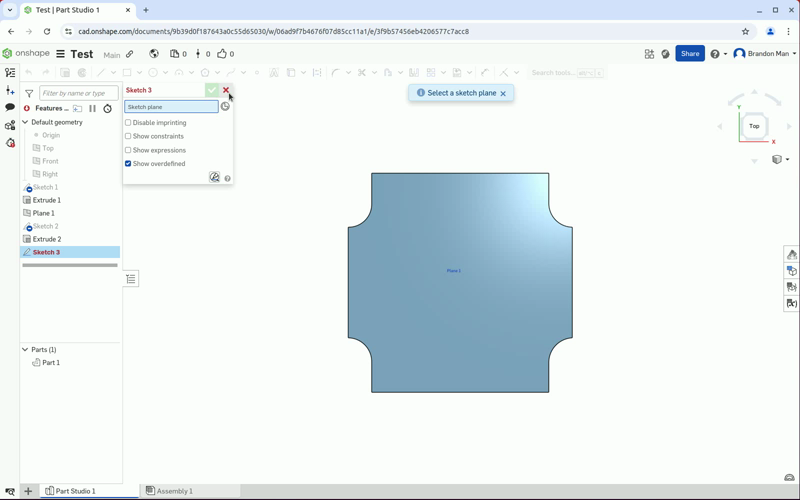
mouse_move(73, 215)
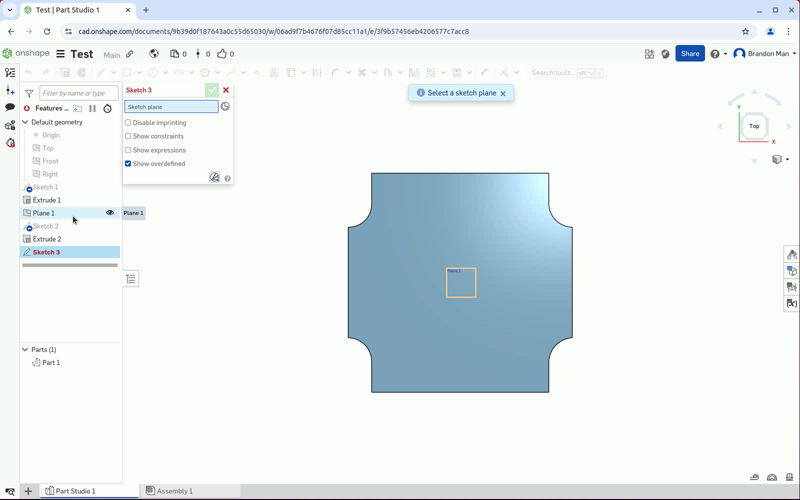
click(73, 215)
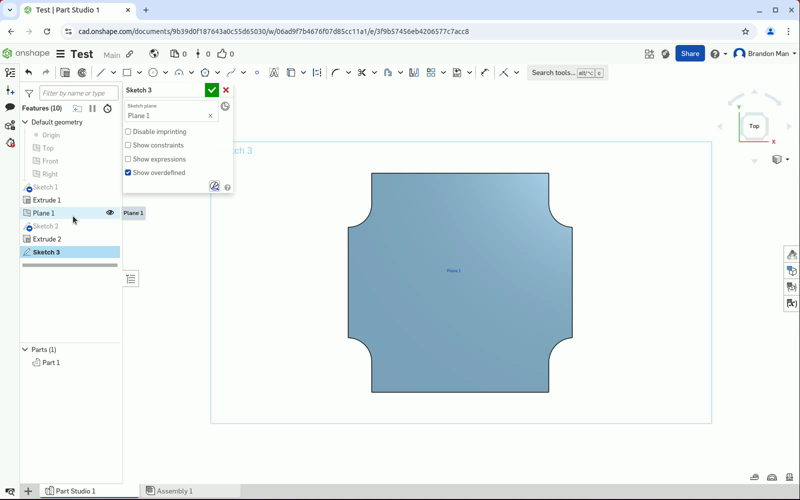
mouse_move(73, 352)
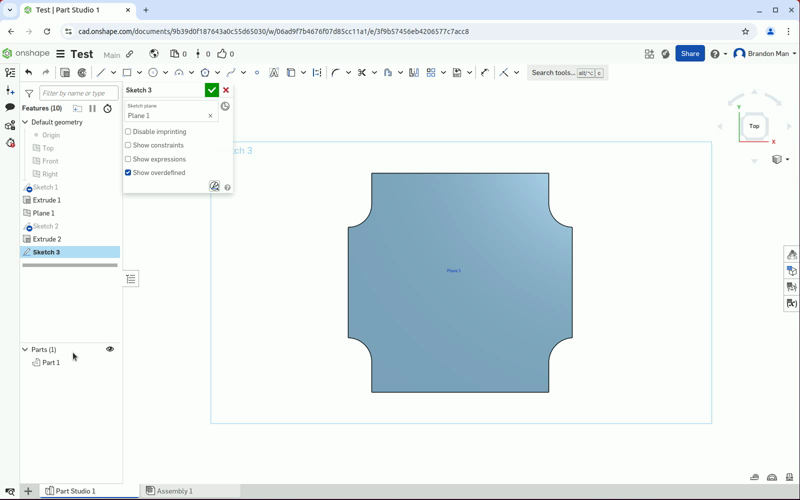
key(y)
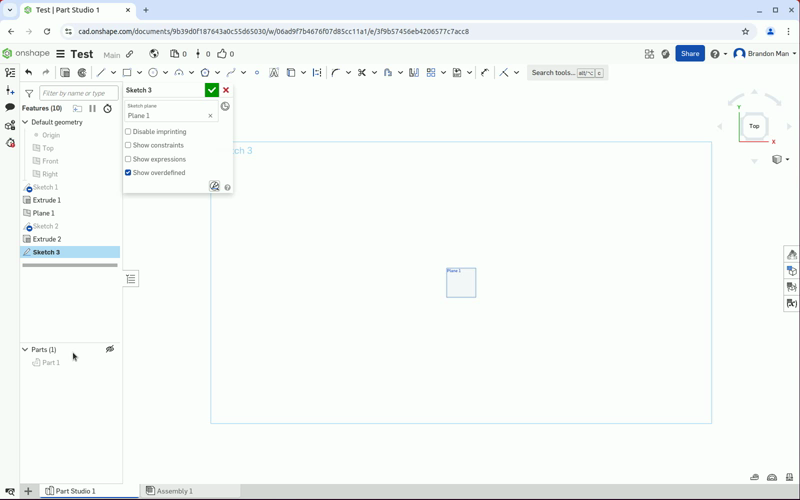
key(c)
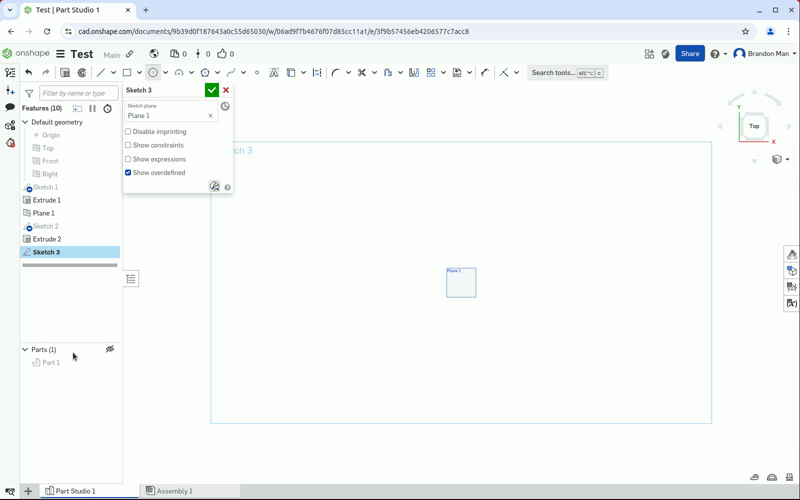
key_down(shift)
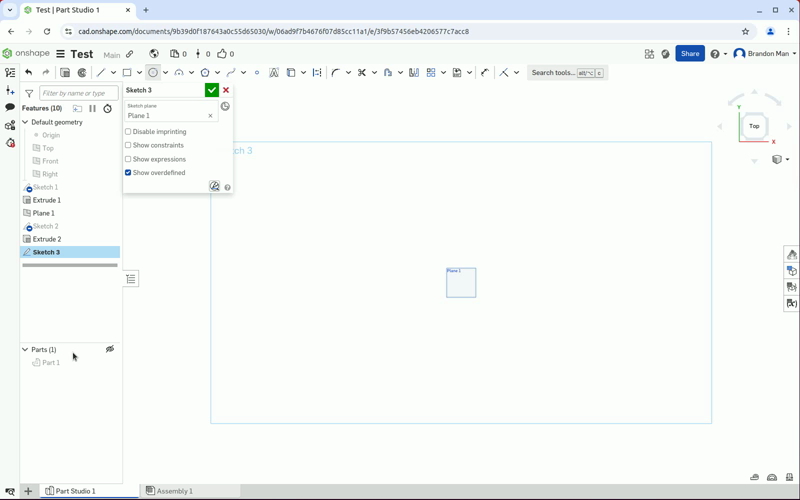
mouse_move(523, 199)
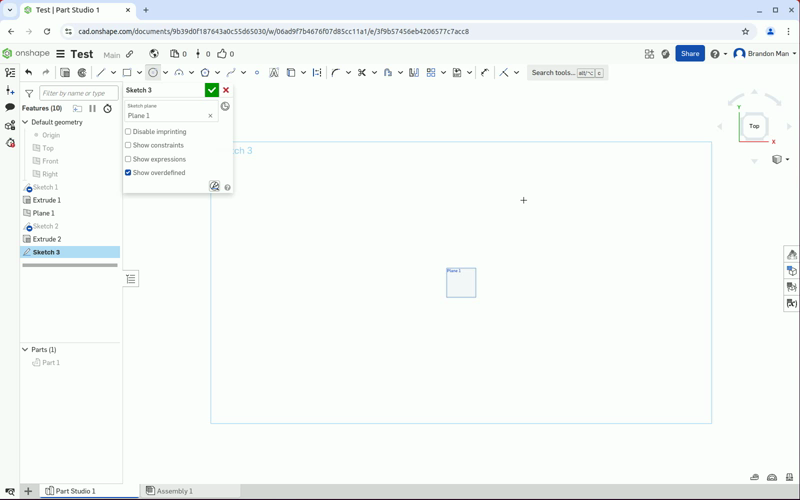
click(523, 199)
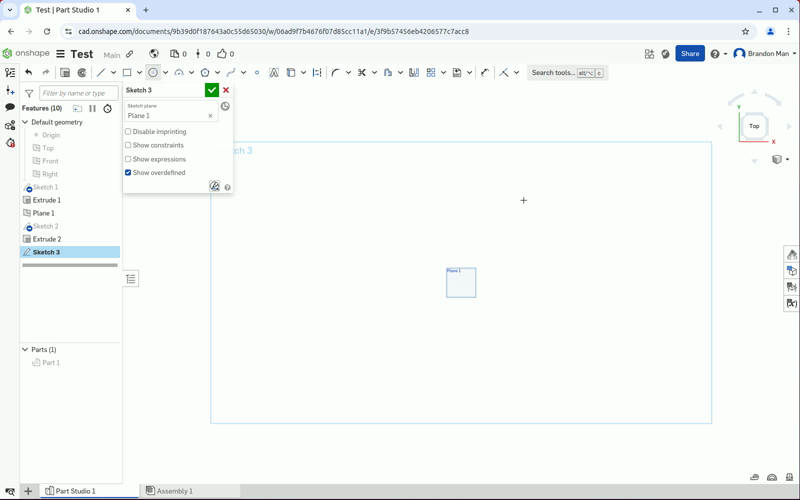
key_up(shift)
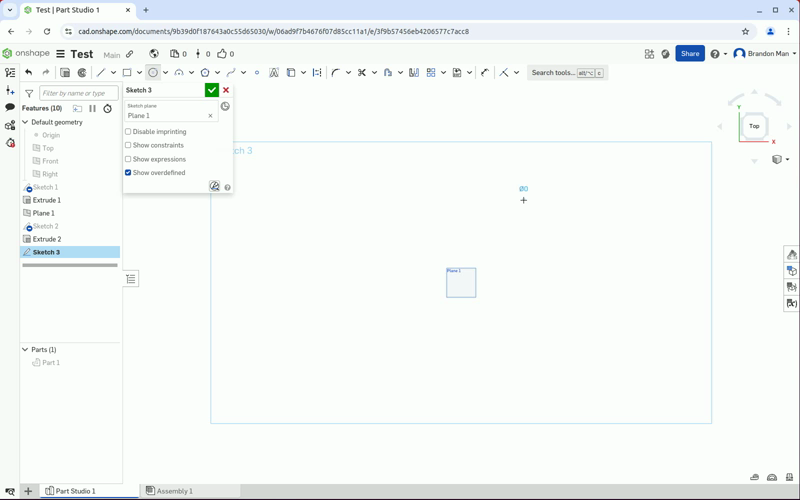
mouse_move(529, 199)
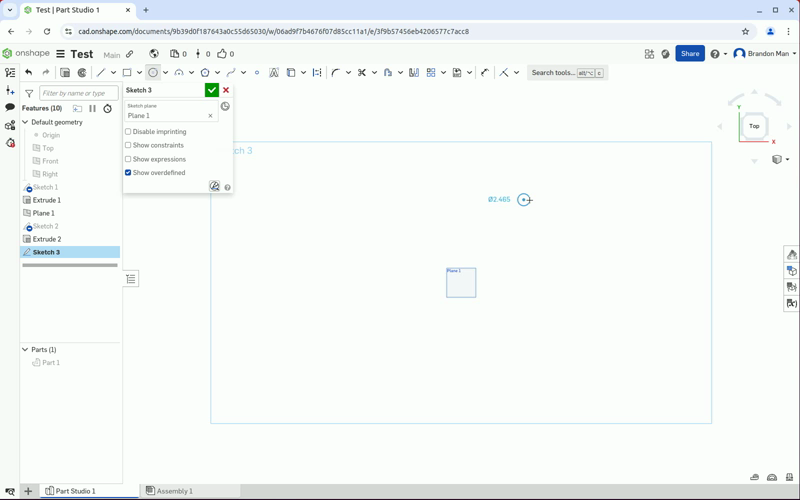
click(529, 199)
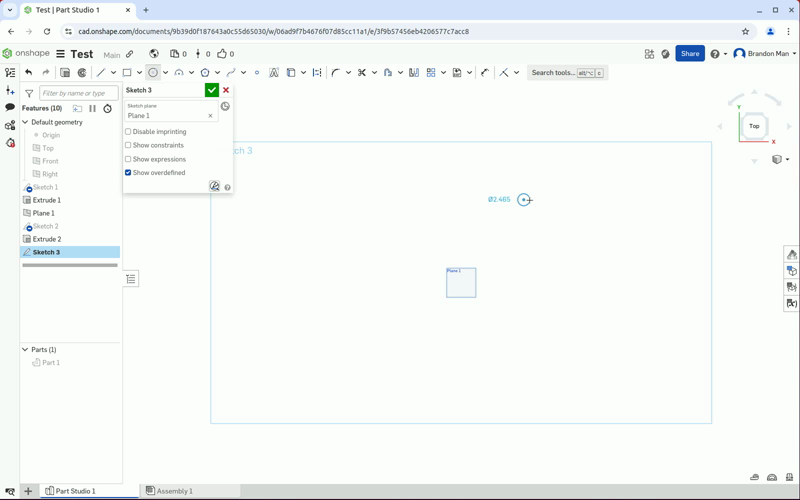
key(esc)
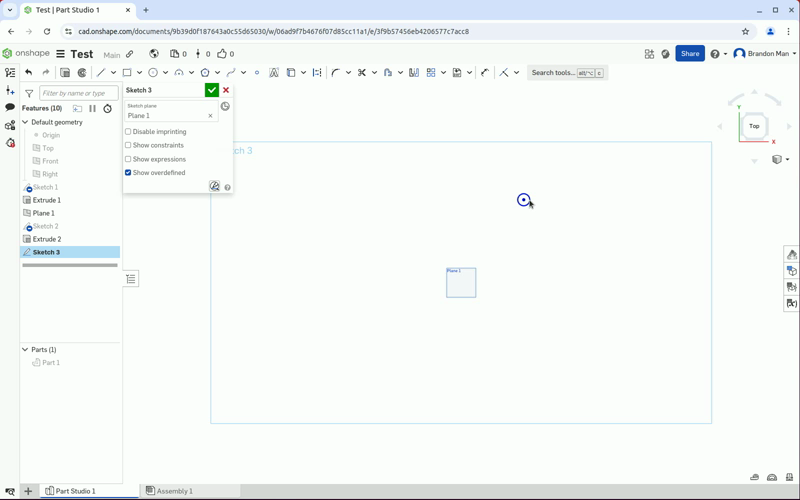
mouse_move(519, 201)
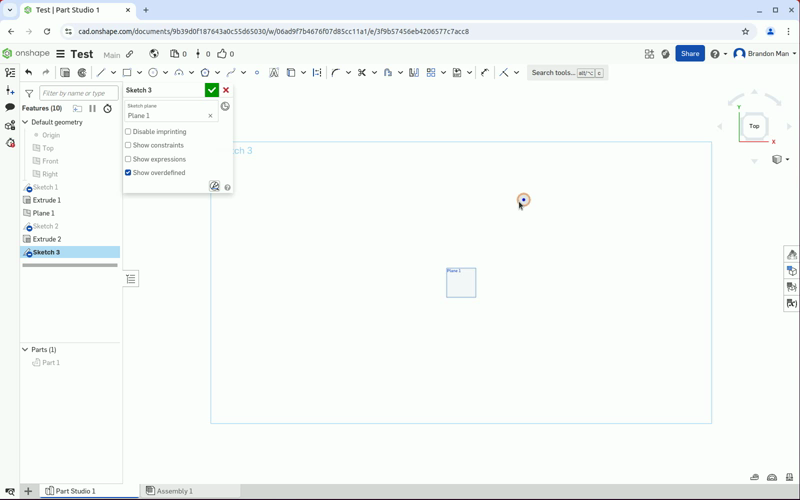
scroll(6)
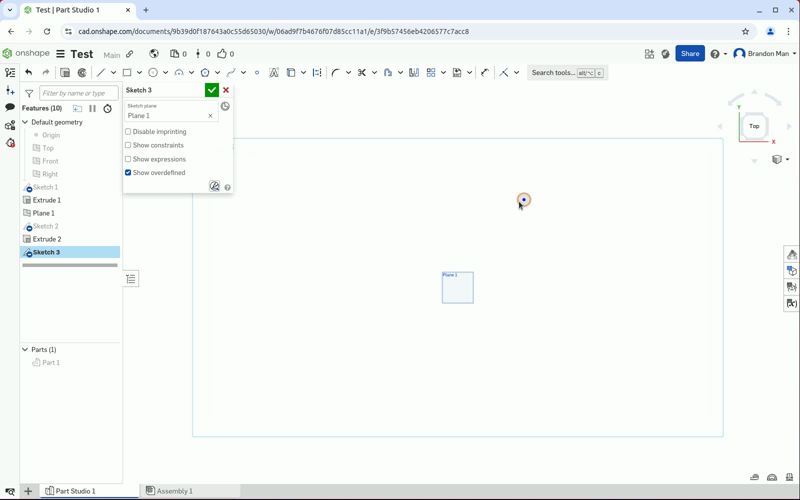
scroll(6)
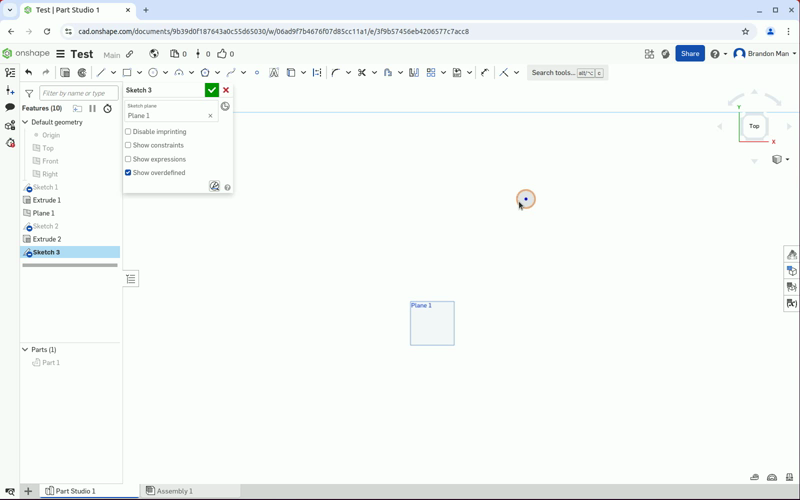
scroll(6)
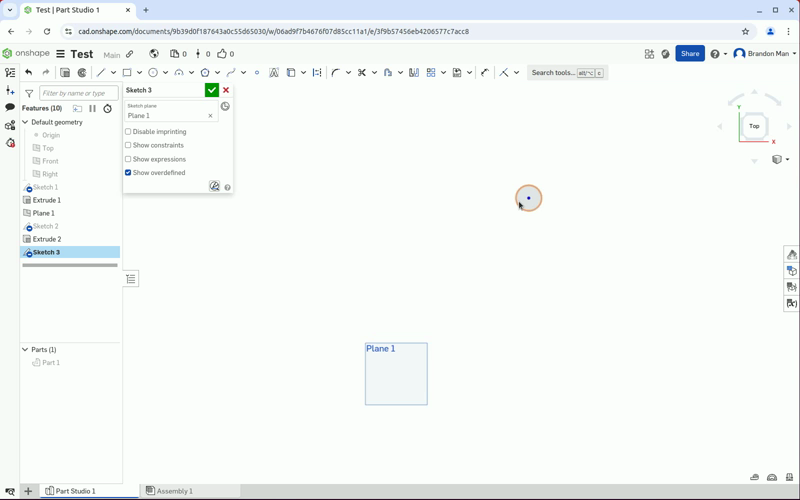
scroll(6)
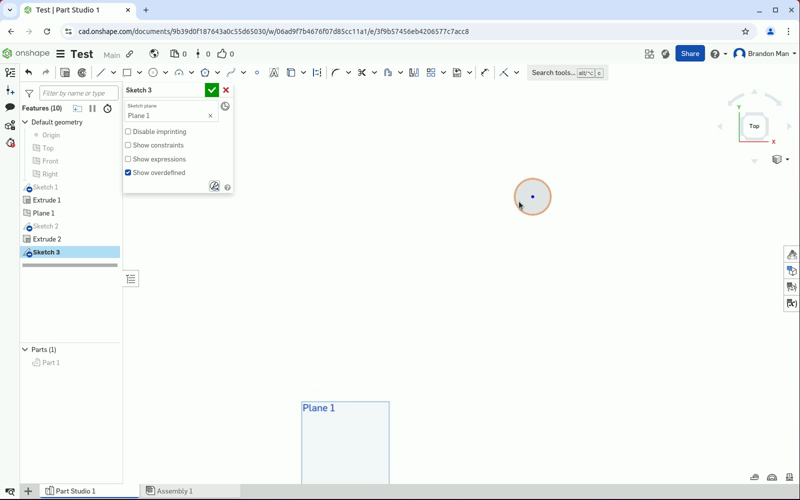
scroll(6)
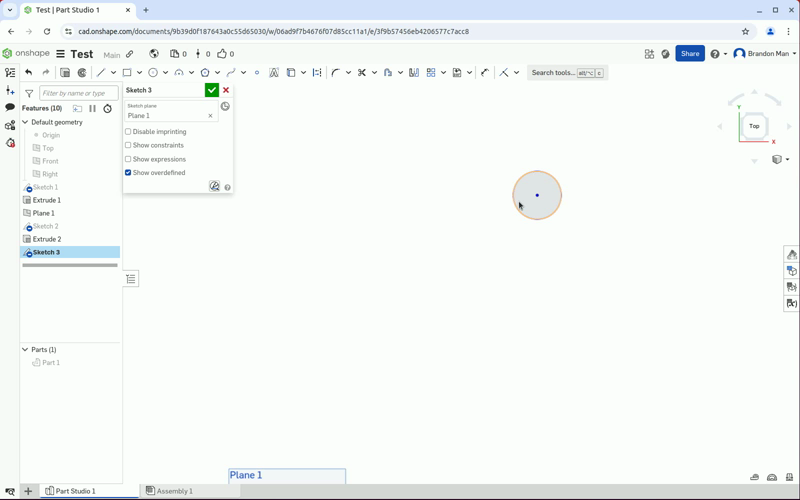
scroll(6)
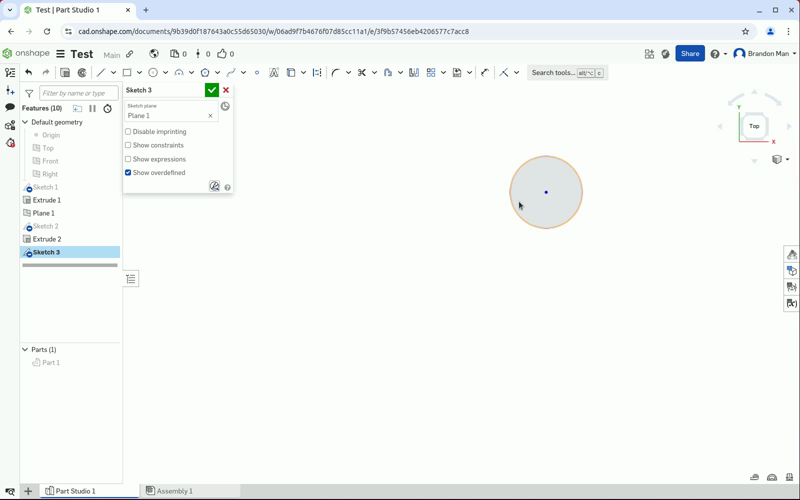
scroll(6)
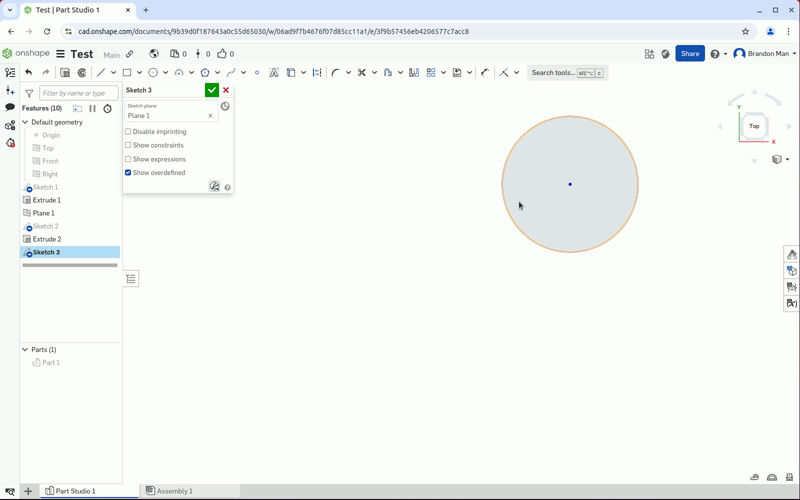
click(519, 201)
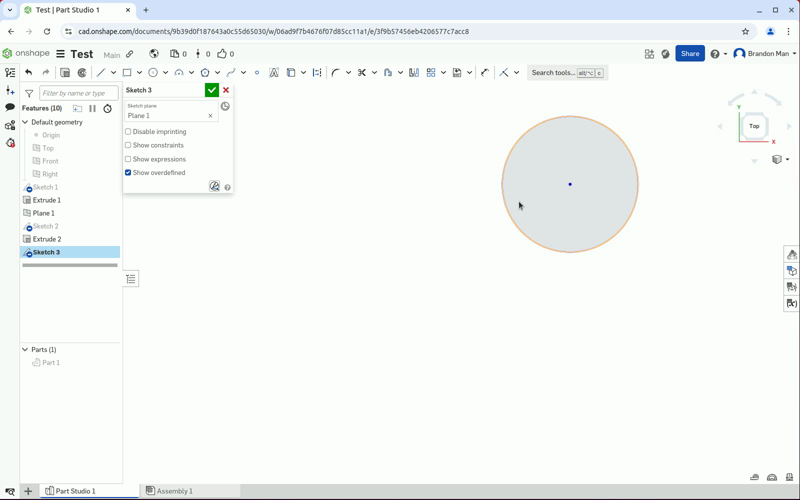
scroll(-6)
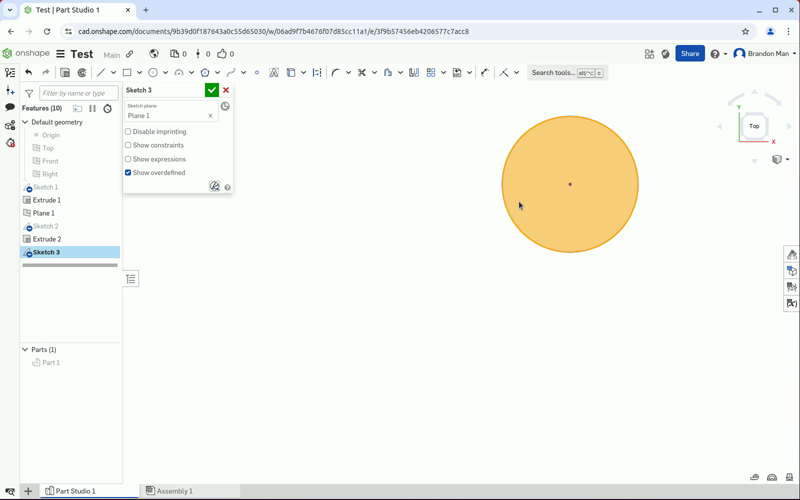
scroll(-6)
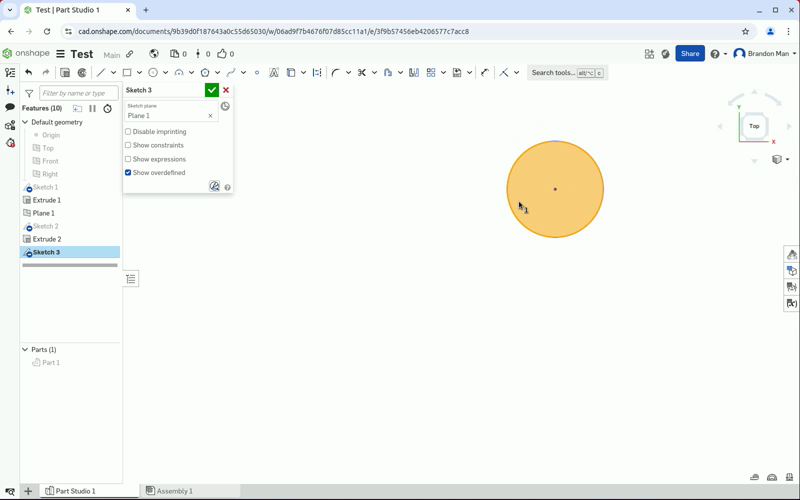
scroll(-6)
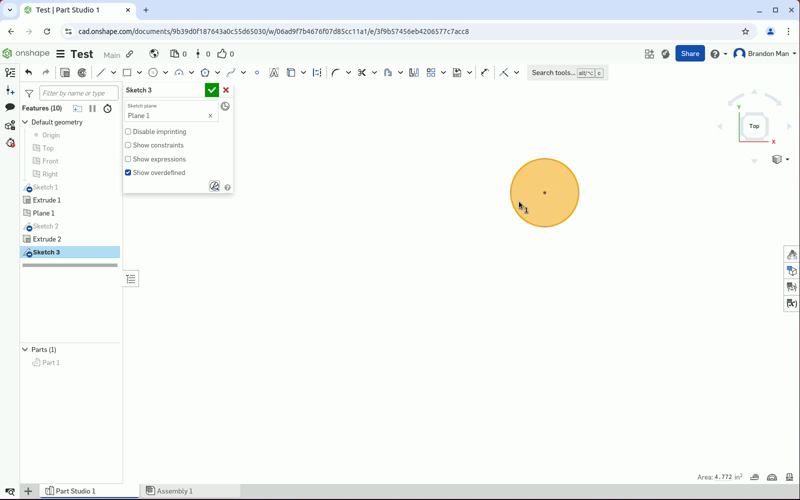
scroll(-6)
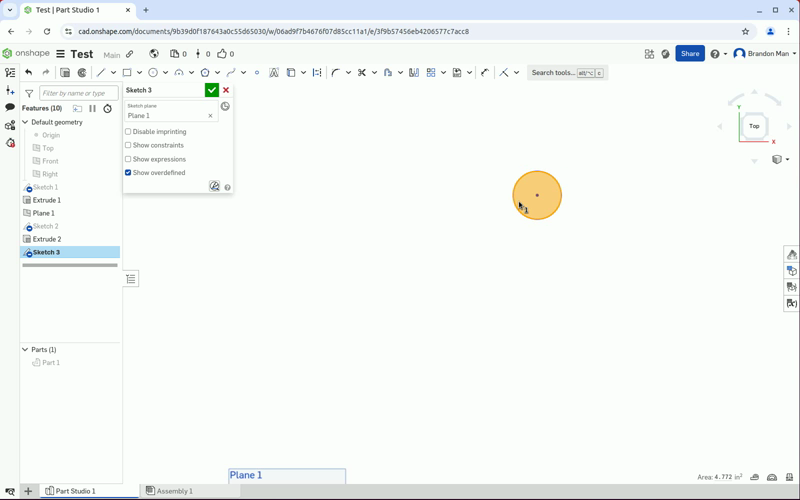
scroll(-6)
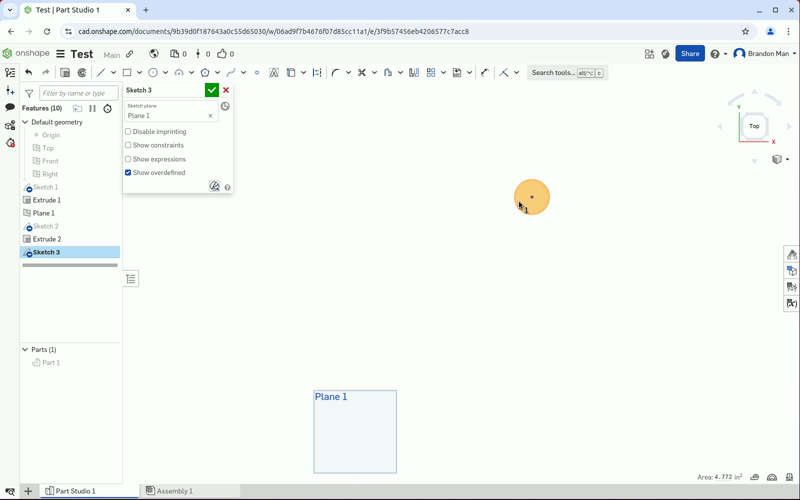
scroll(-6)
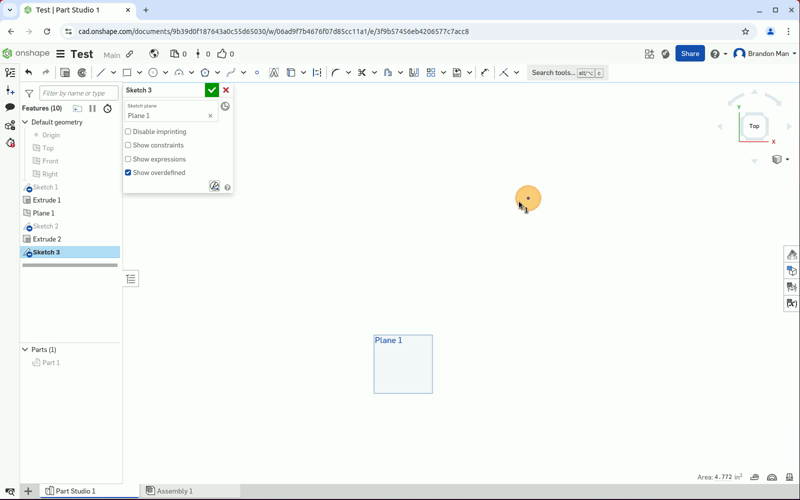
scroll(-6)
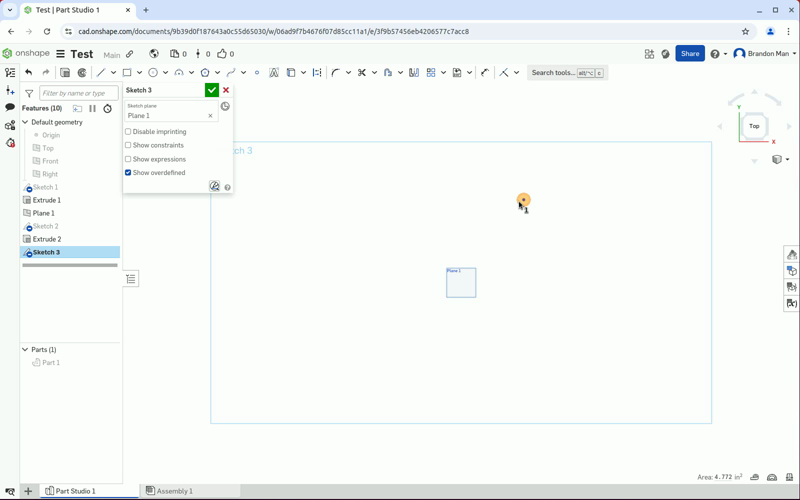
mouse_move(73, 352)
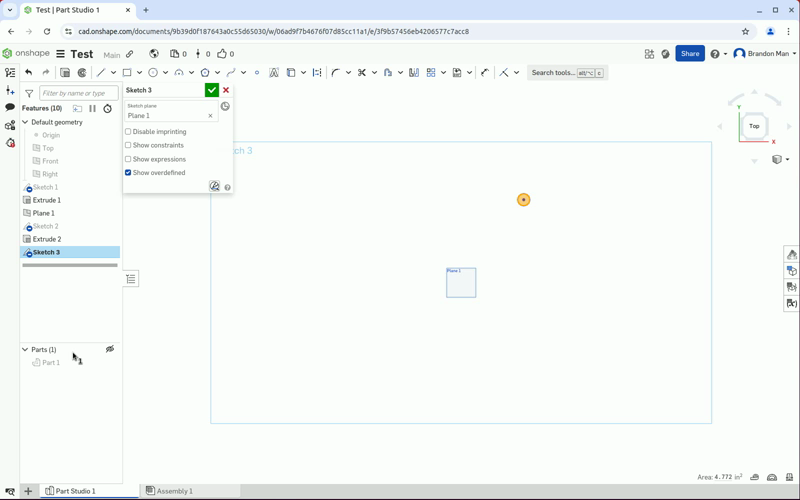
key(shift+y)
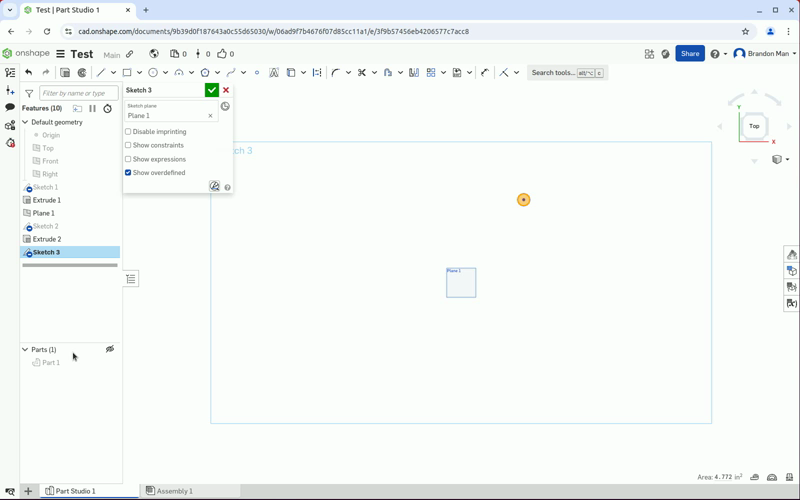
key(shift+e)
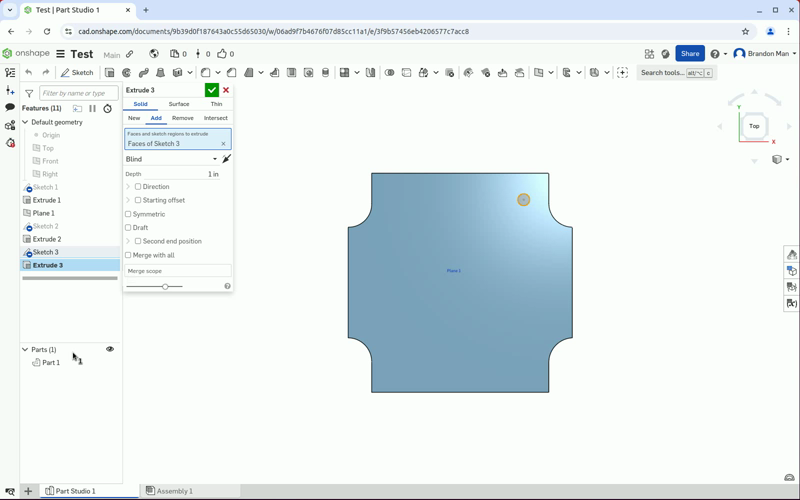
mouse_move(143, 106)
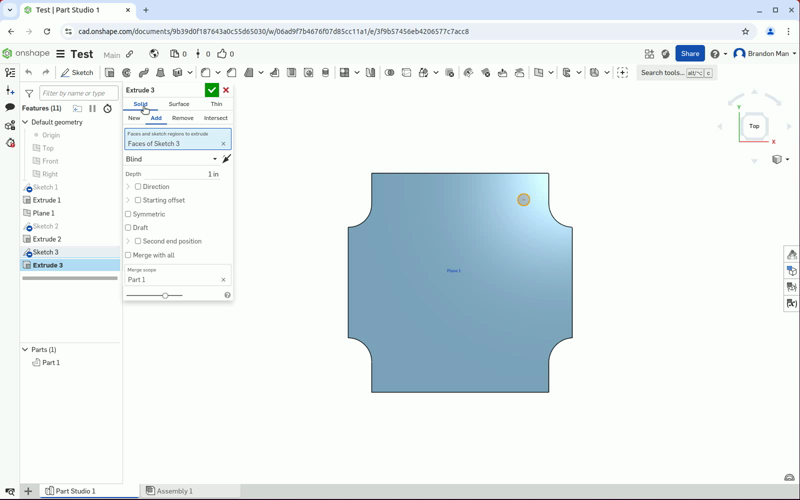
click(143, 106)
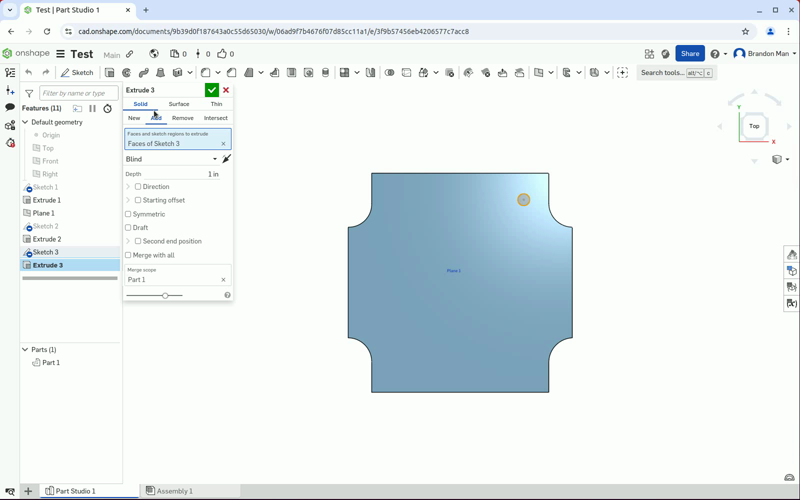
mouse_move(186, 120)
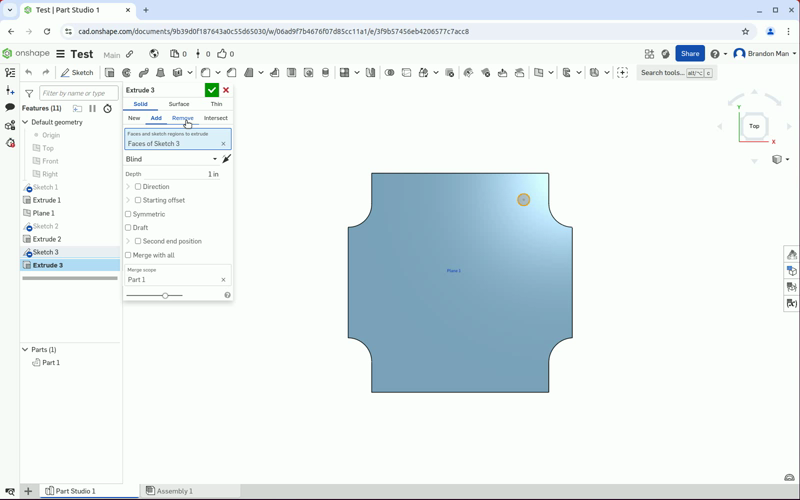
click(186, 120)
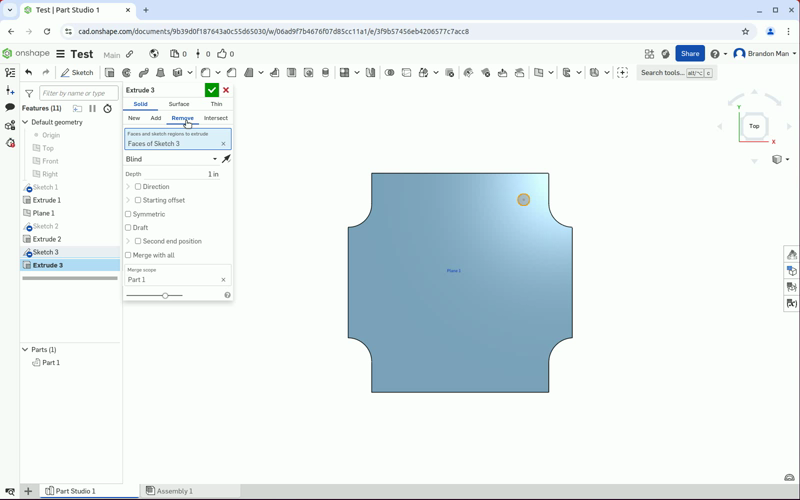
key(tab, 4)
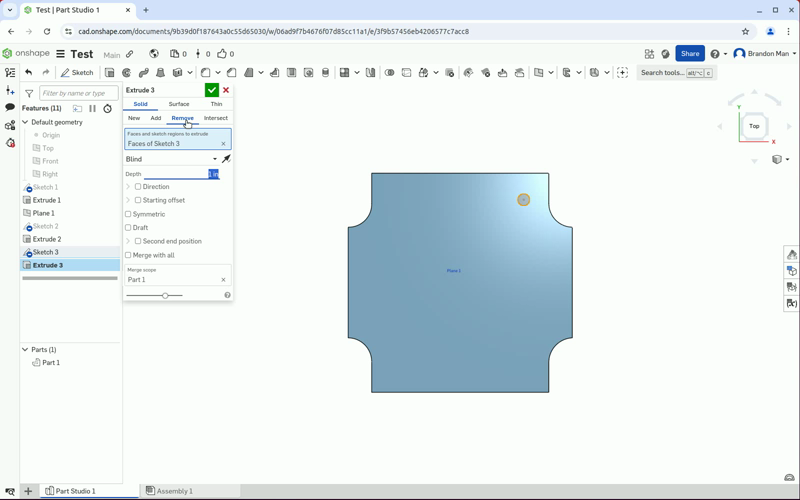
text(14.683)
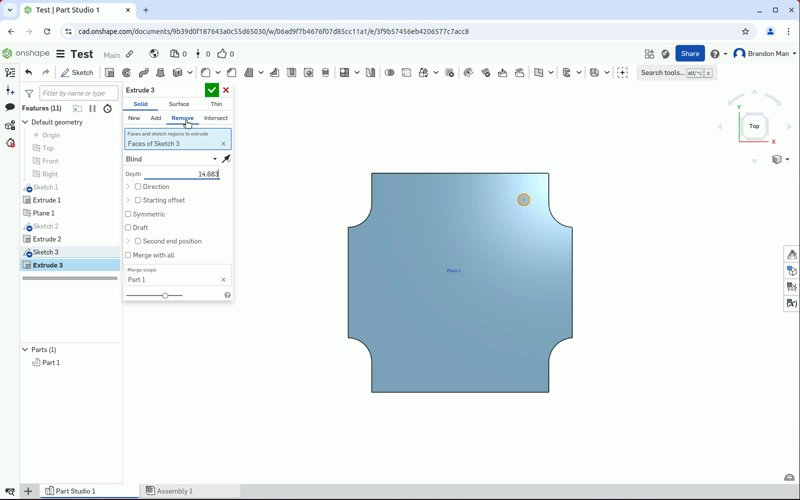
key(tab, 6)
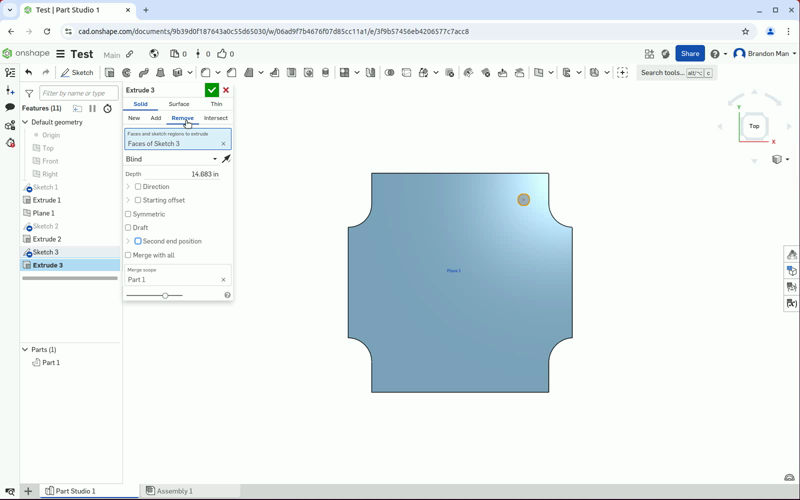
key(space)
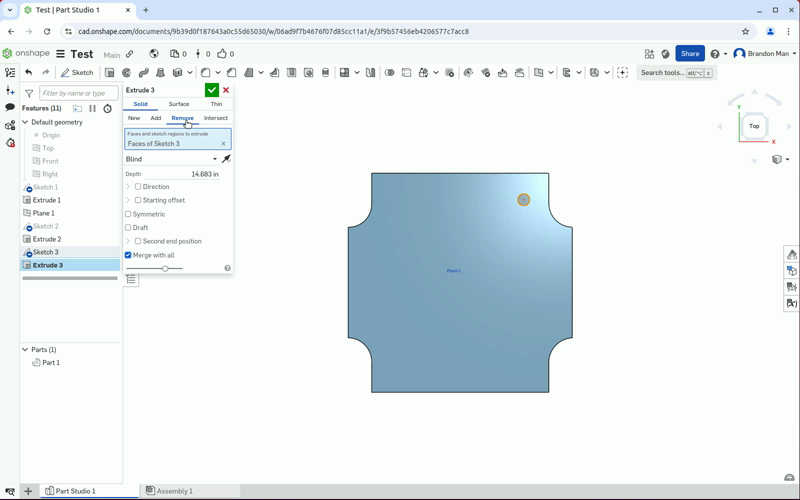
key(enter)
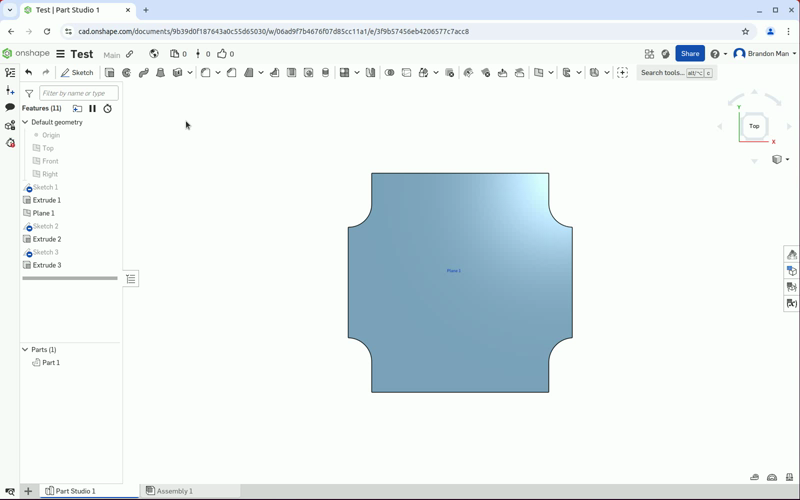
key(shift+h)
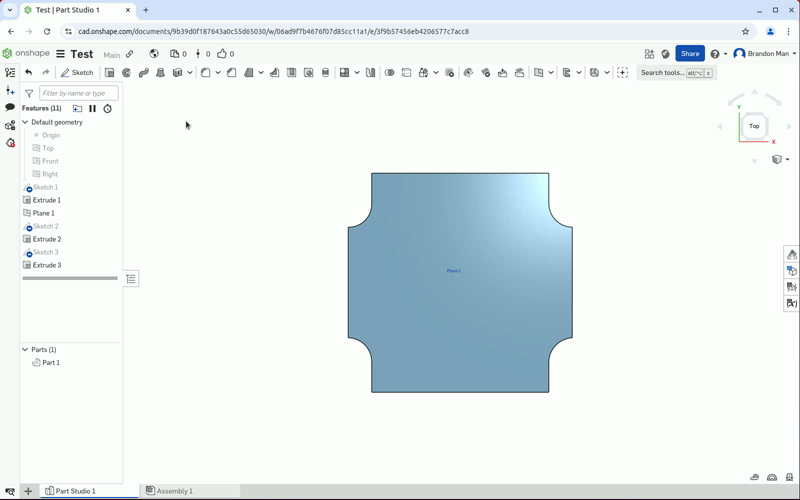
key(shift+h)
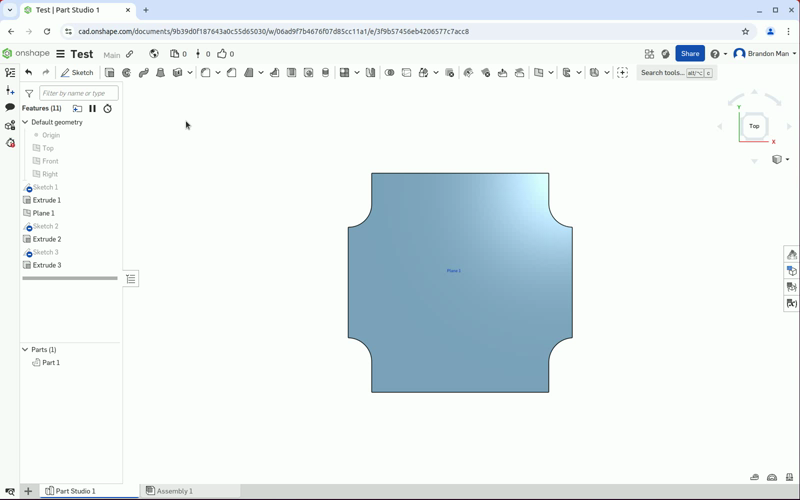
mouse_move(73, 189)
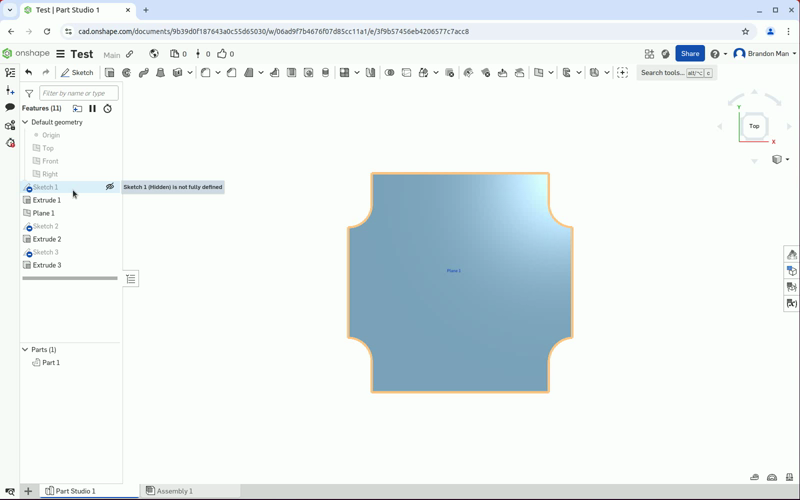
click(73, 189)
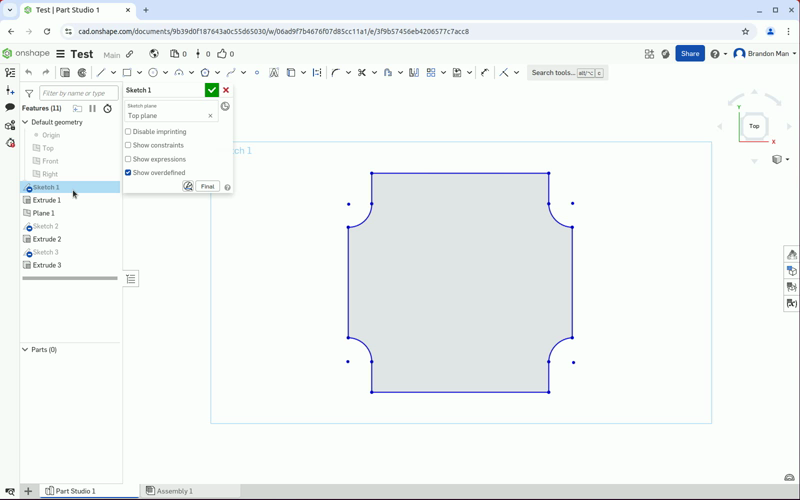
mouse_move(229, 92)
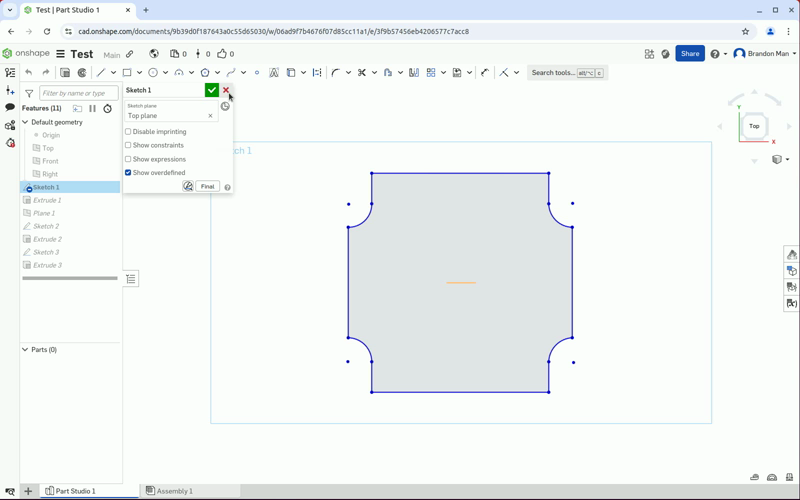
click(229, 92)
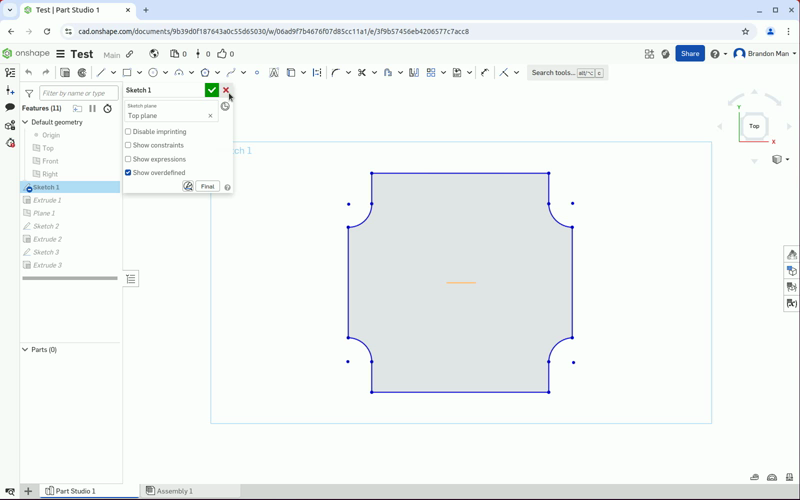
key(shift+s)
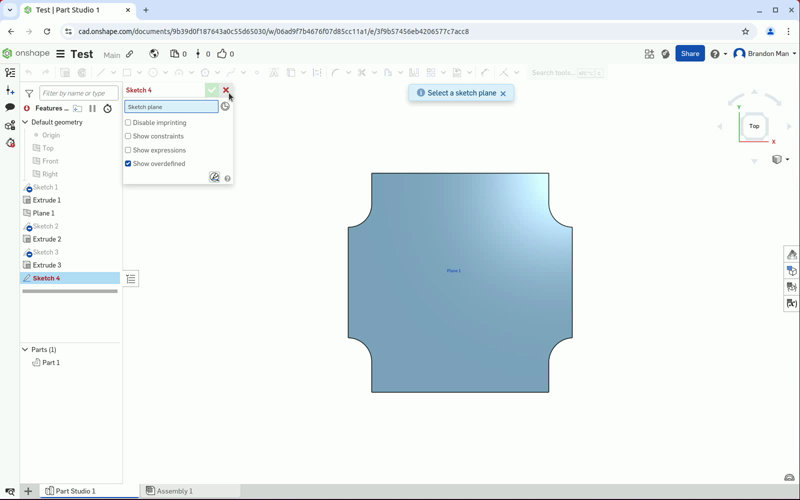
mouse_move(73, 215)
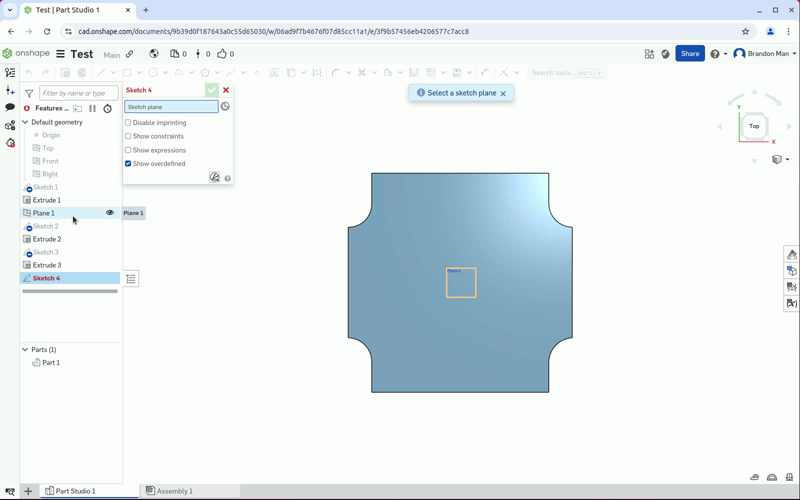
click(73, 215)
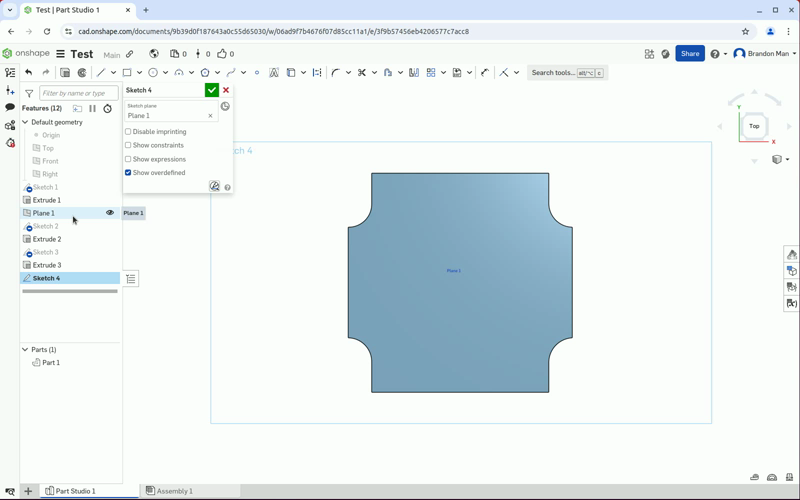
mouse_move(73, 352)
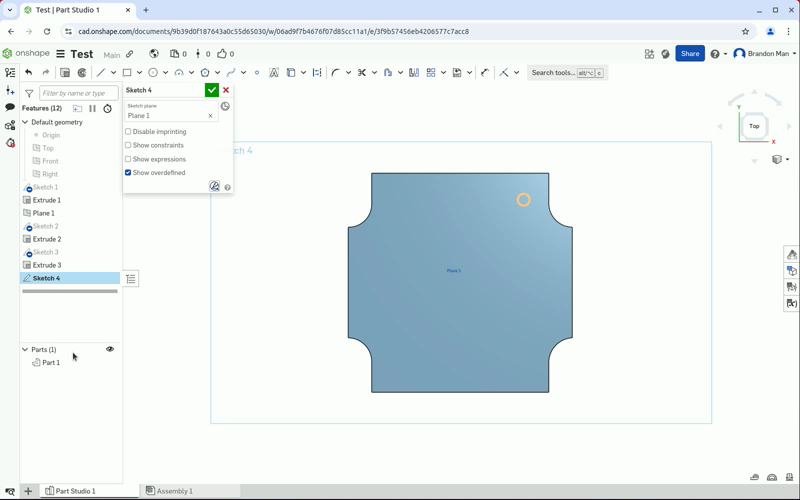
key(y)
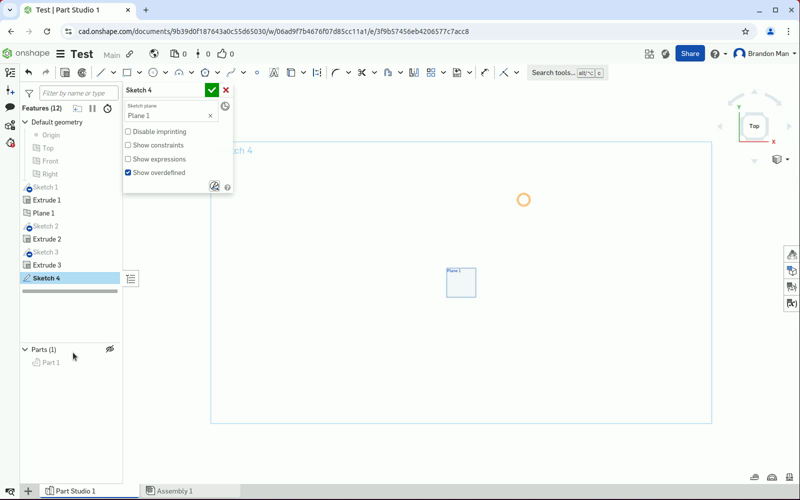
key(c)
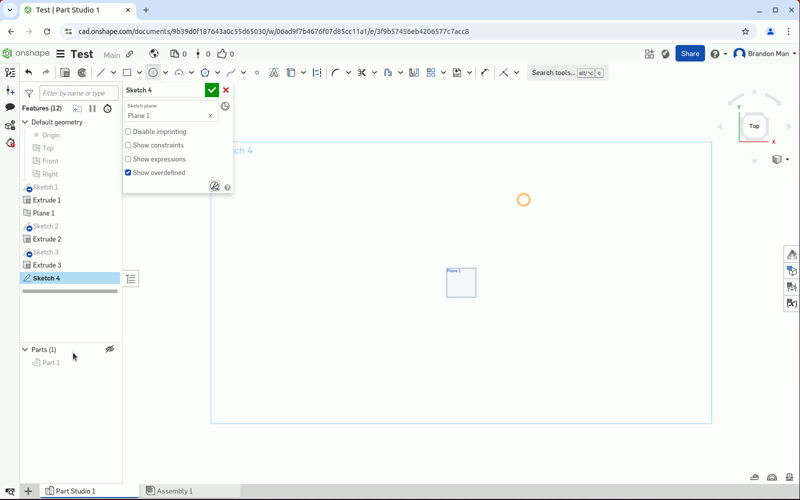
key_down(shift)
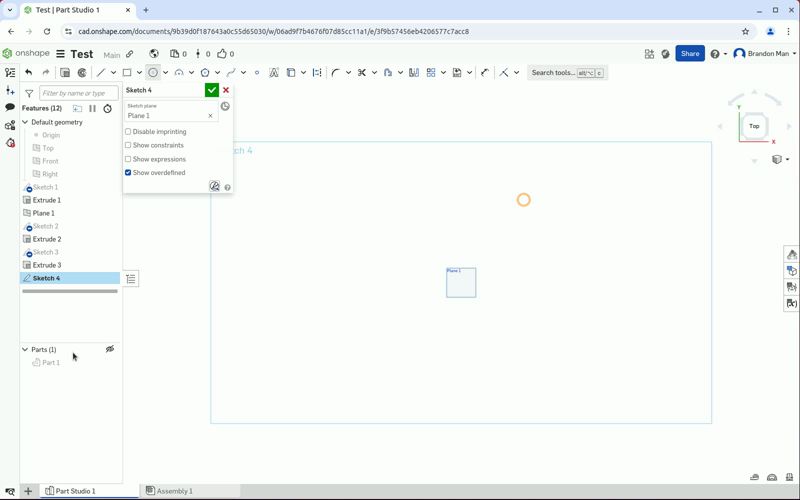
mouse_move(399, 366)
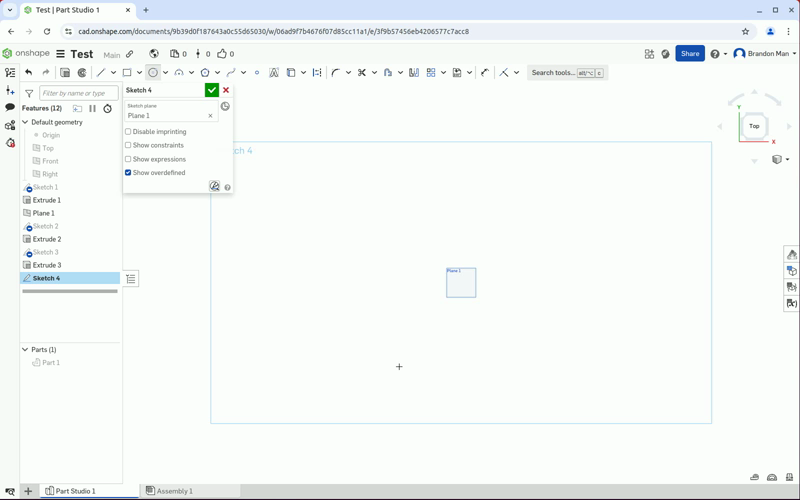
click(399, 366)
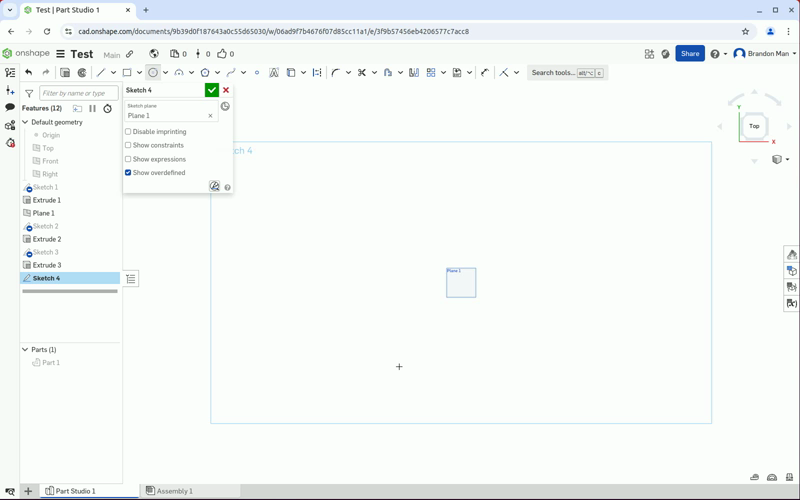
key_up(shift)
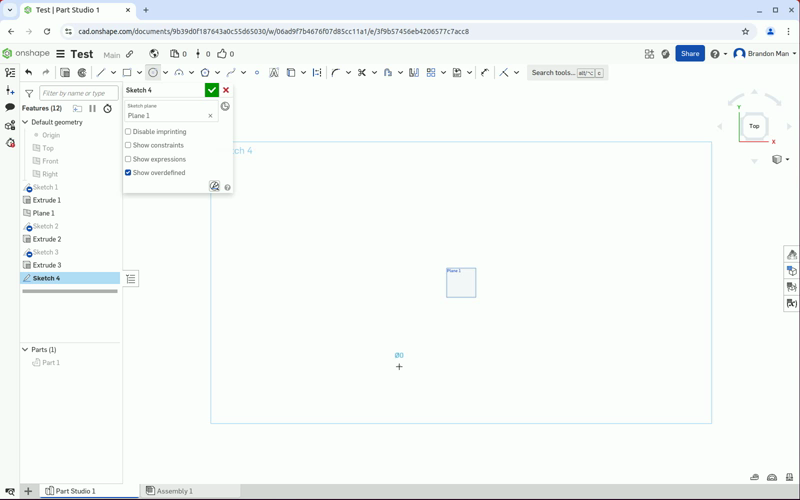
mouse_move(405, 366)
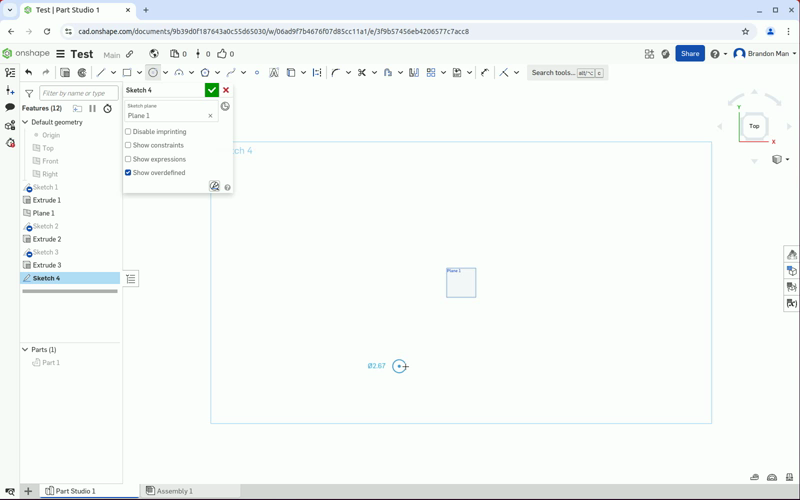
click(405, 366)
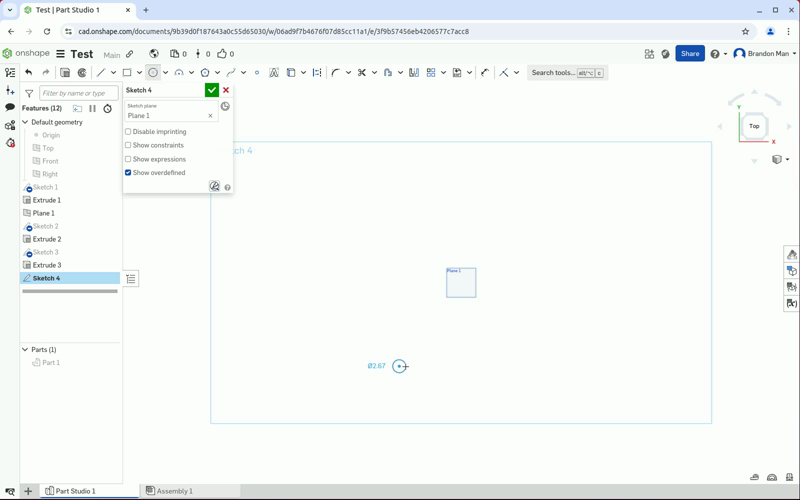
key(esc)
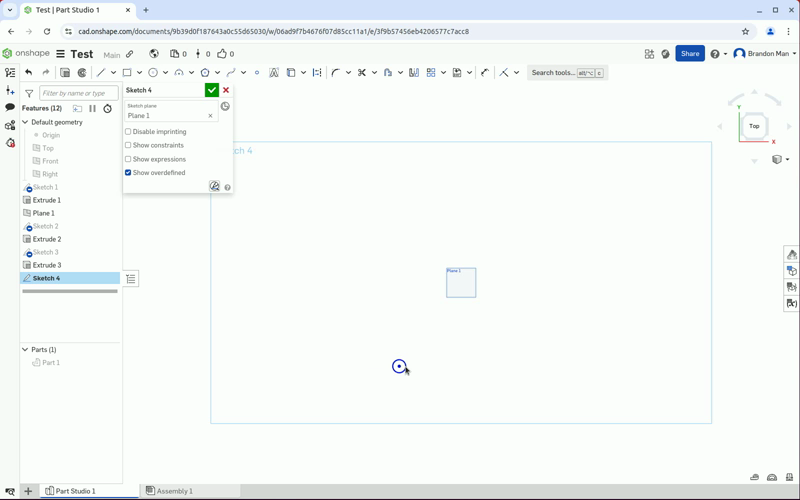
mouse_move(395, 366)
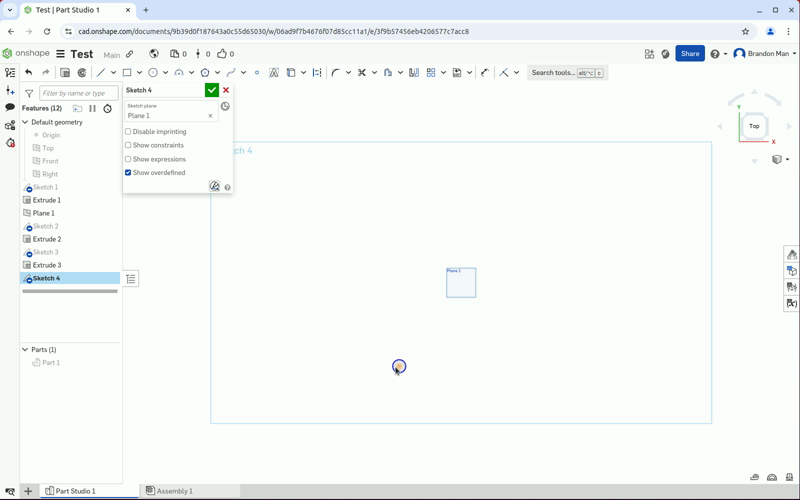
scroll(6)
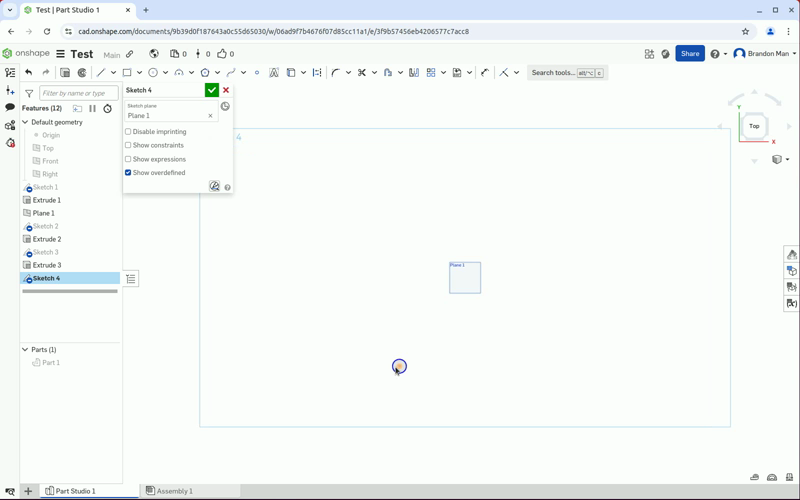
scroll(6)
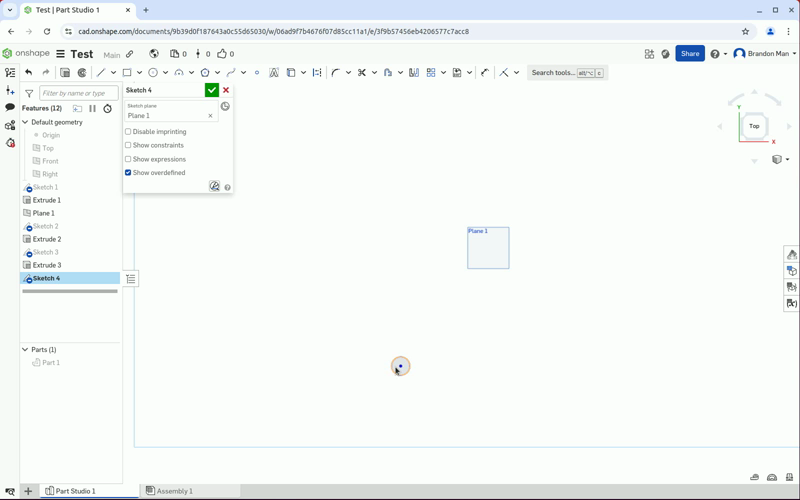
scroll(6)
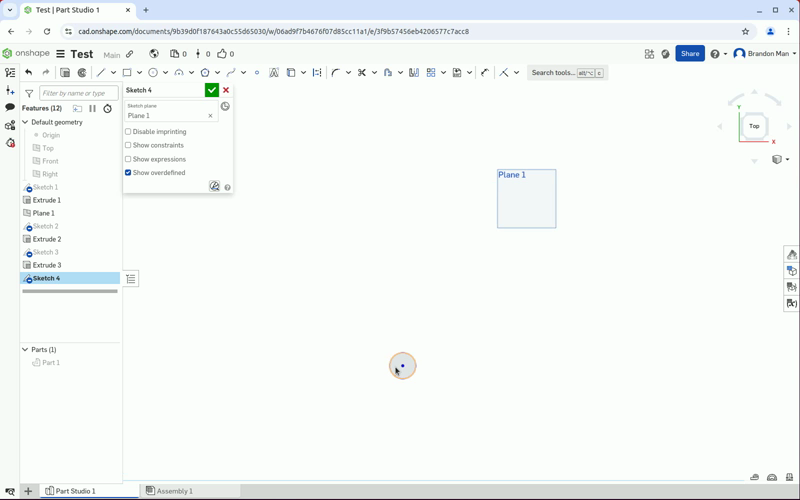
scroll(6)
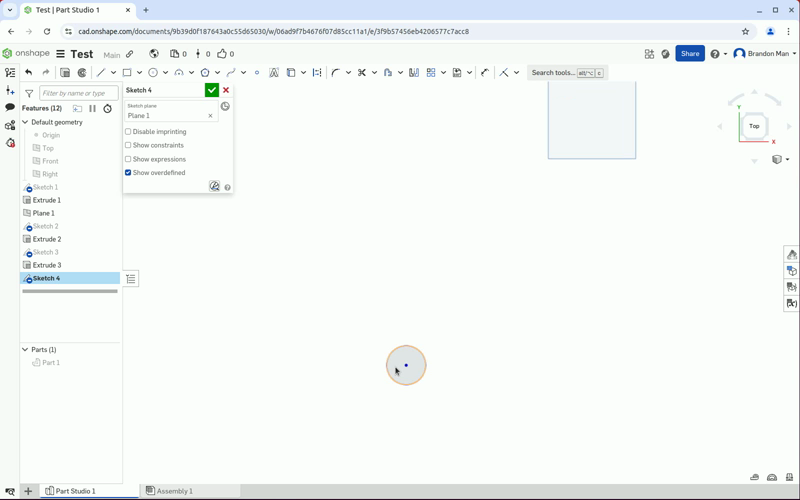
scroll(6)
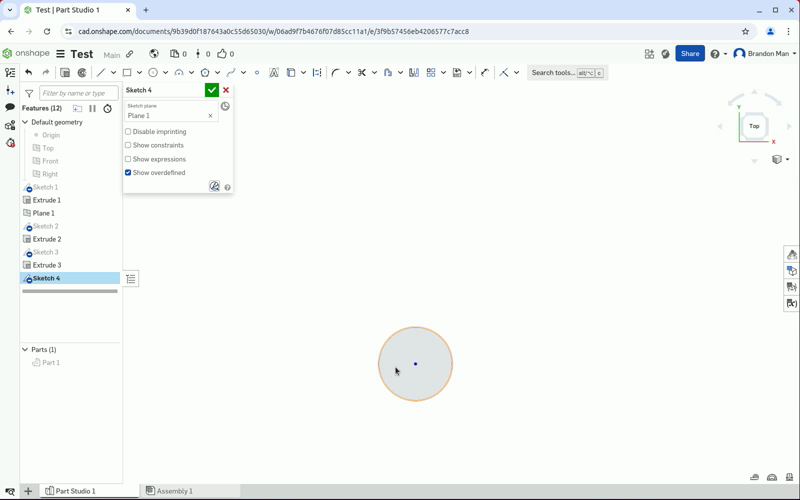
scroll(6)
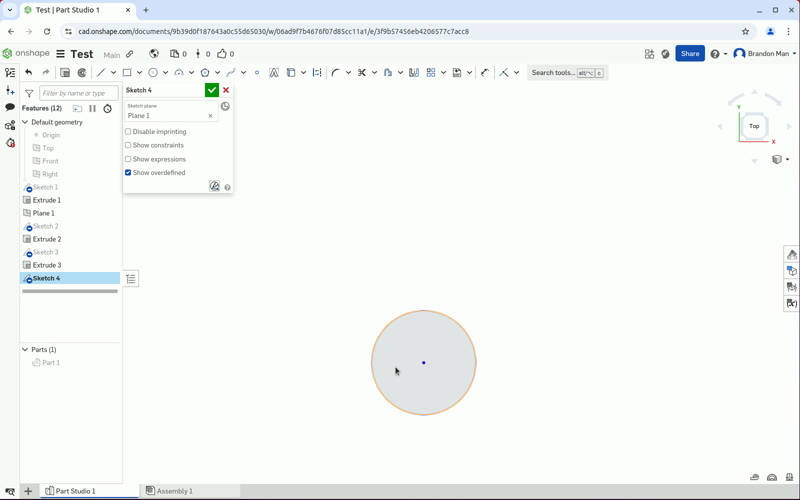
scroll(6)
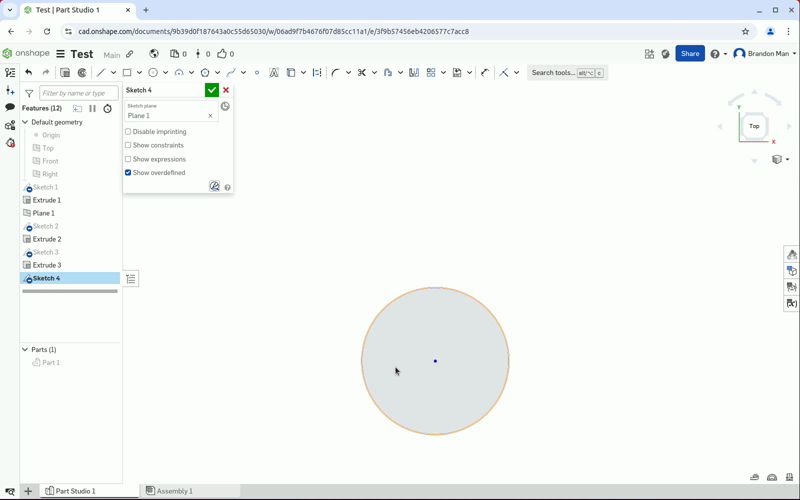
click(395, 366)
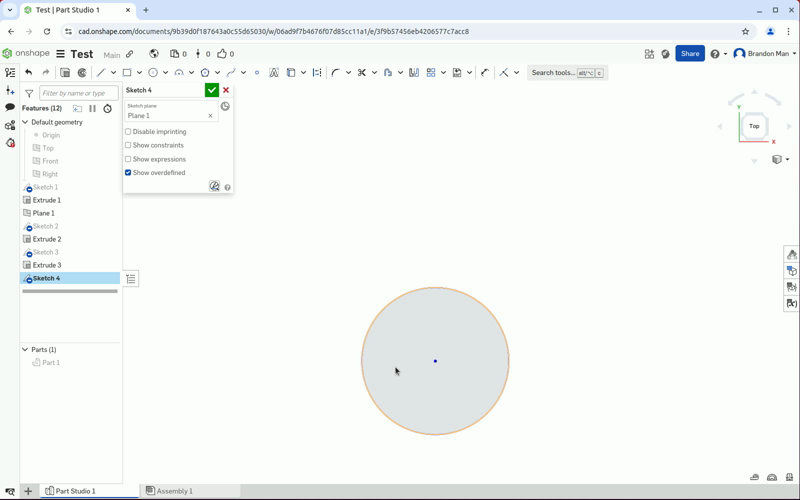
scroll(-6)
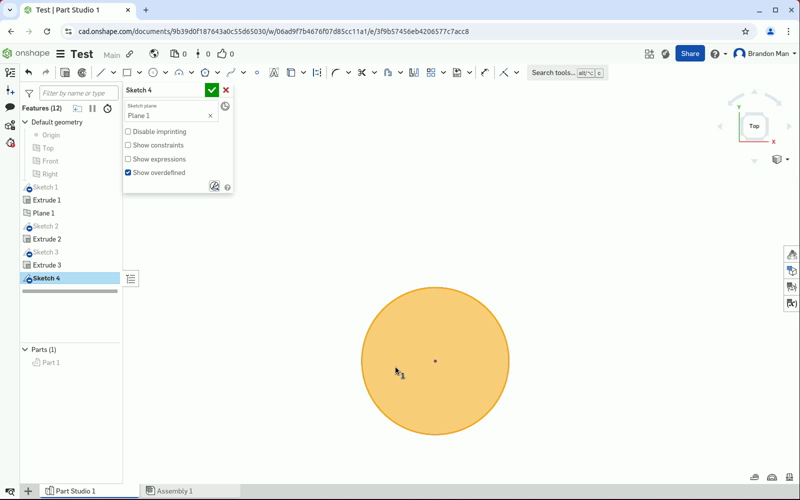
scroll(-6)
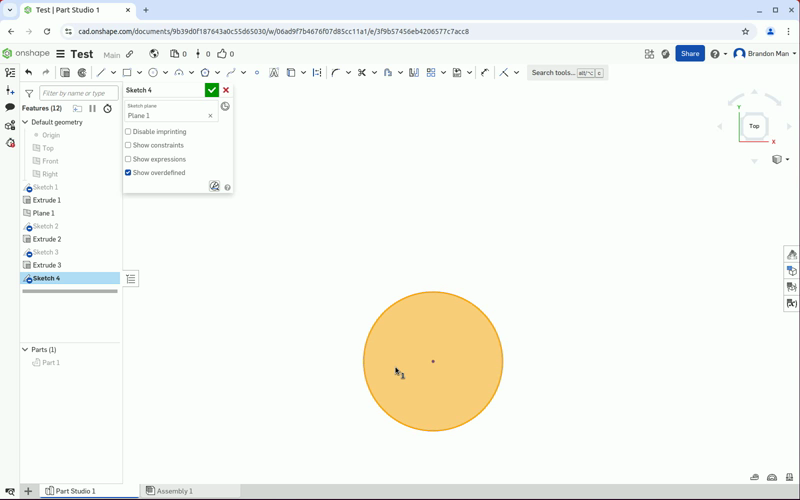
scroll(-6)
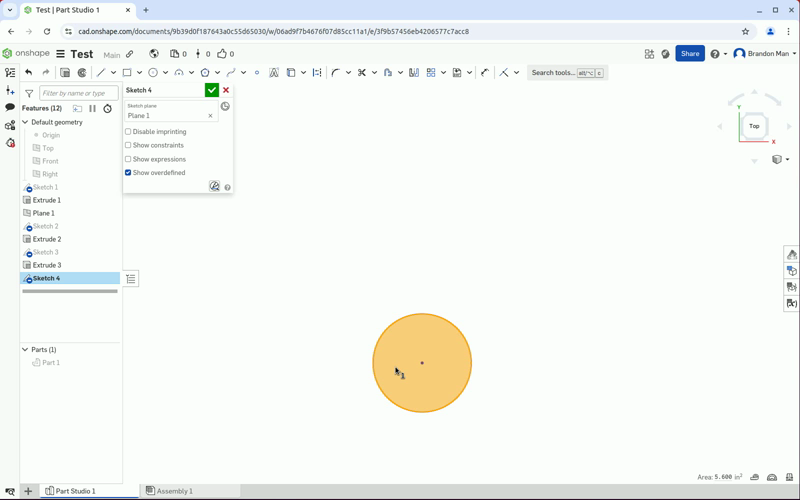
scroll(-6)
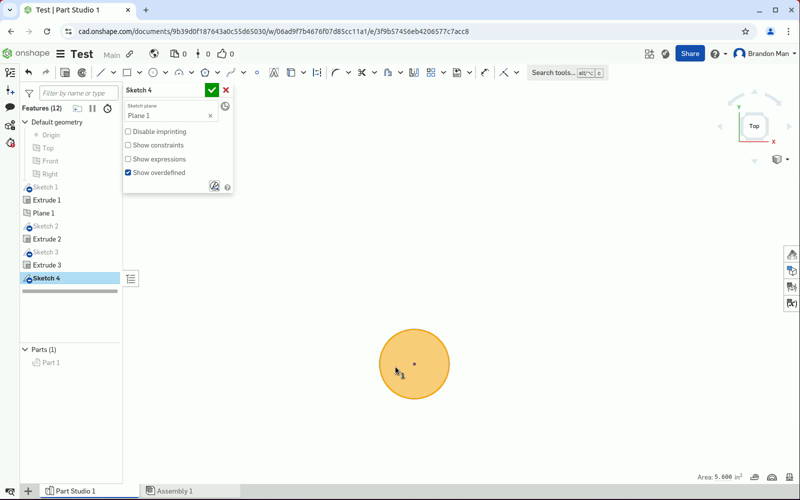
scroll(-6)
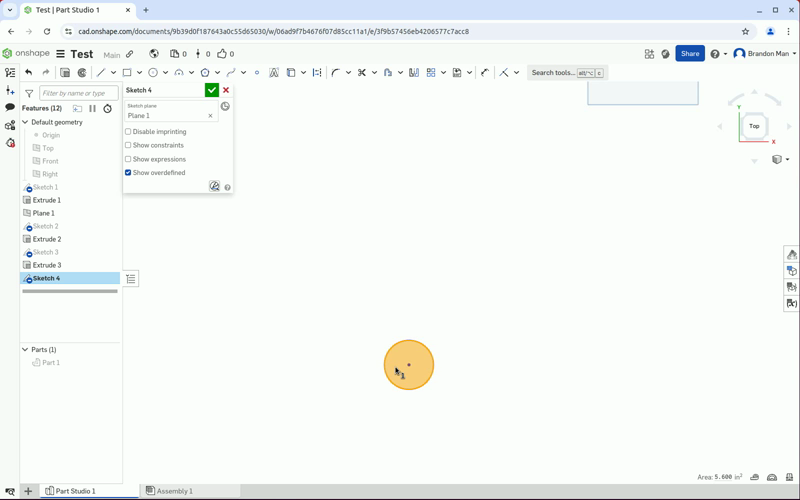
scroll(-6)
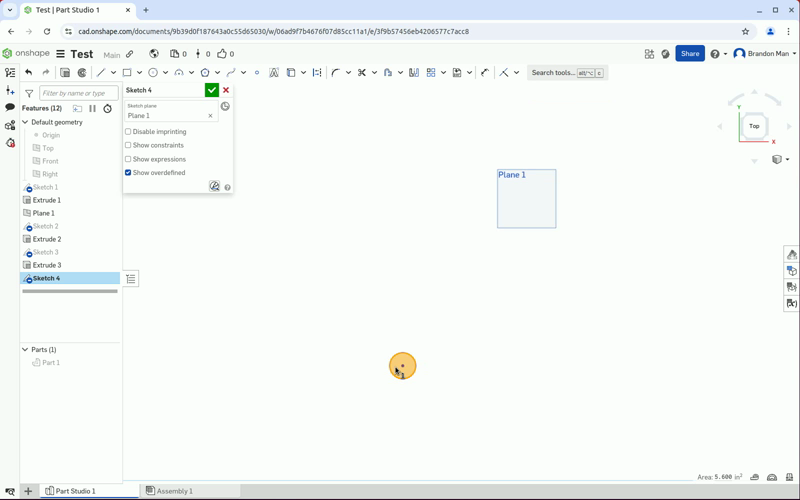
scroll(-6)
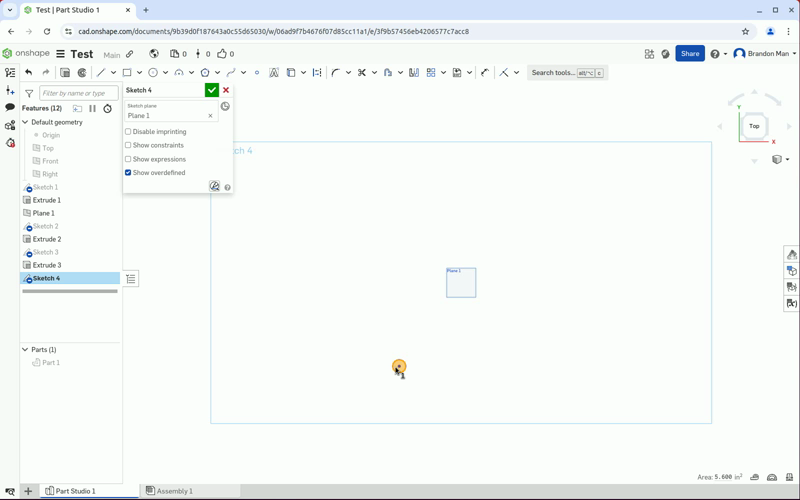
mouse_move(73, 352)
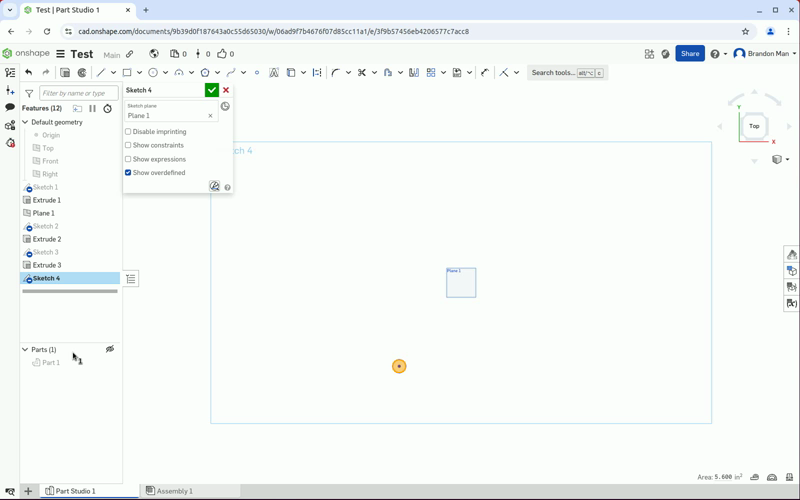
key(shift+y)
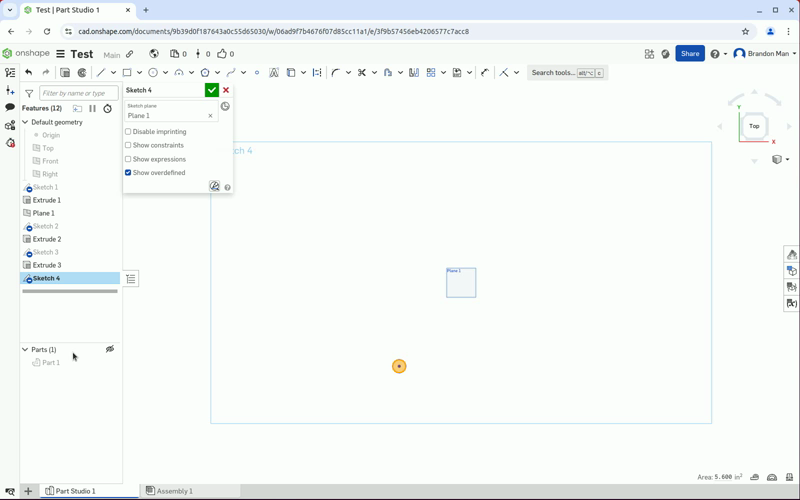
key(shift+e)
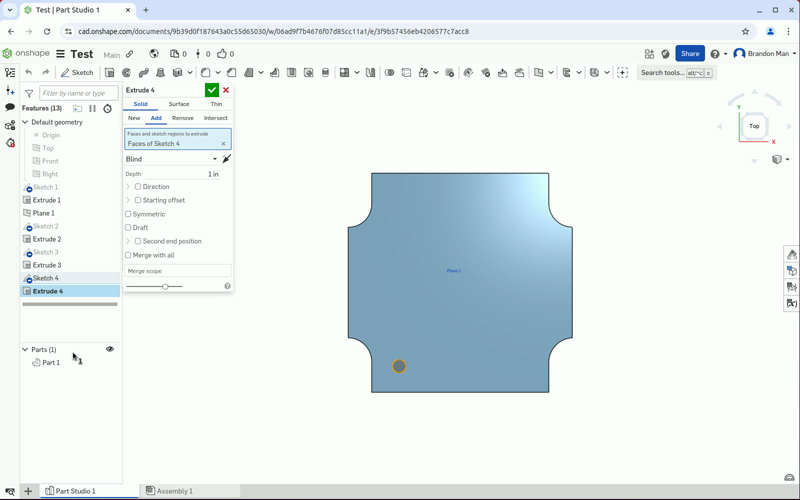
mouse_move(143, 106)
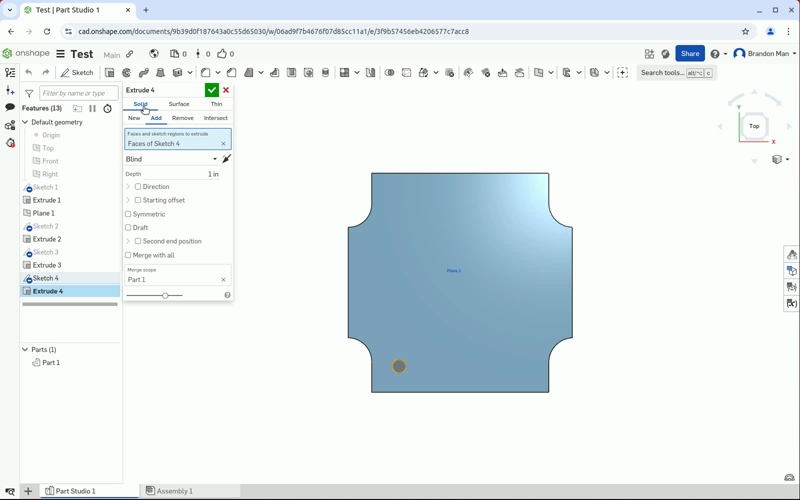
click(143, 106)
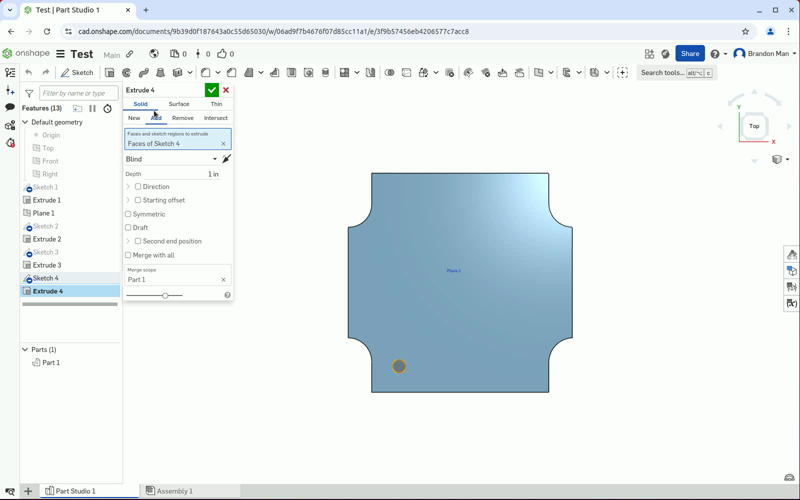
mouse_move(186, 120)
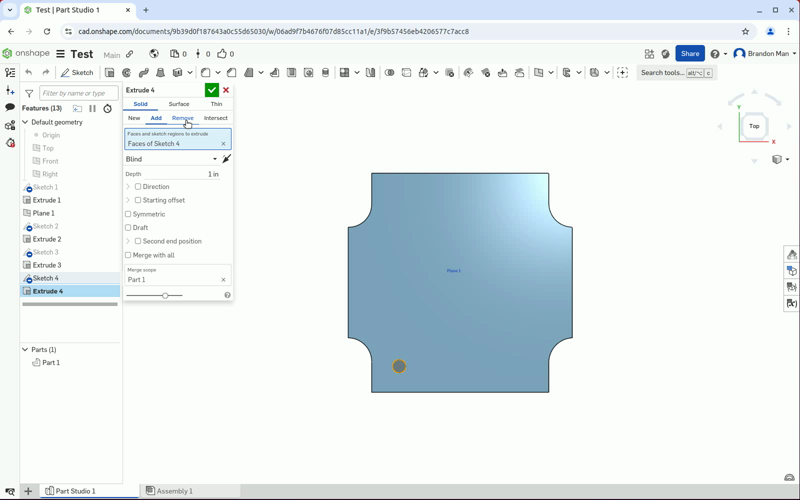
click(186, 120)
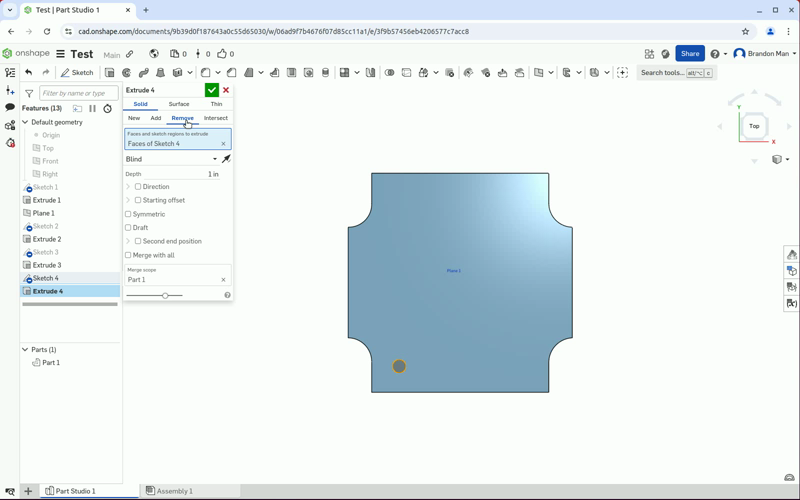
key(tab, 4)
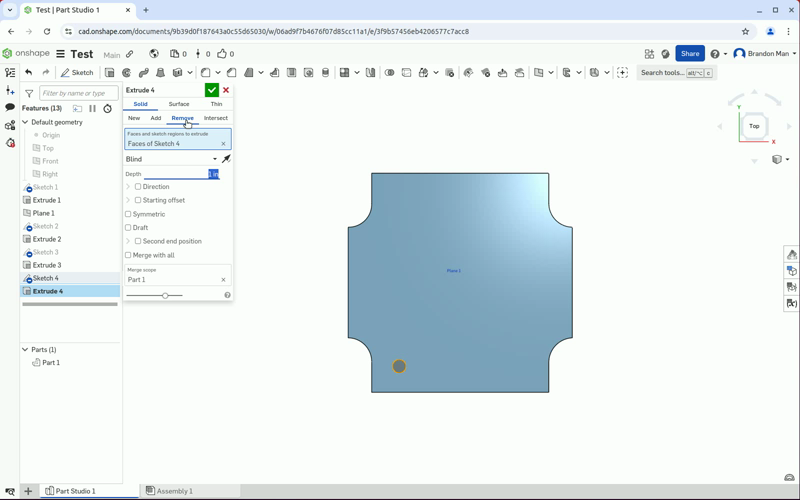
text(14.683)
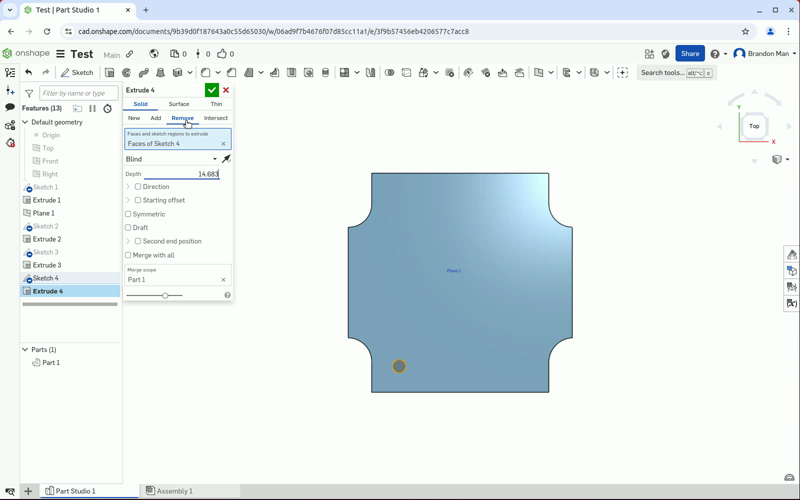
key(tab, 6)
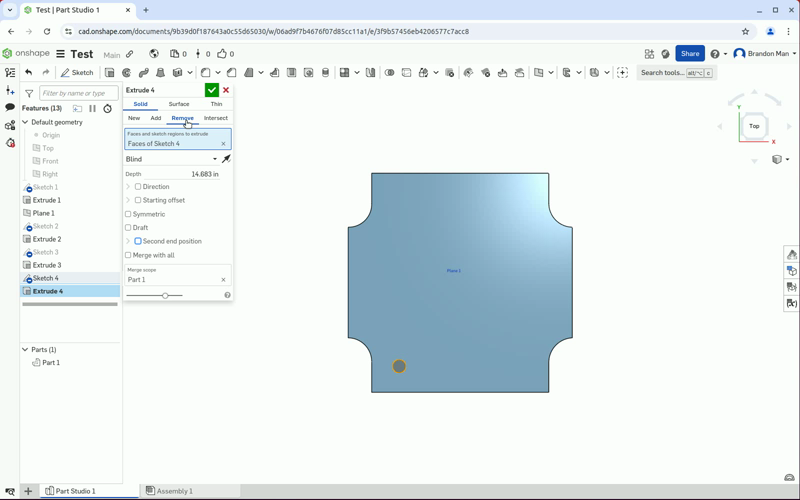
key(space)
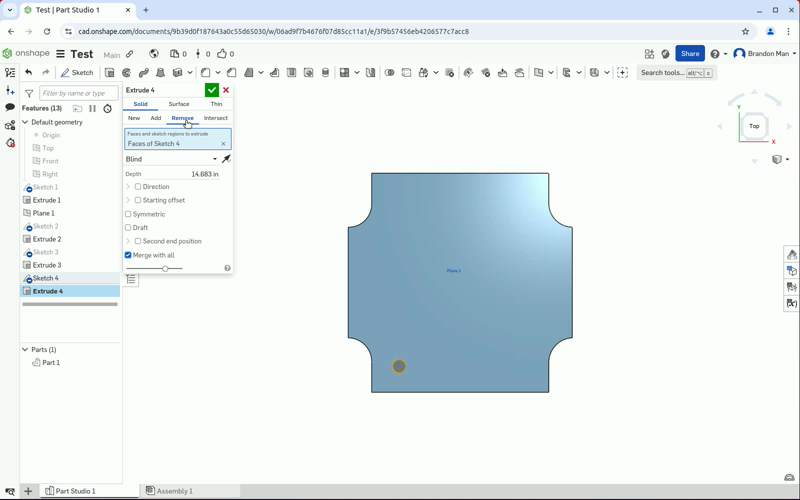
key(enter)
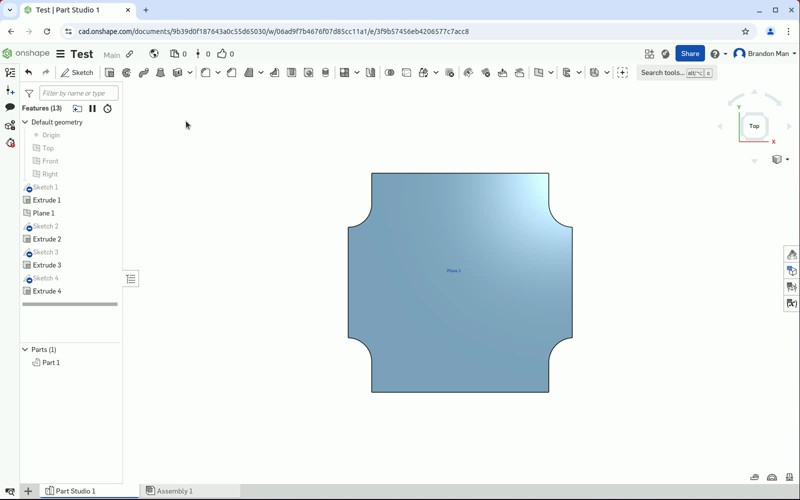
key(shift+h)
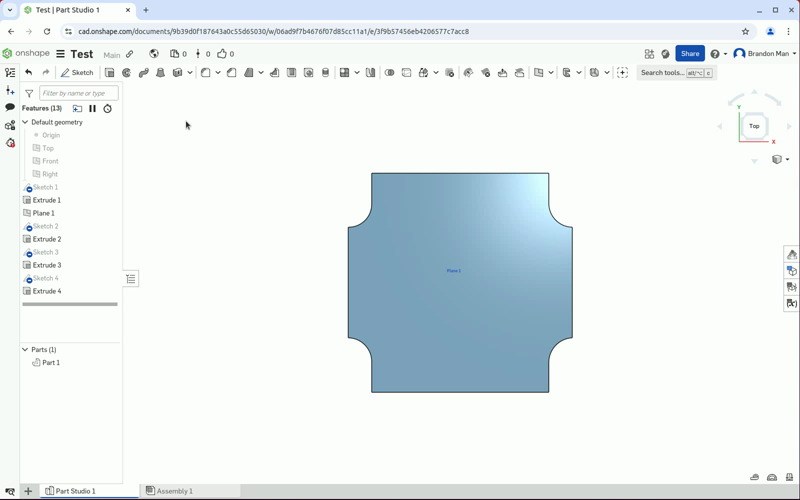
key(shift+h)
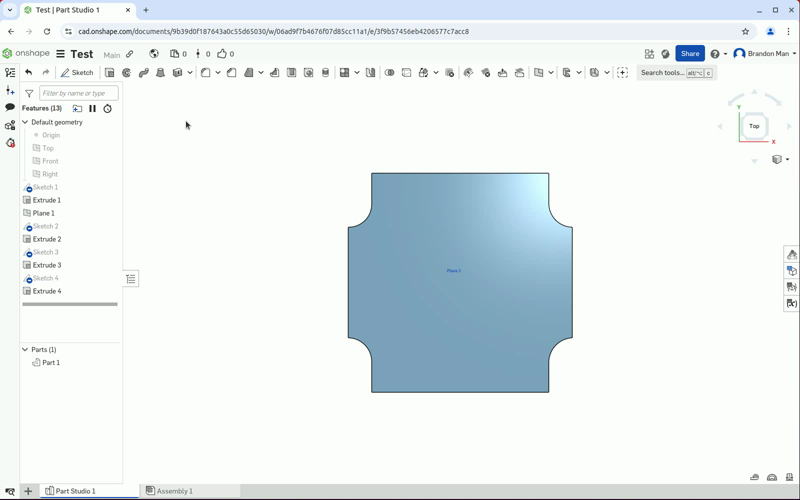
mouse_move(73, 189)
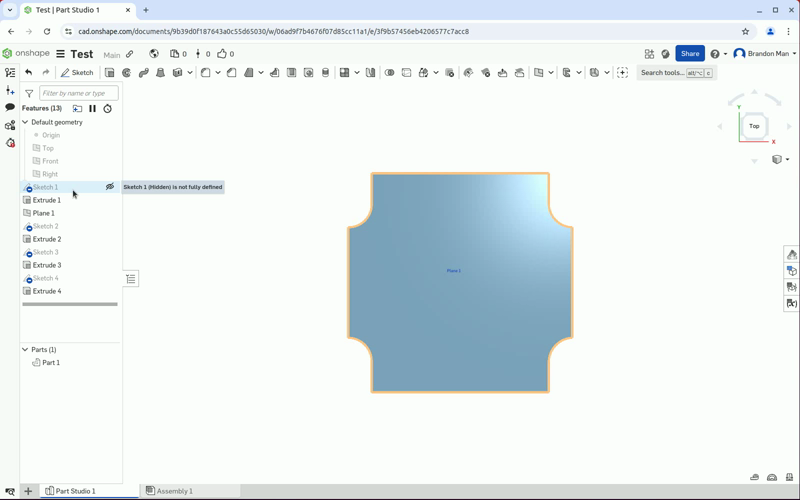
click(73, 189)
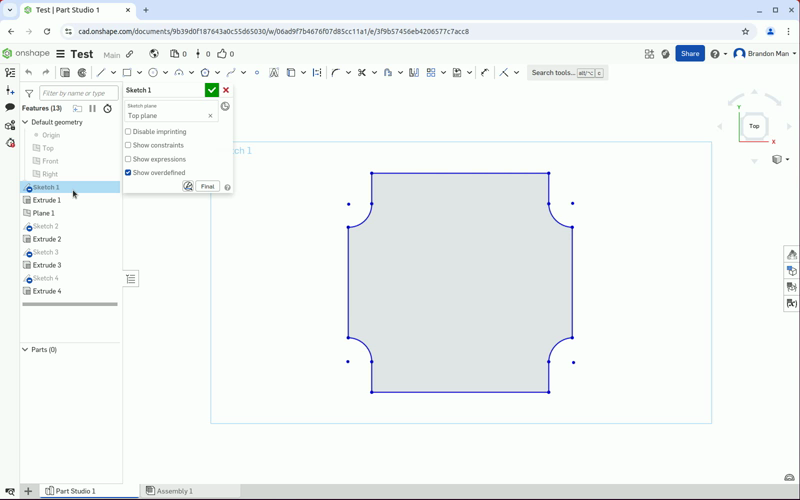
mouse_move(229, 92)
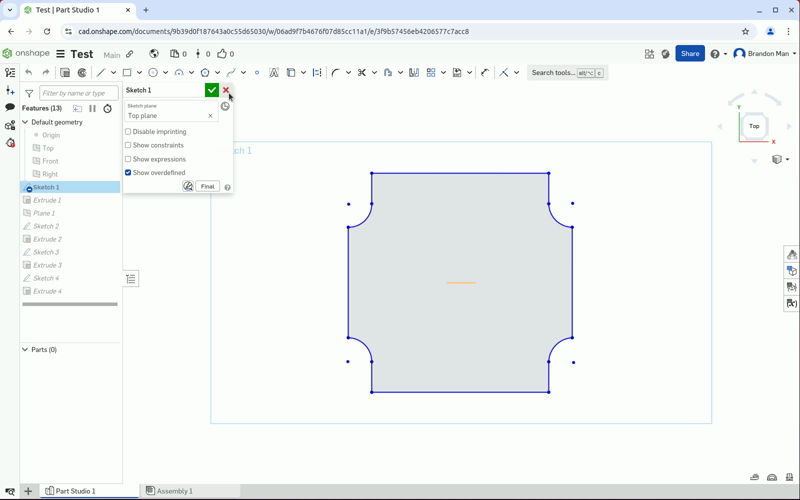
click(229, 92)
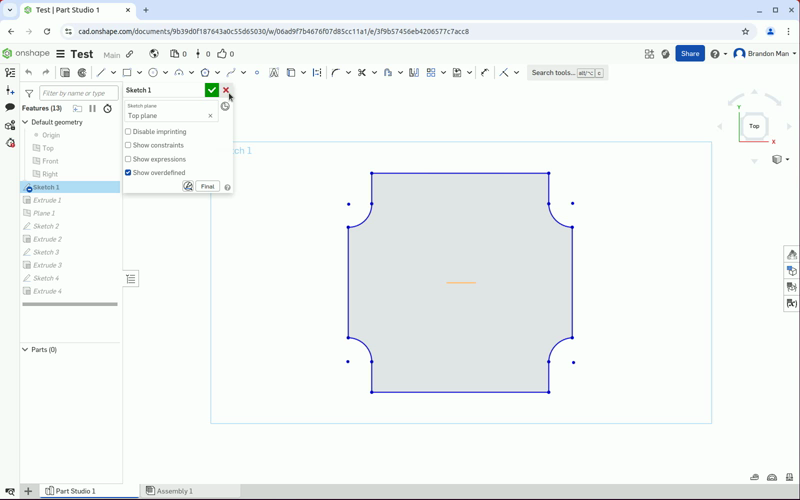
key(shift+s)
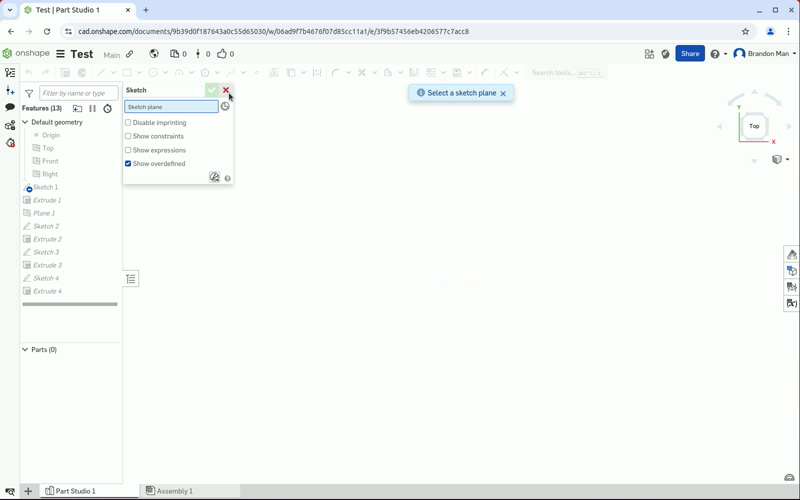
mouse_move(73, 215)
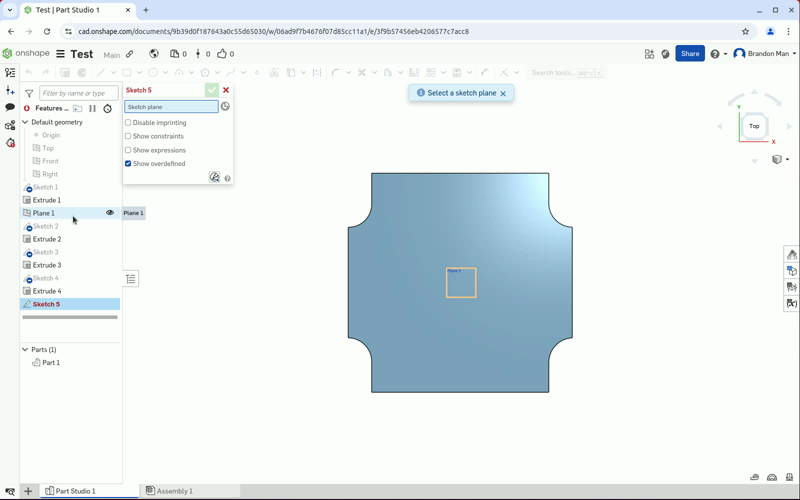
click(73, 215)
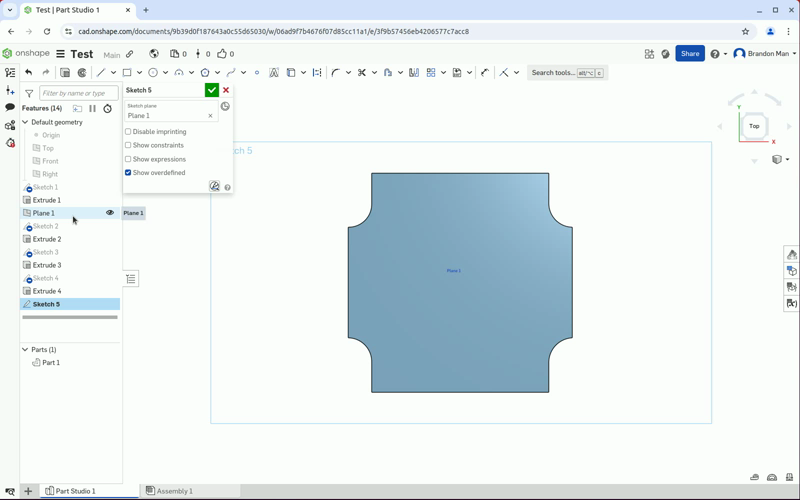
mouse_move(73, 352)
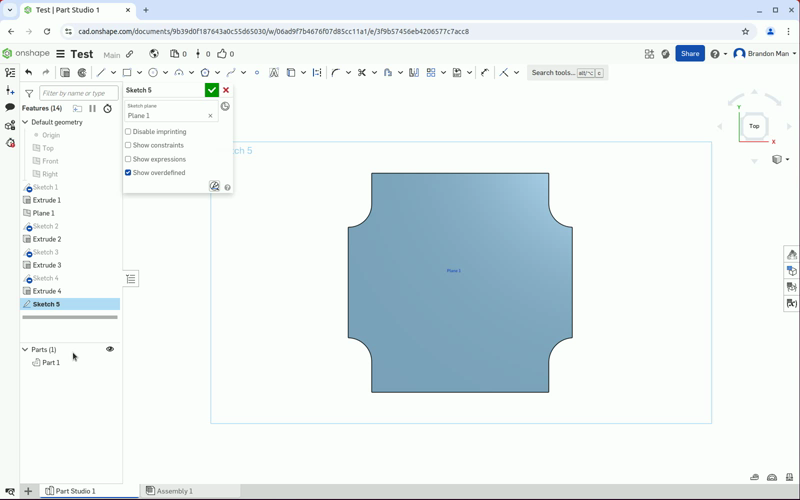
key(y)
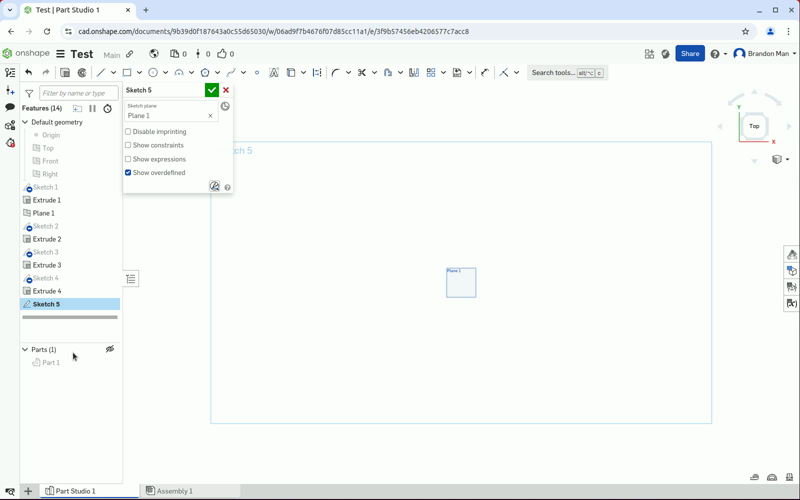
key(c)
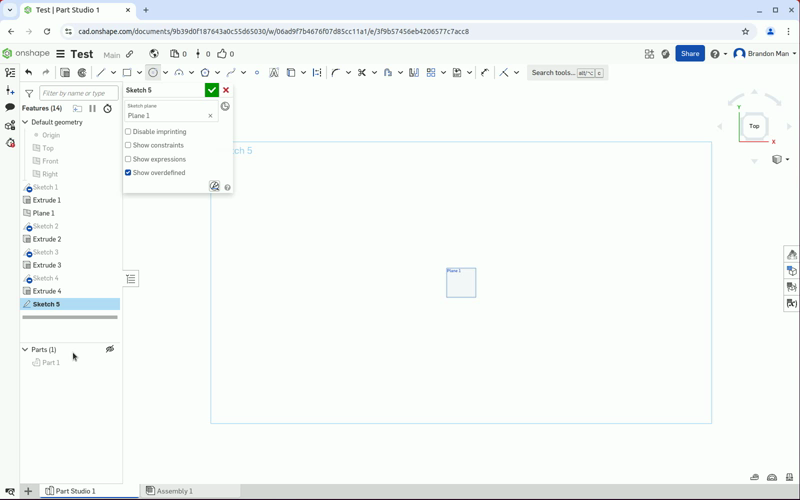
key_down(shift)
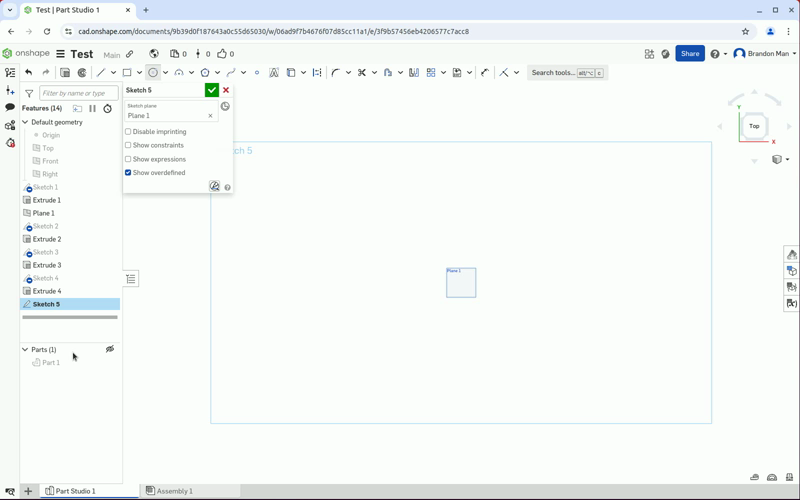
mouse_move(523, 366)
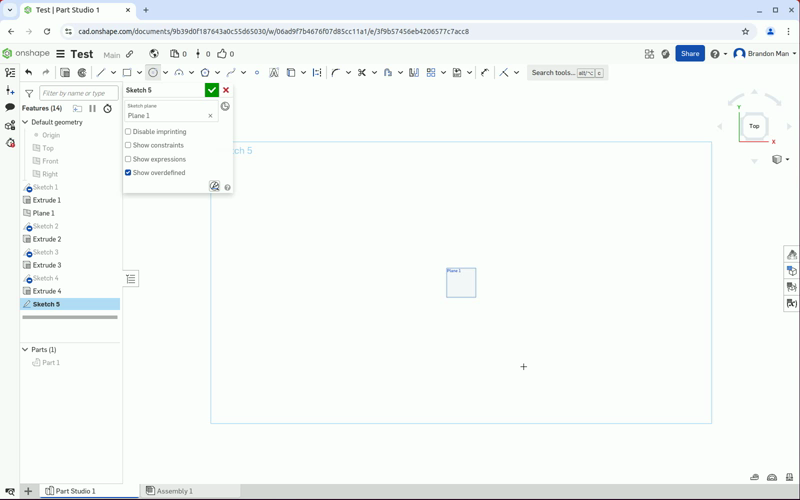
click(523, 366)
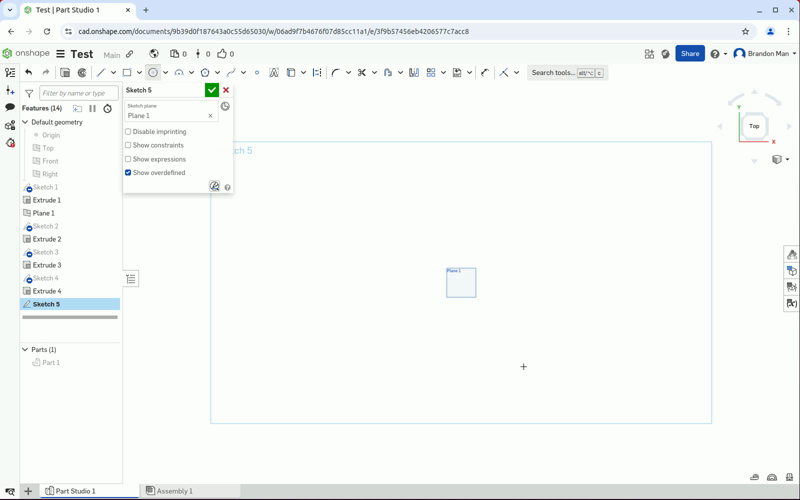
key_up(shift)
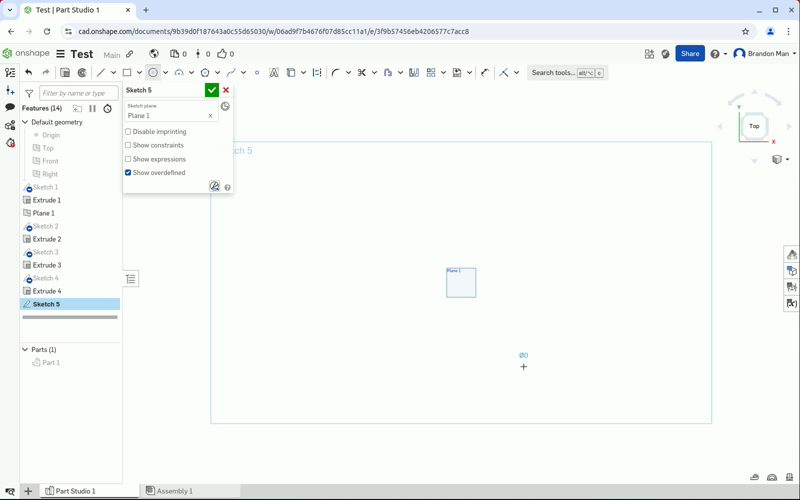
mouse_move(529, 366)
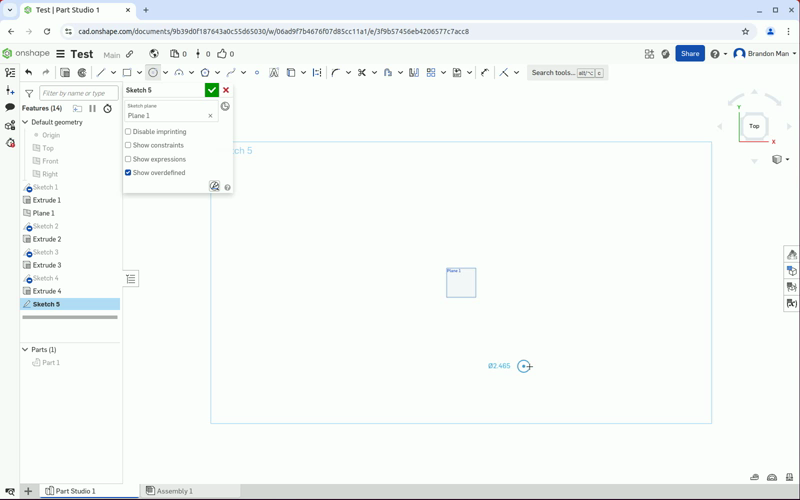
click(529, 366)
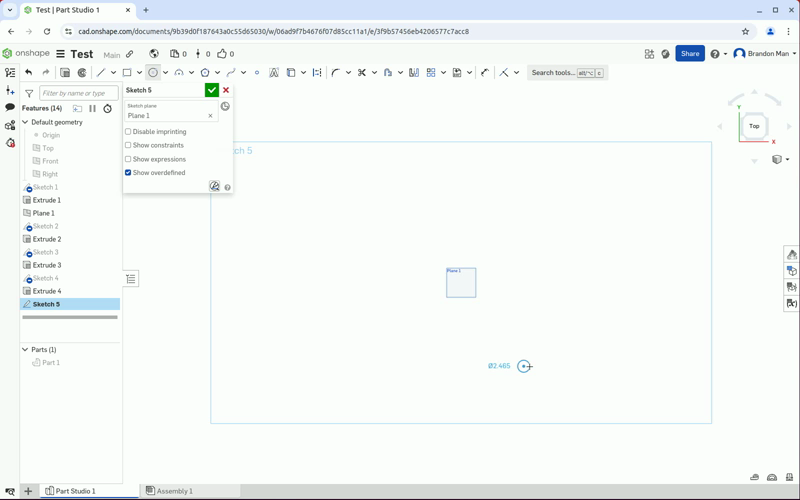
key(esc)
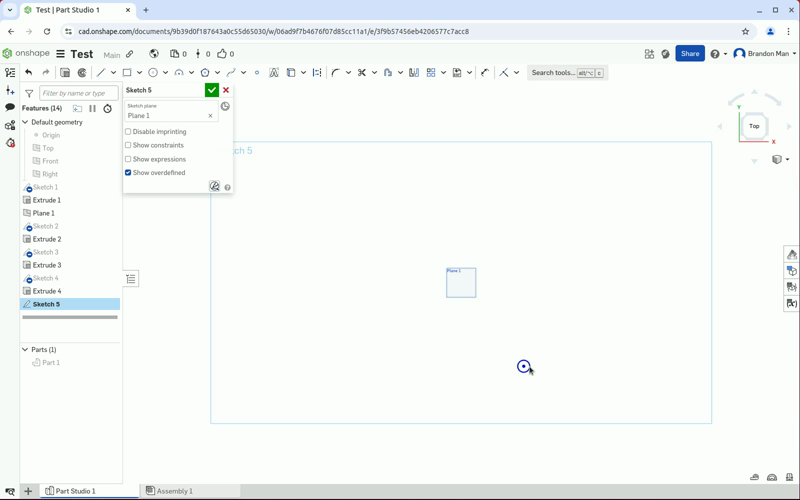
mouse_move(524, 371)
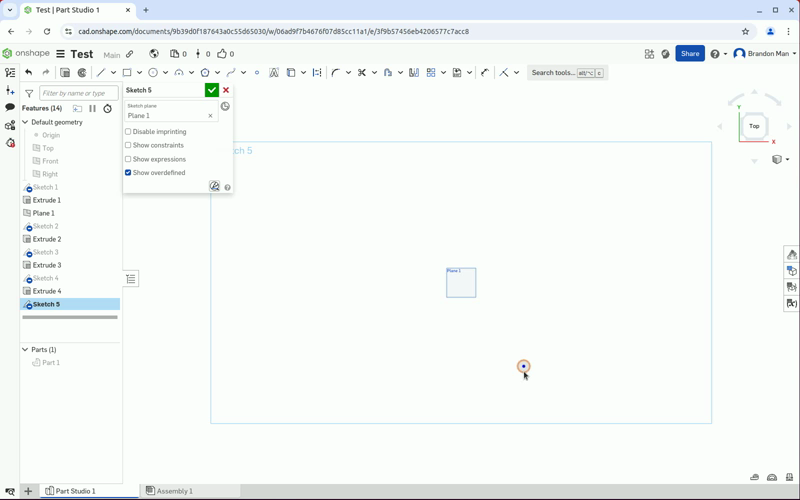
scroll(6)
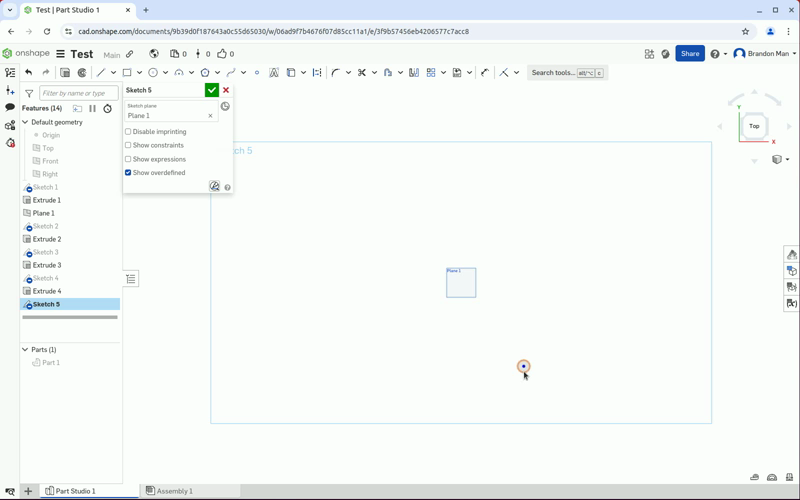
scroll(6)
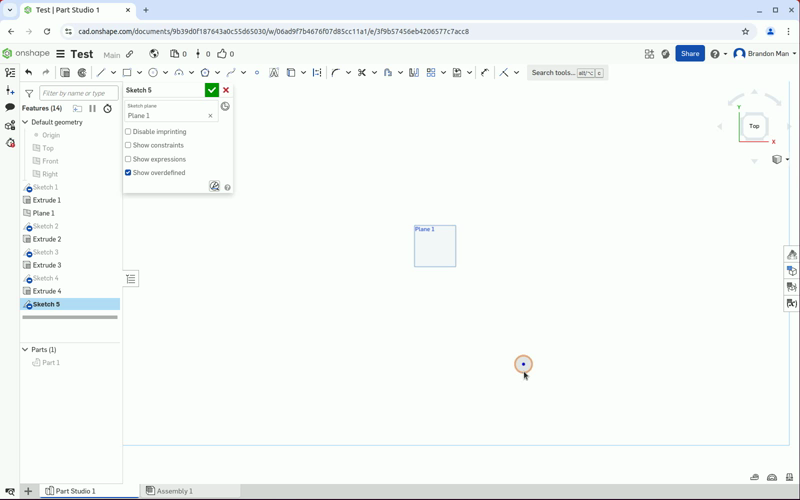
scroll(6)
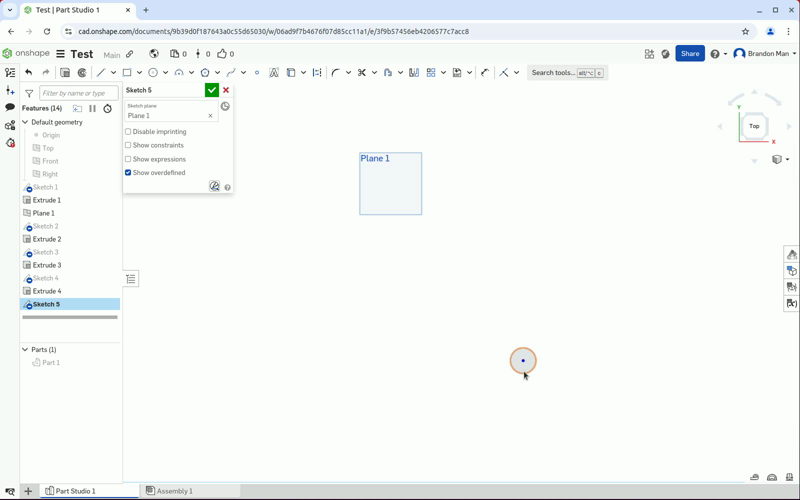
scroll(6)
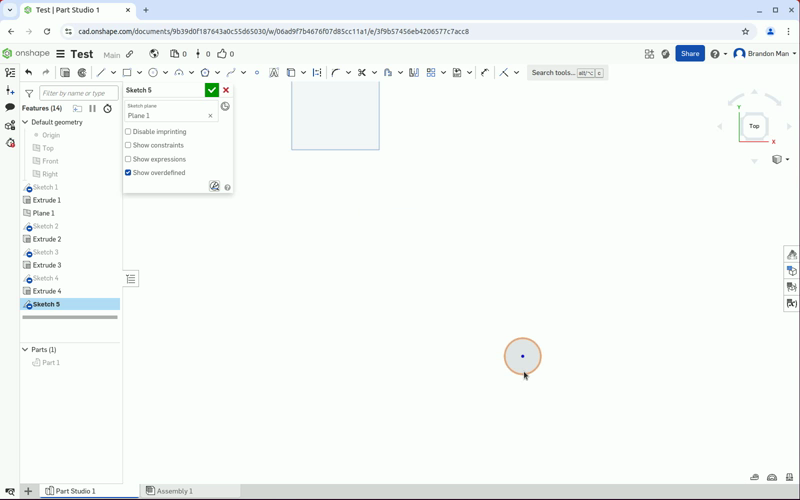
scroll(6)
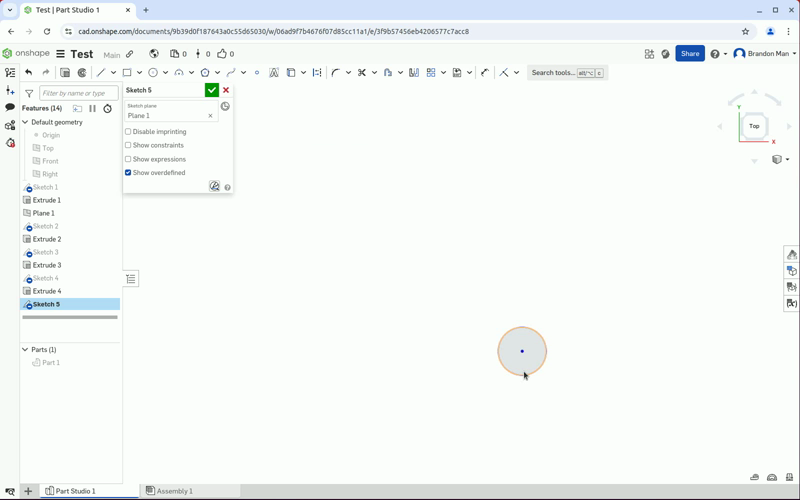
scroll(6)
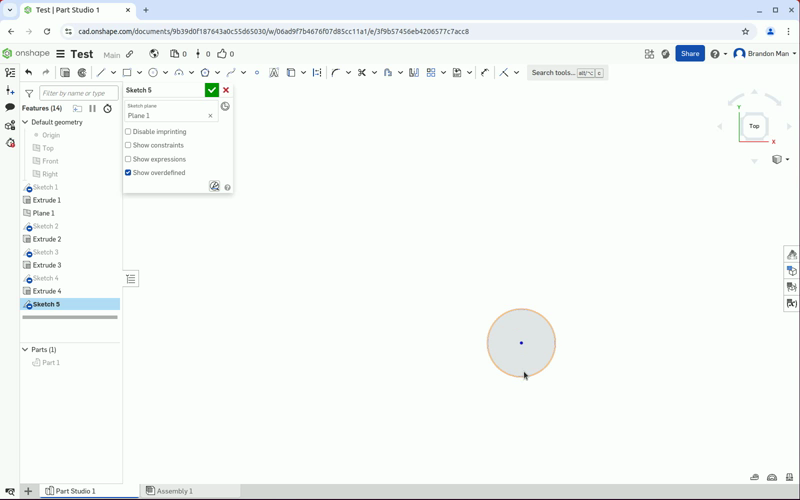
scroll(6)
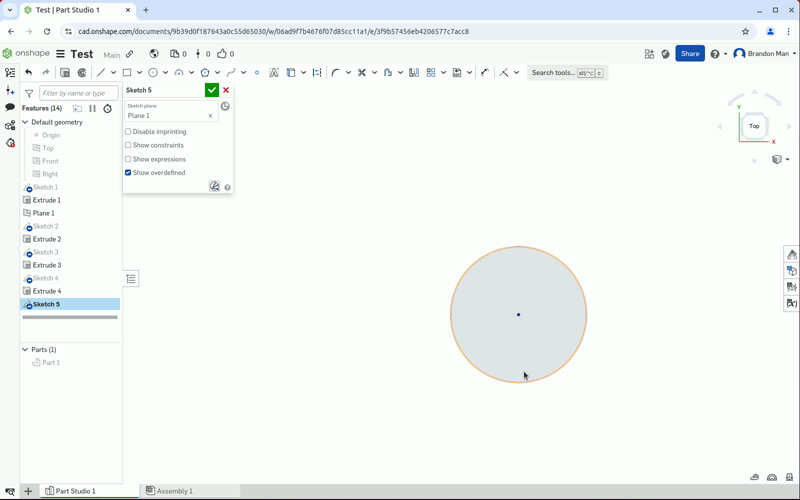
click(524, 371)
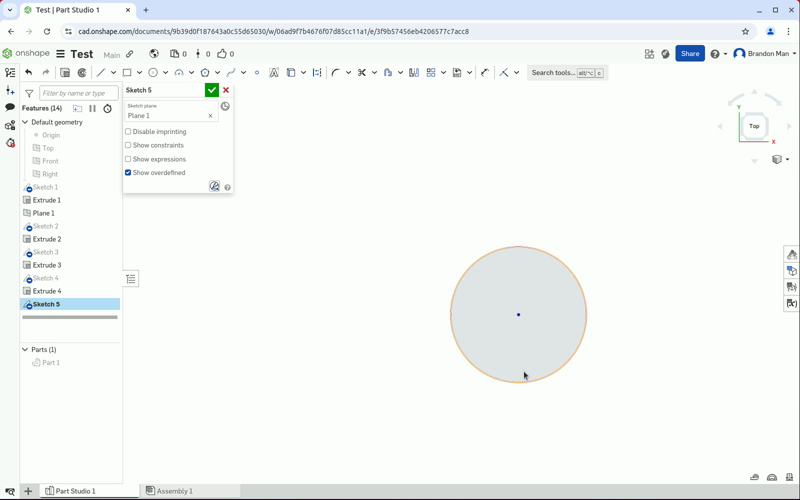
scroll(-6)
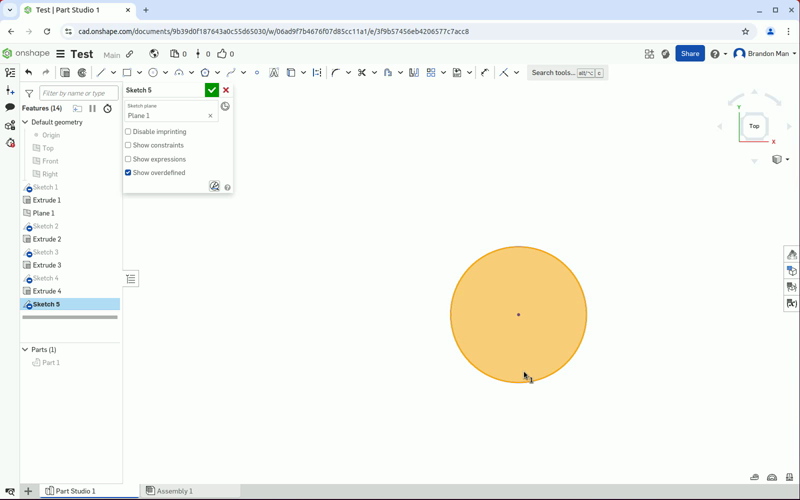
scroll(-6)
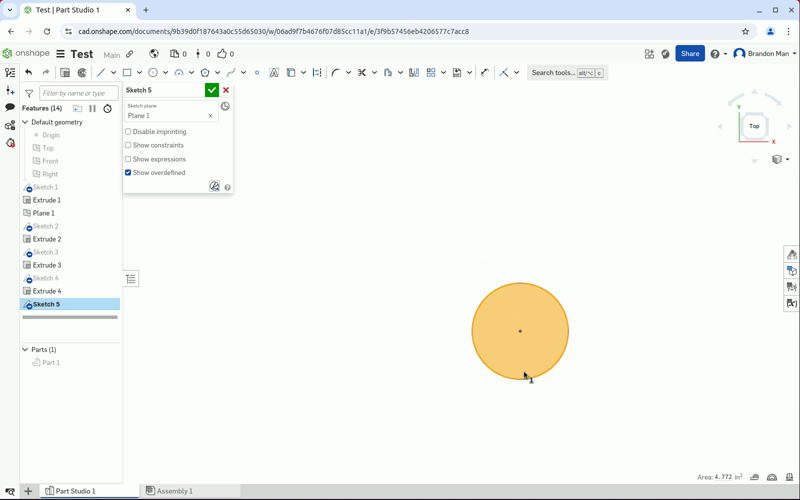
scroll(-6)
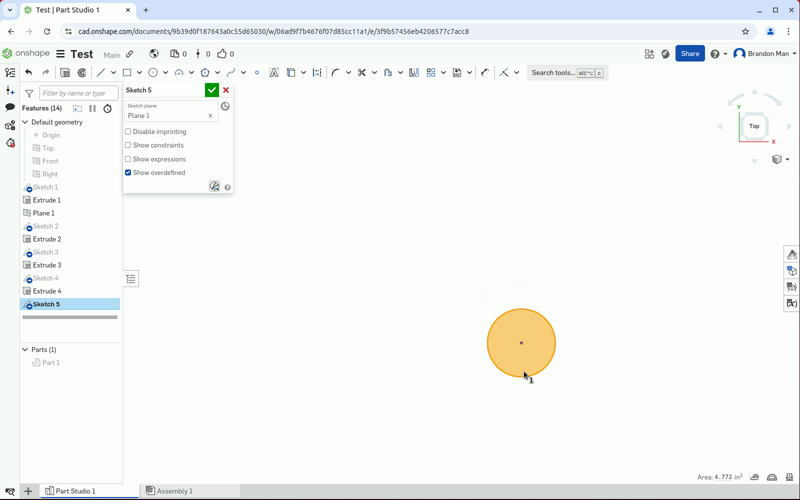
scroll(-6)
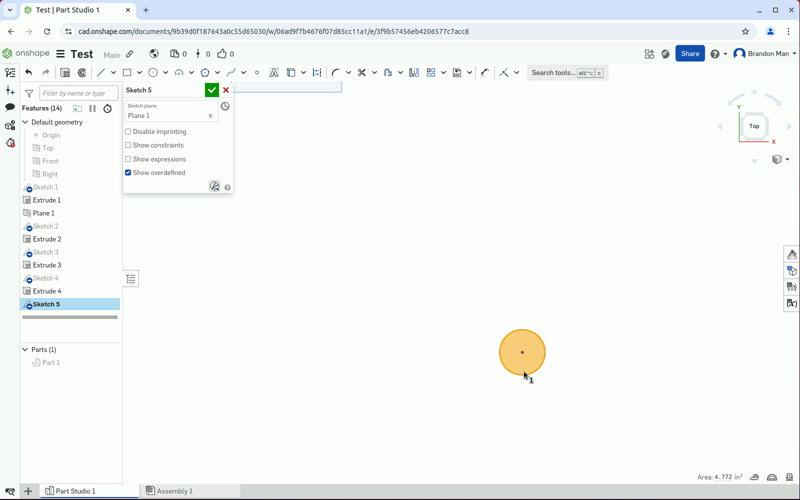
scroll(-6)
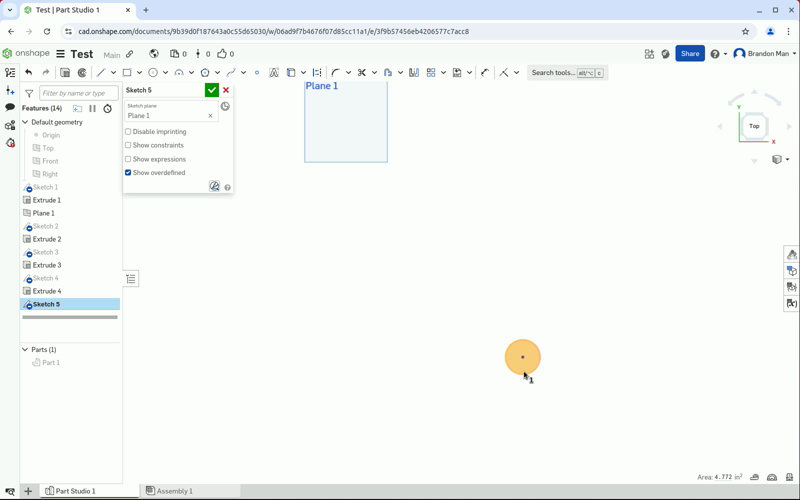
scroll(-6)
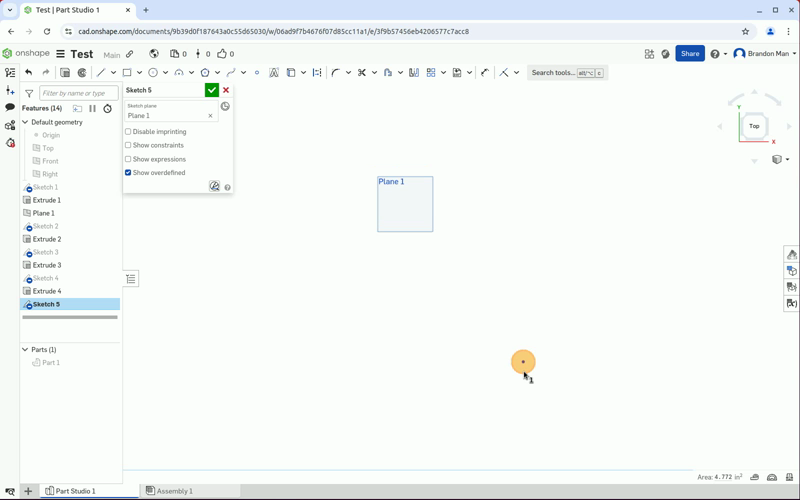
scroll(-6)
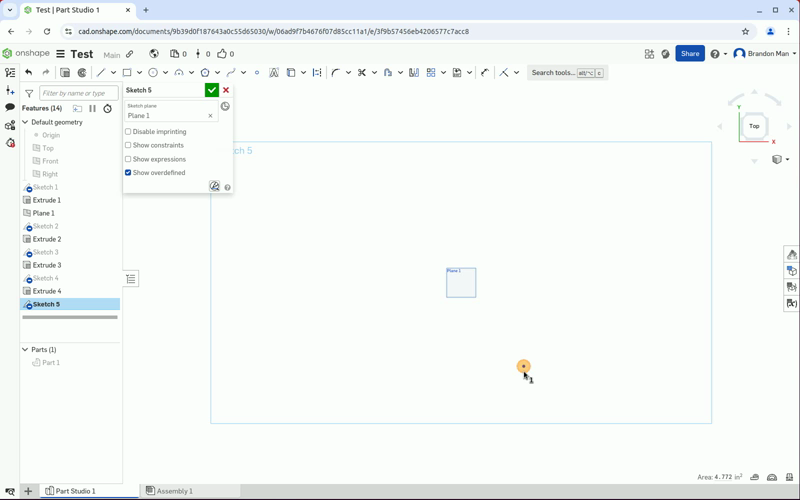
mouse_move(73, 352)
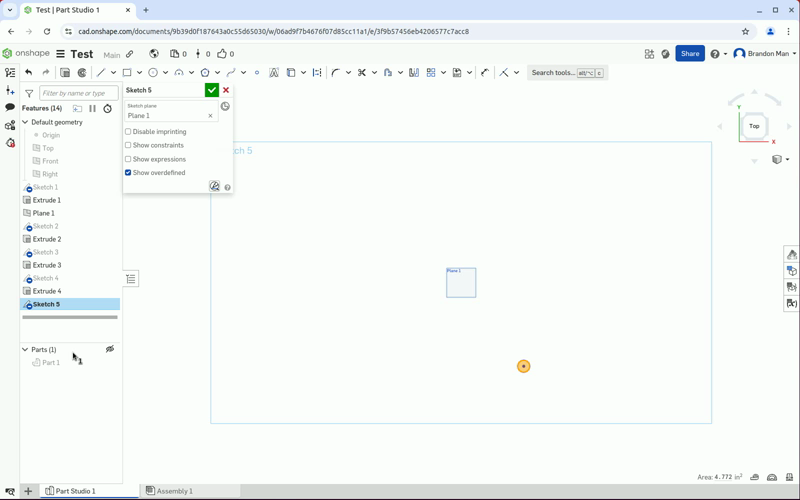
key(shift+y)
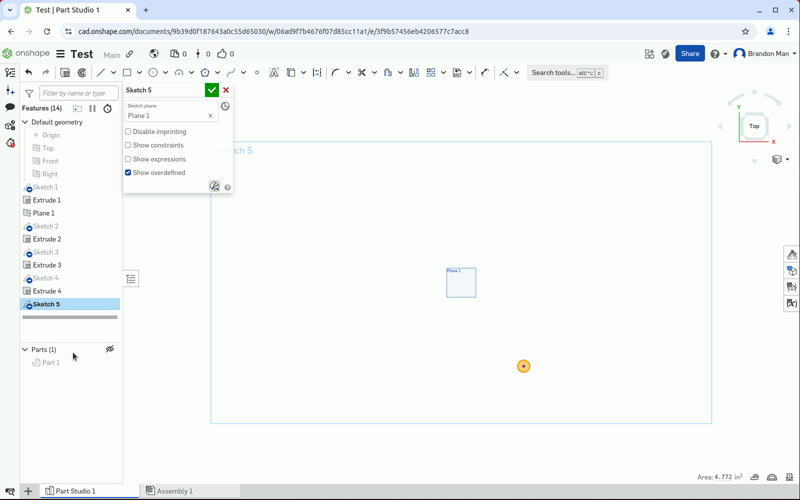
key(shift+e)
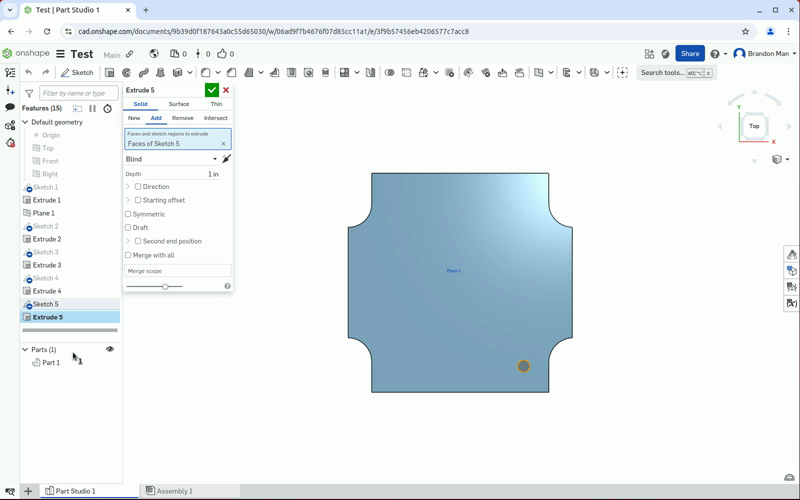
mouse_move(143, 106)
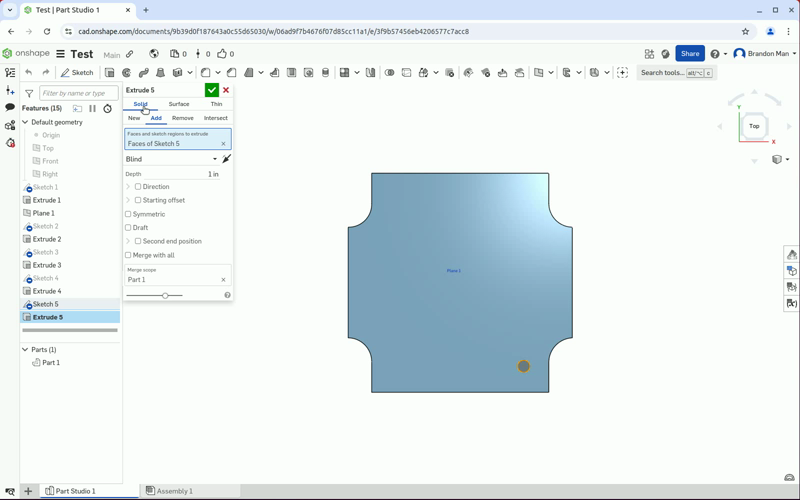
click(143, 106)
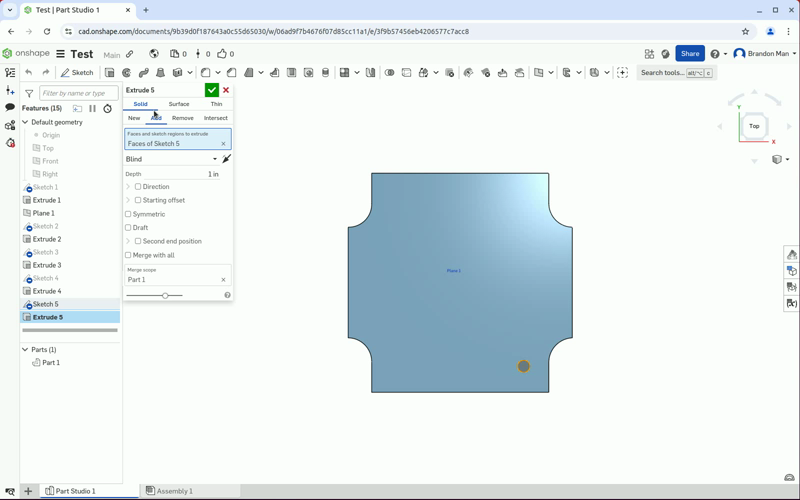
mouse_move(186, 120)
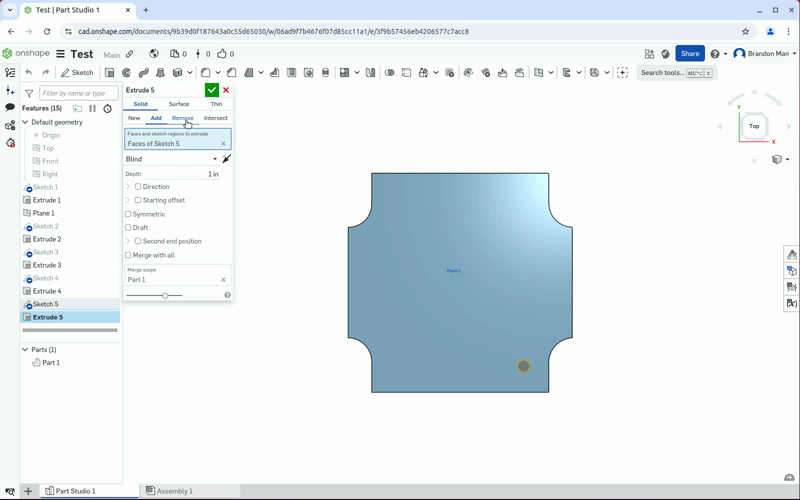
click(186, 120)
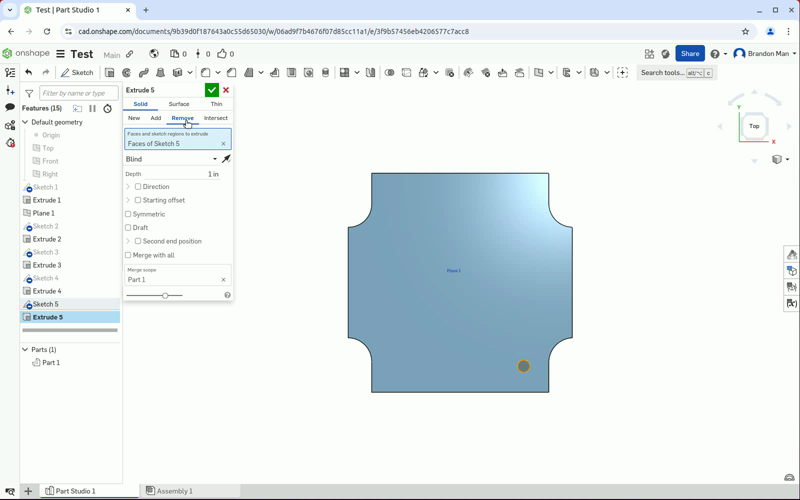
key(tab, 4)
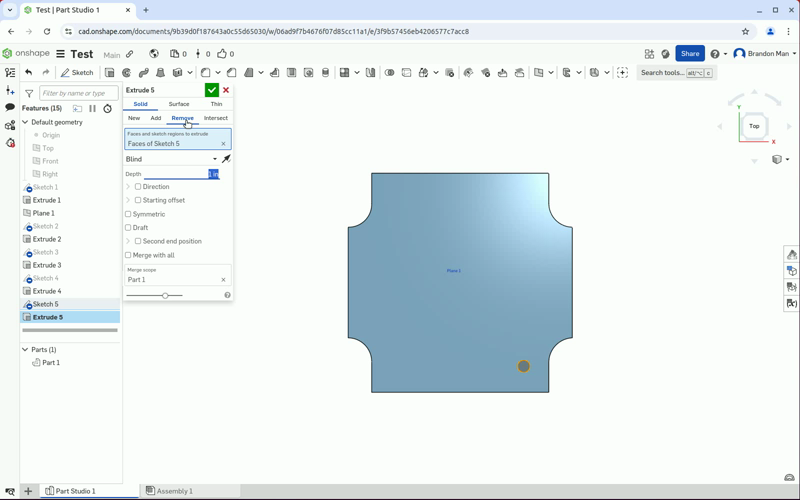
text(14.683)
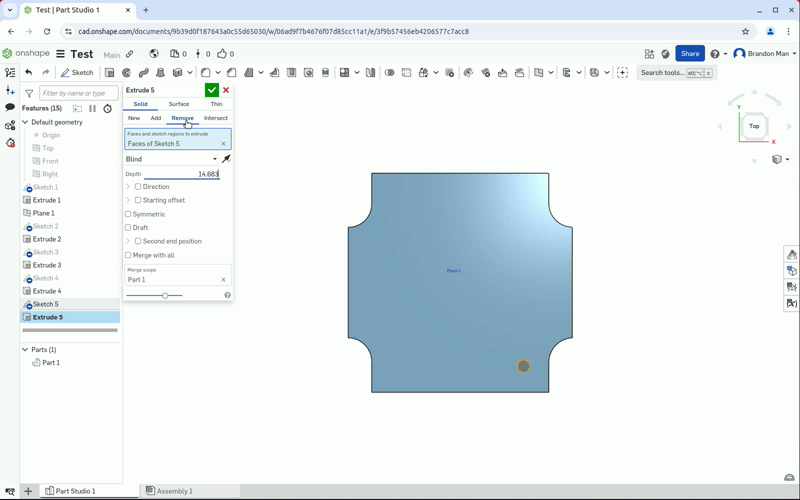
key(tab, 6)
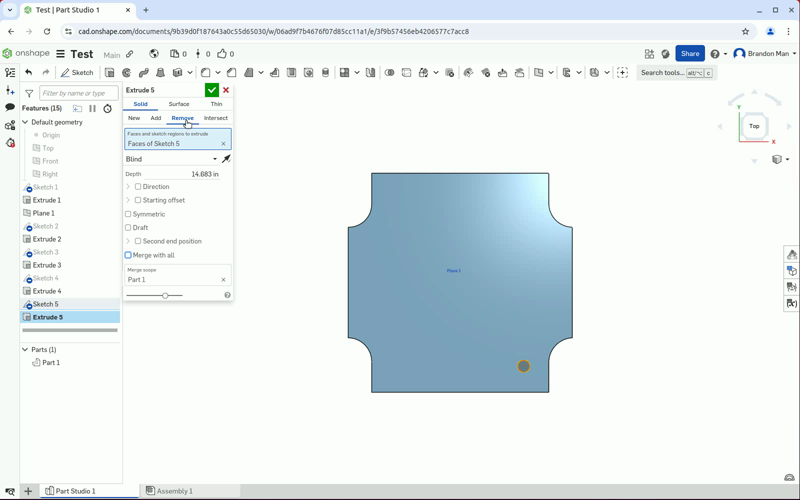
key(space)
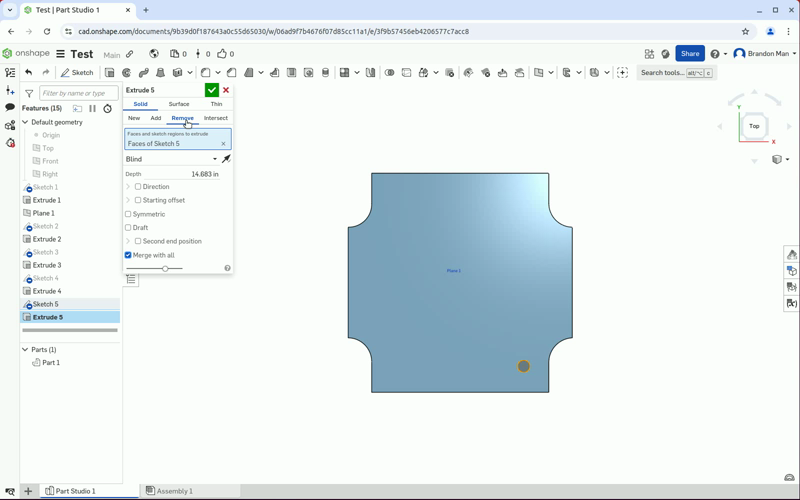
key(enter)
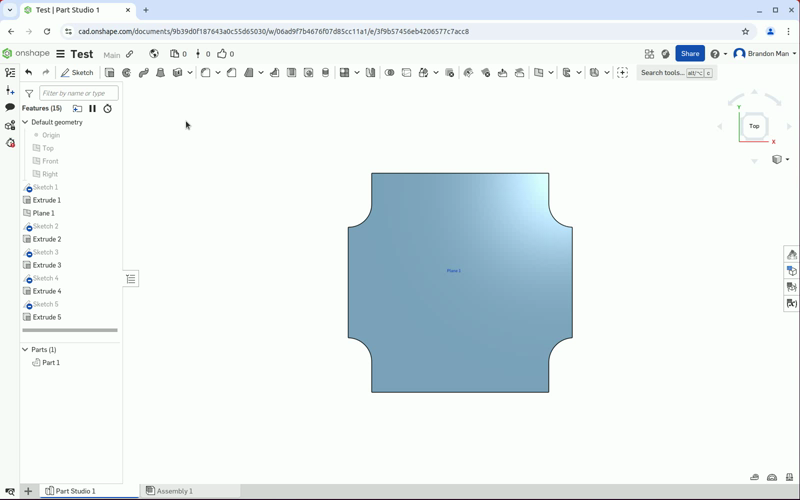
key(shift+h)
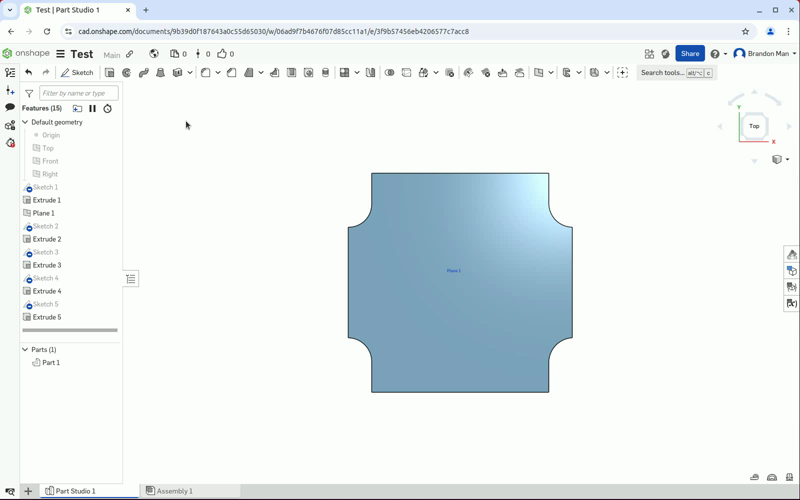
key(shift+h)
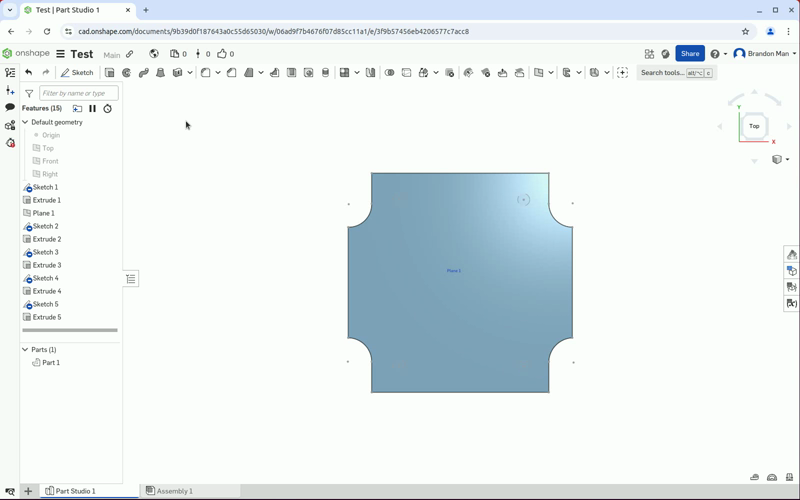
key(shift+7)
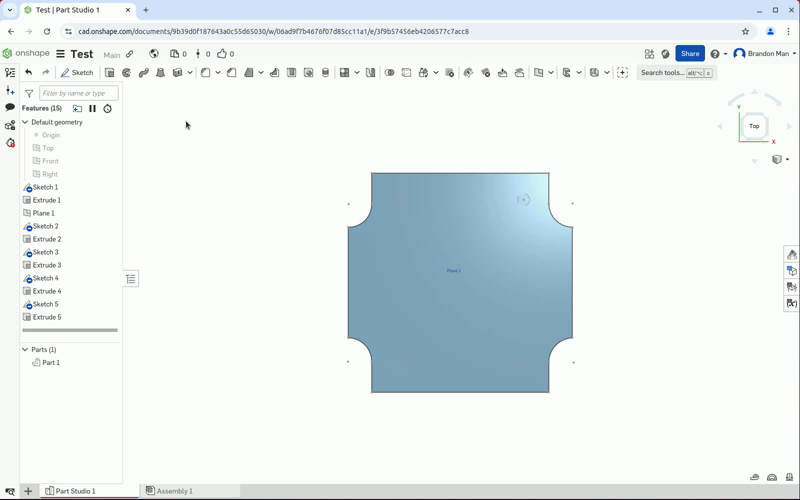
key(up, 3)
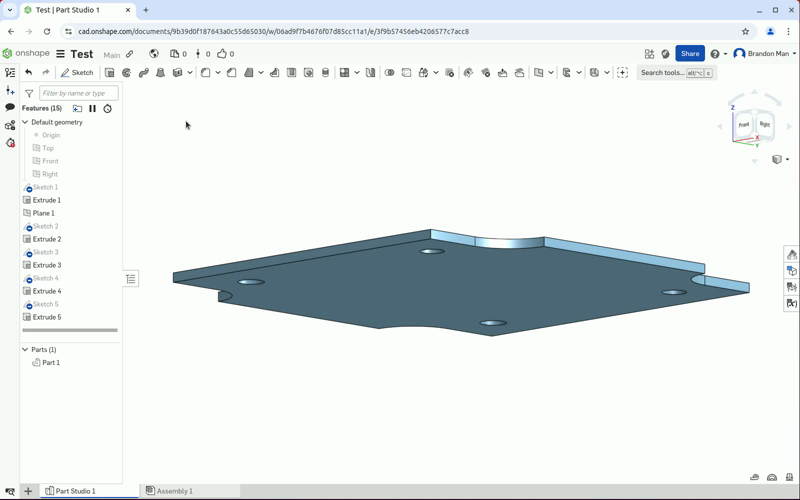
key(left, 3)
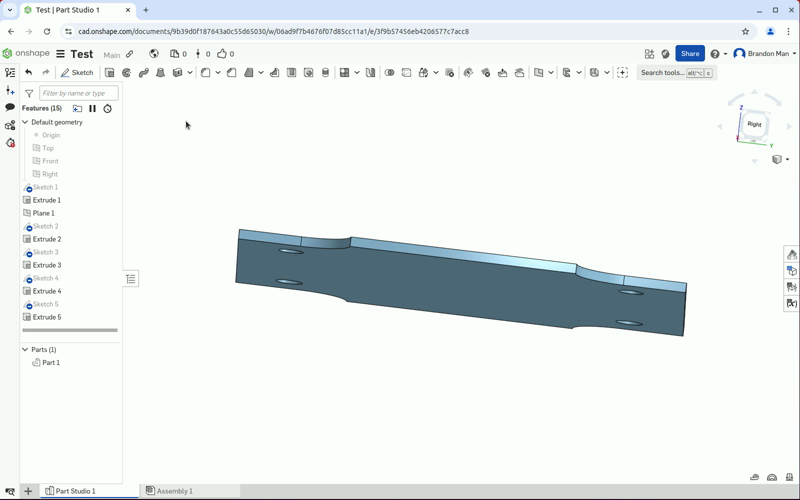
key(right, 3)
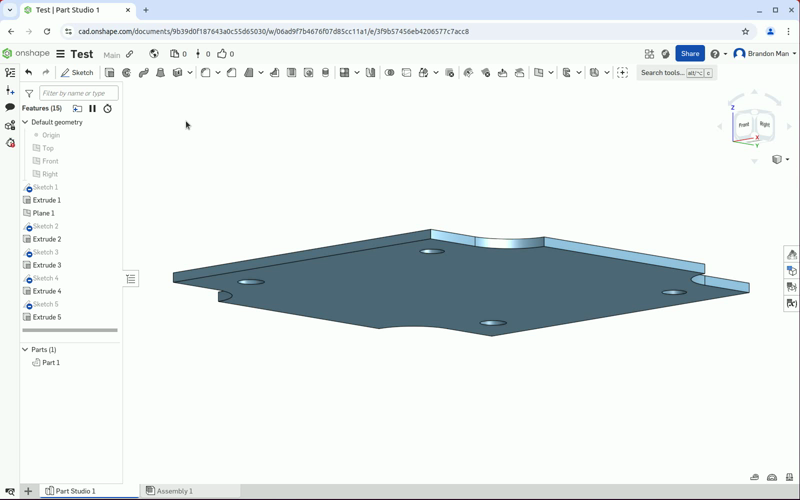
key(down, 3)
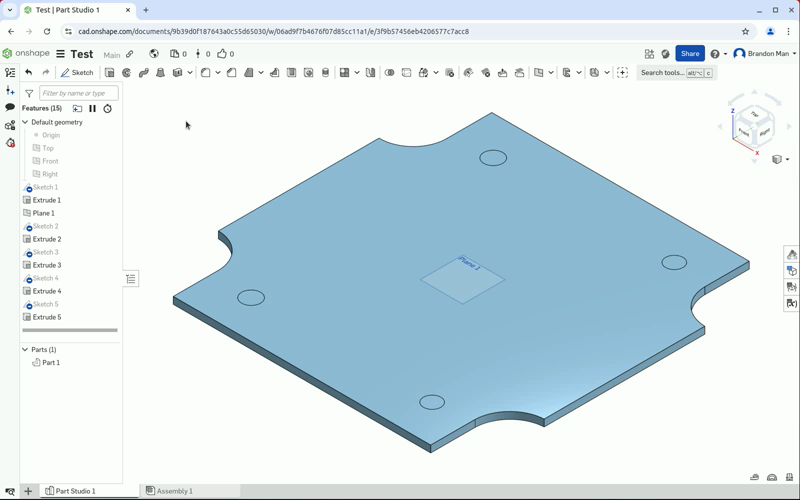
mouse_move(73, 189)
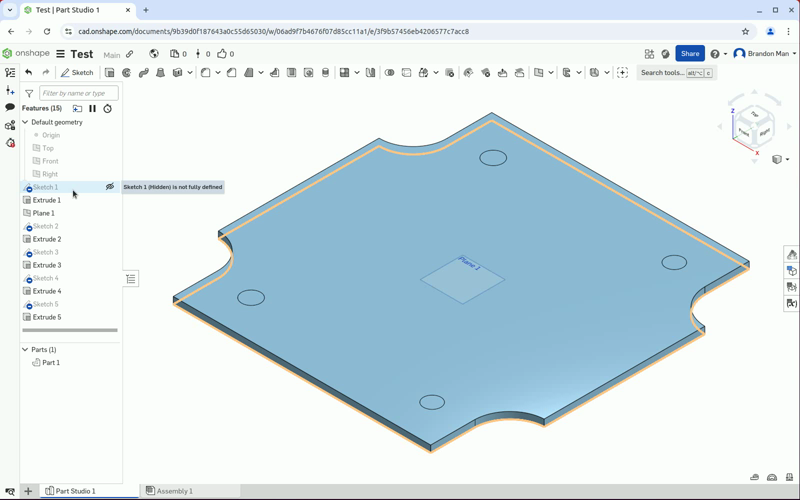
click(73, 189)